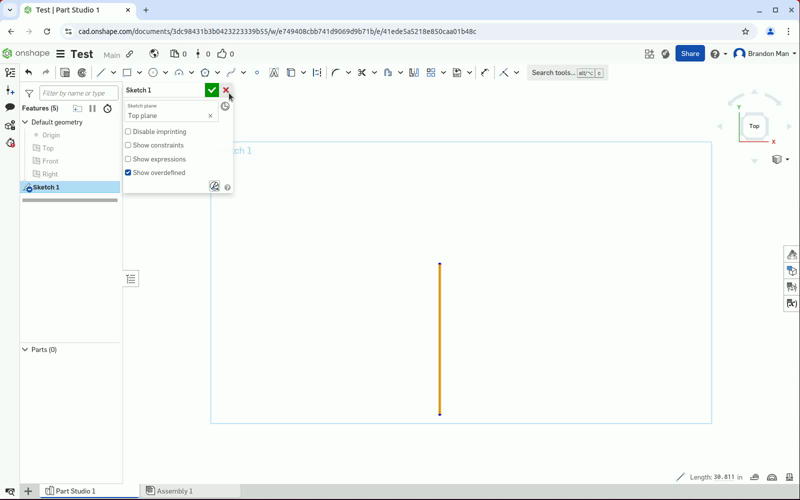
key(shift+h)
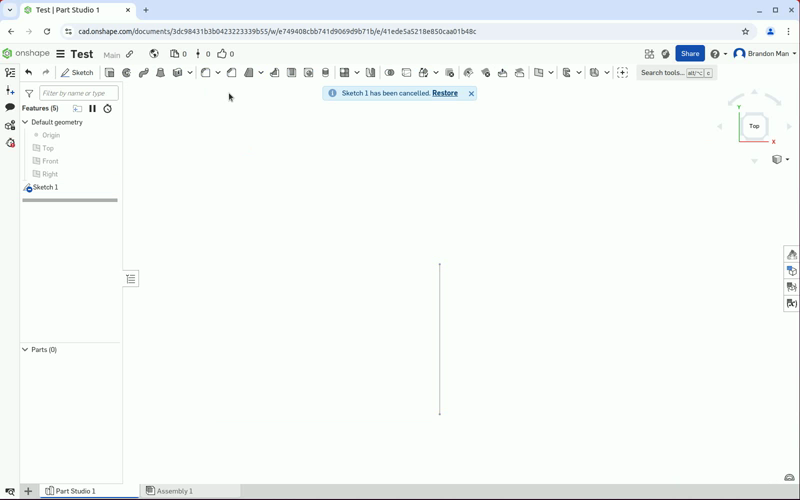
key(shift+s)
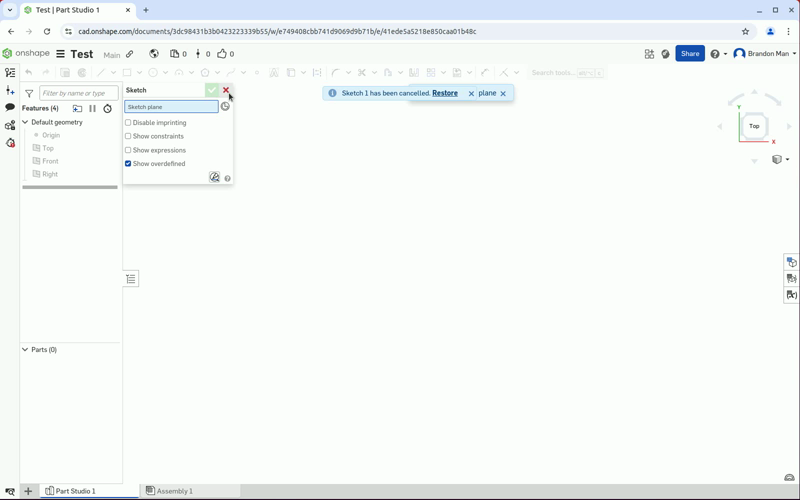
mouse_move(73, 150)
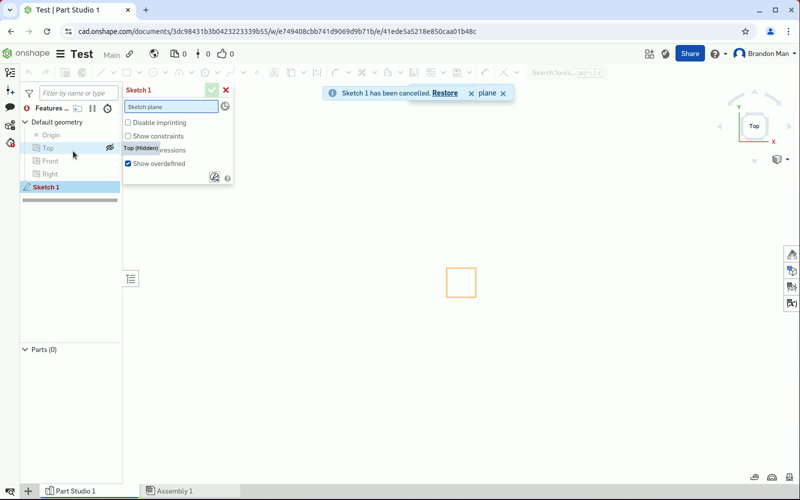
click(73, 150)
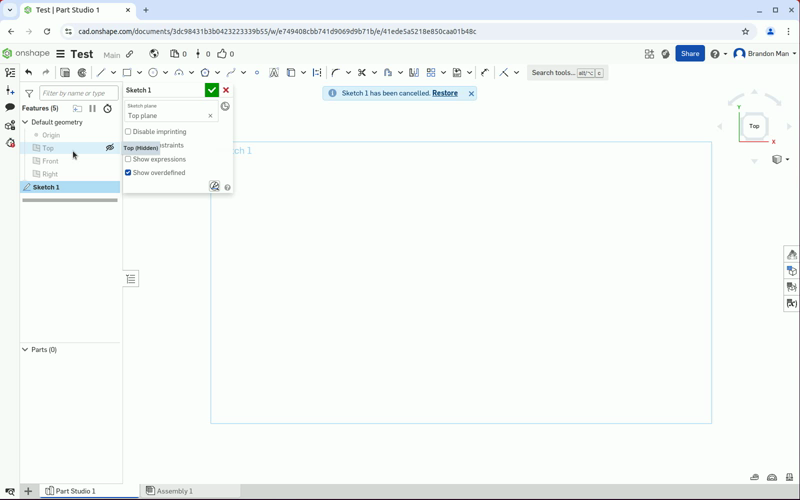
mouse_move(73, 352)
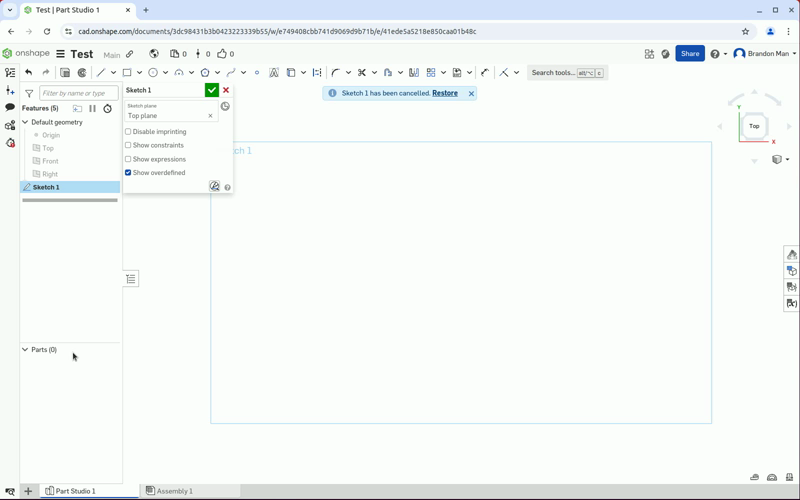
key(y)
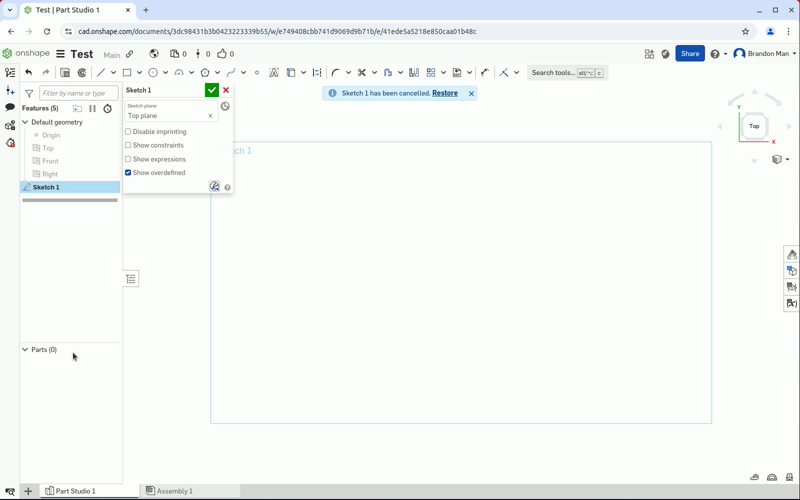
key(l)
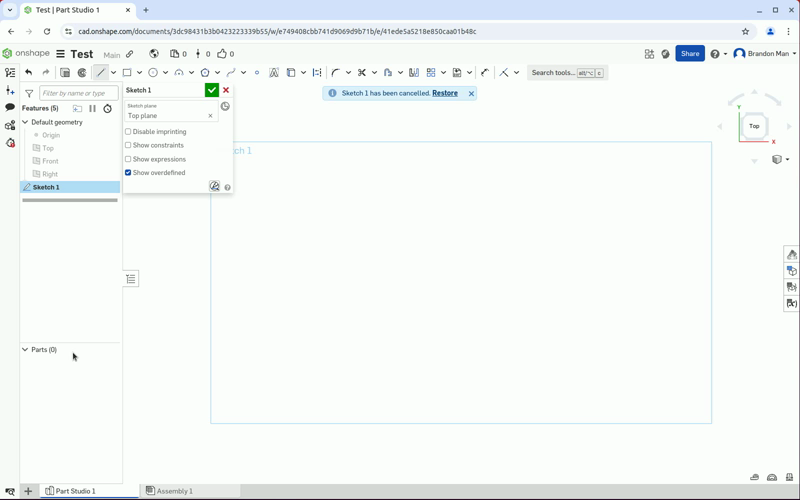
key_down(shift)
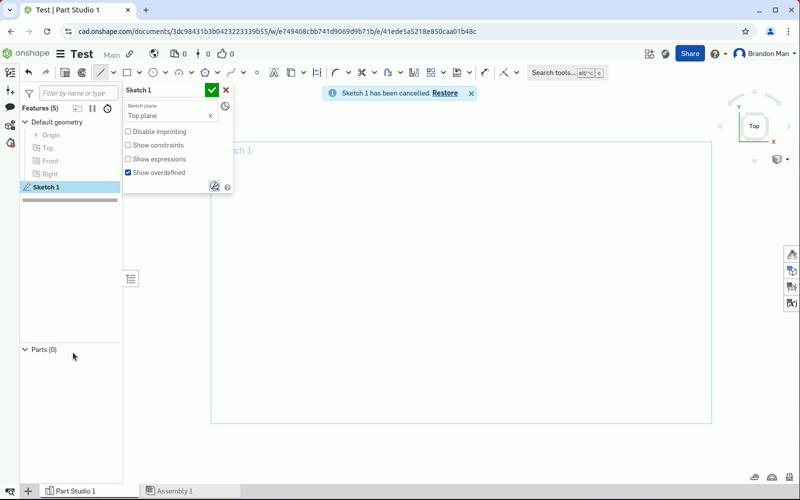
mouse_move(404, 325)
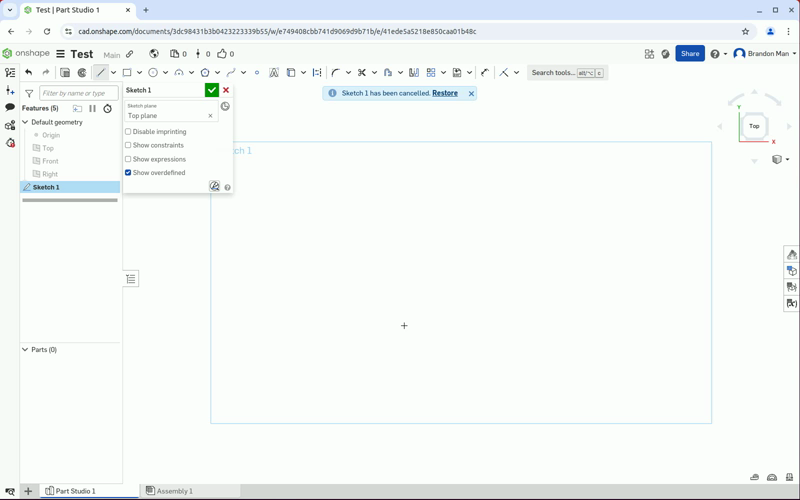
click(404, 325)
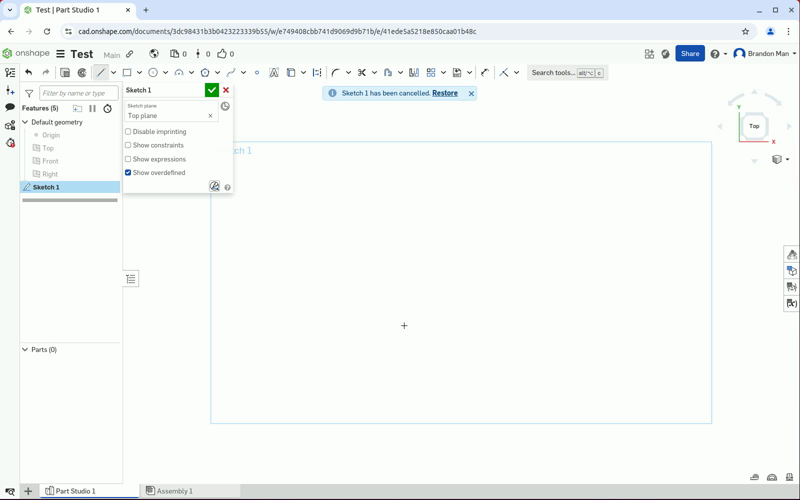
key_up(shift)
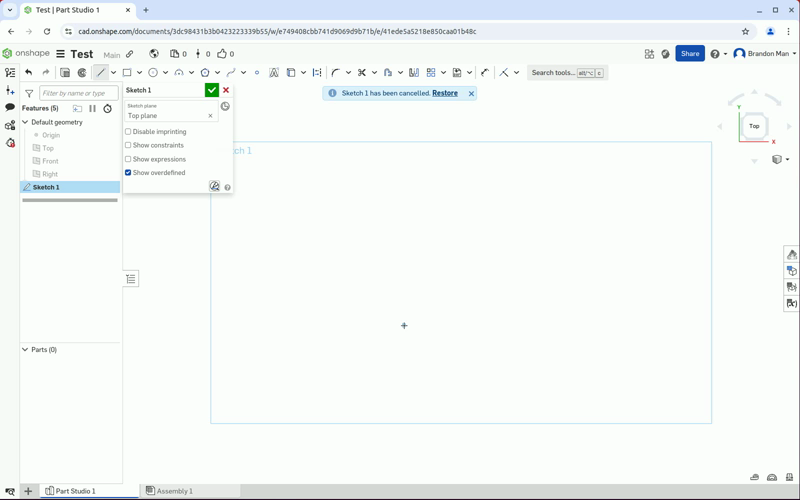
key_down(shift)
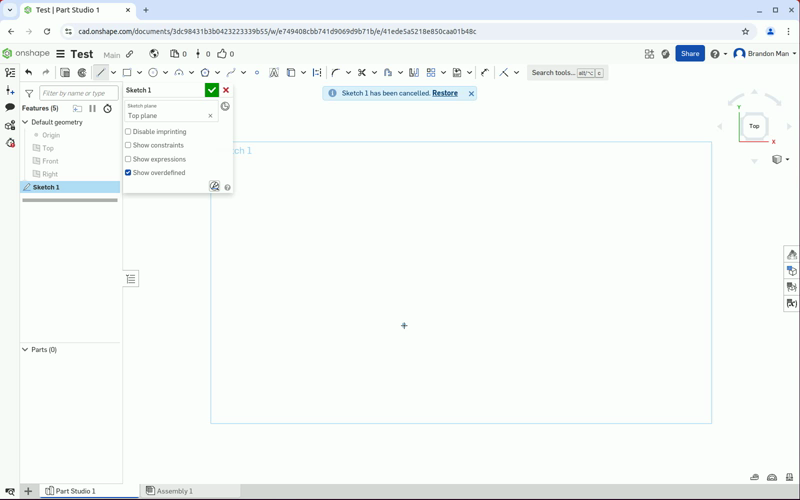
mouse_move(516, 325)
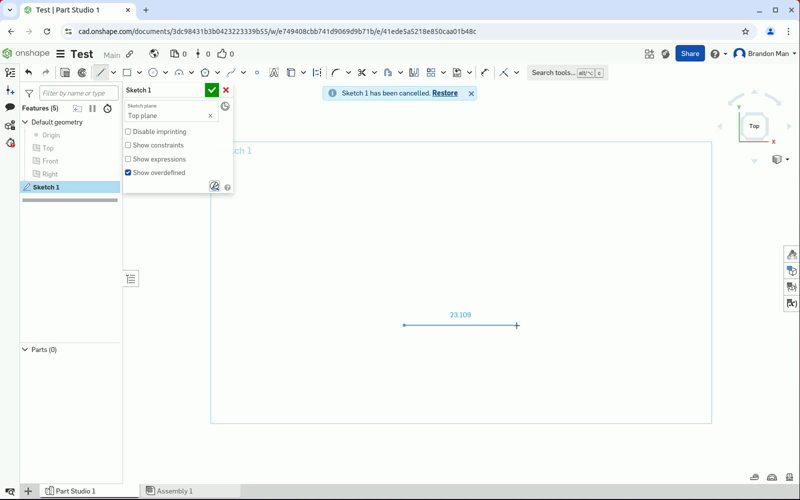
click(516, 325)
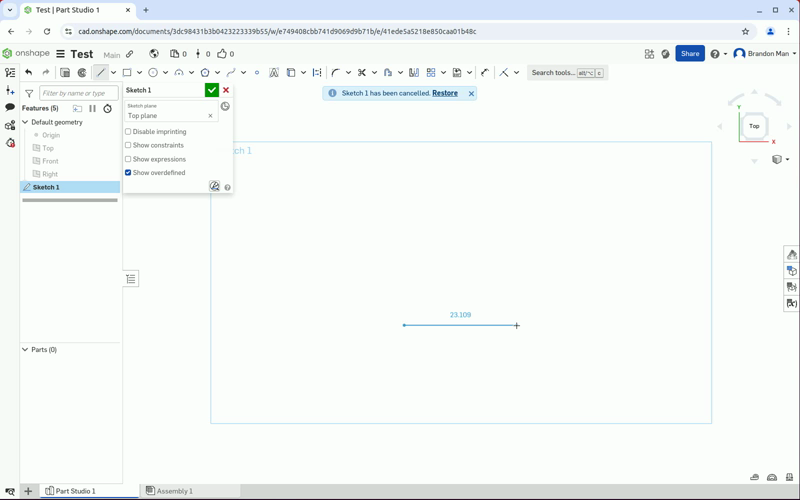
key_up(shift)
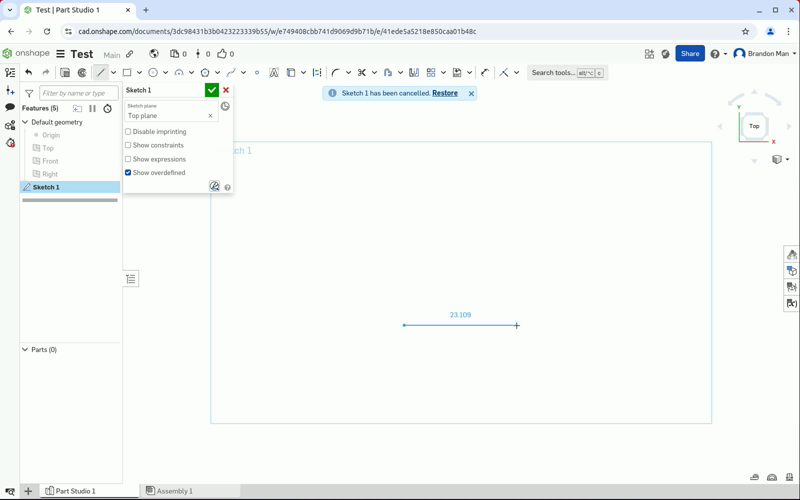
key_down(shift)
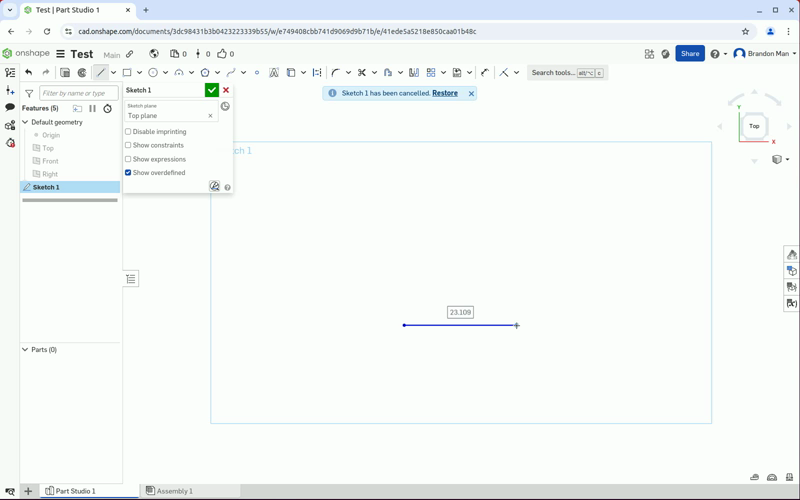
mouse_move(516, 240)
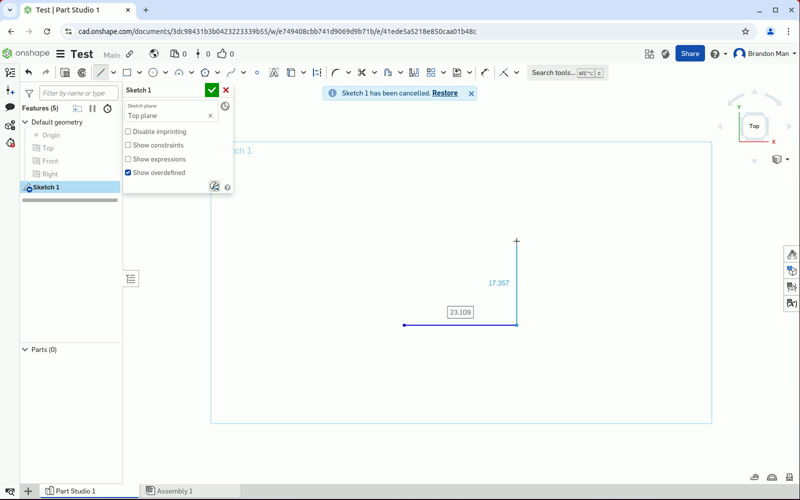
click(516, 240)
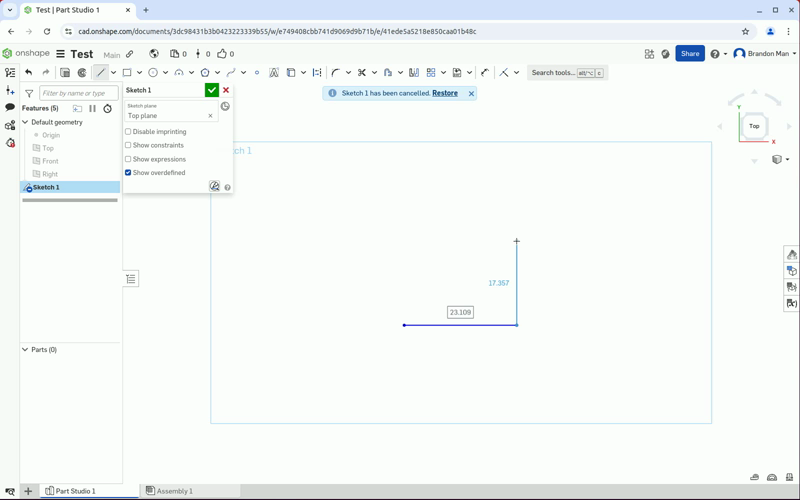
key_up(shift)
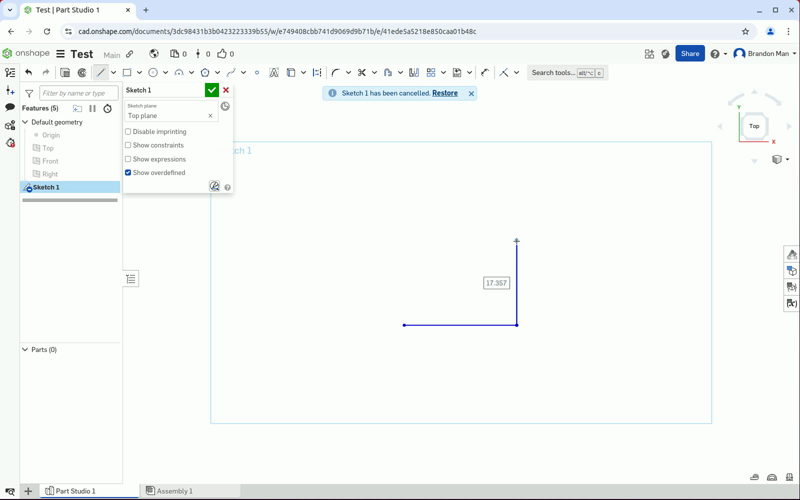
key_down(shift)
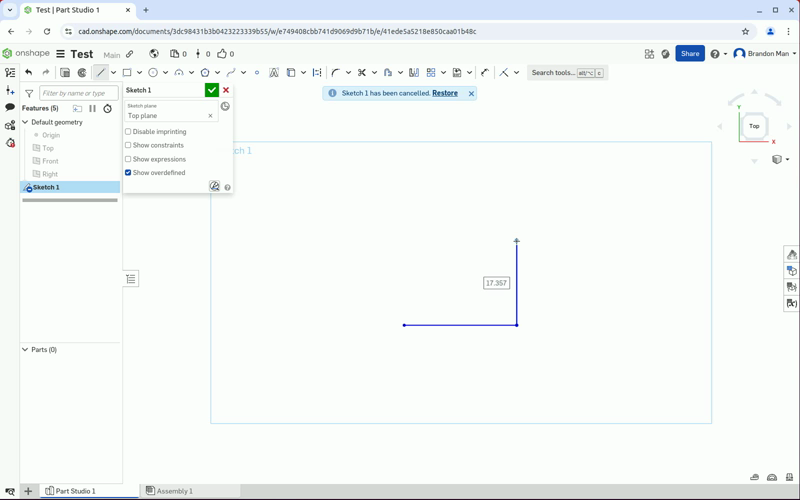
mouse_move(404, 240)
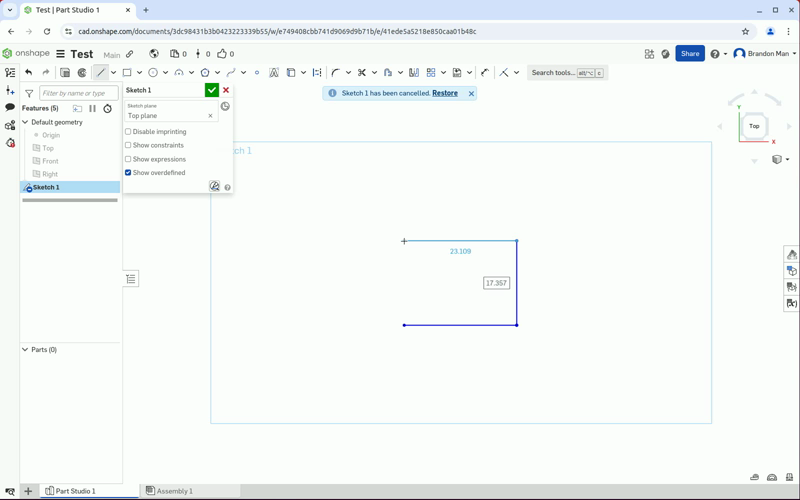
click(404, 240)
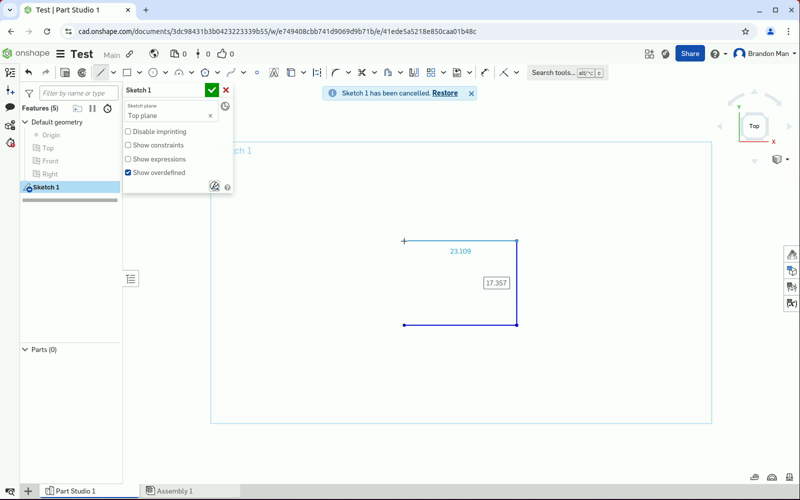
key_up(shift)
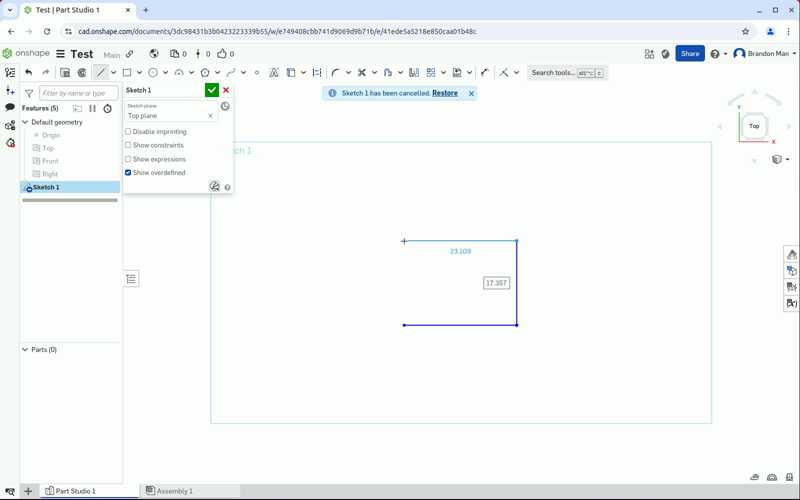
key_down(shift)
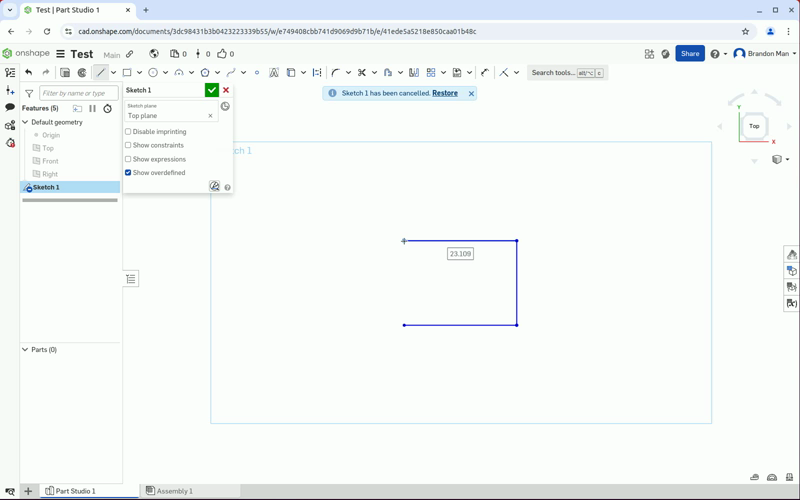
mouse_move(404, 325)
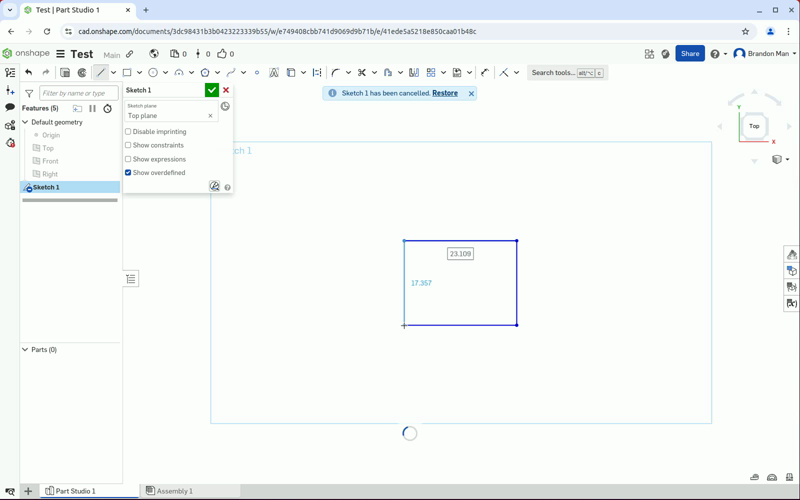
key_up(shift)
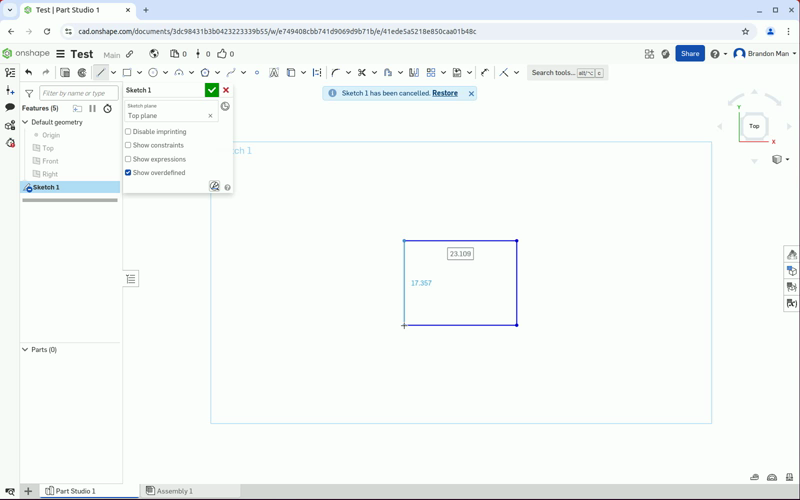
click(404, 325)
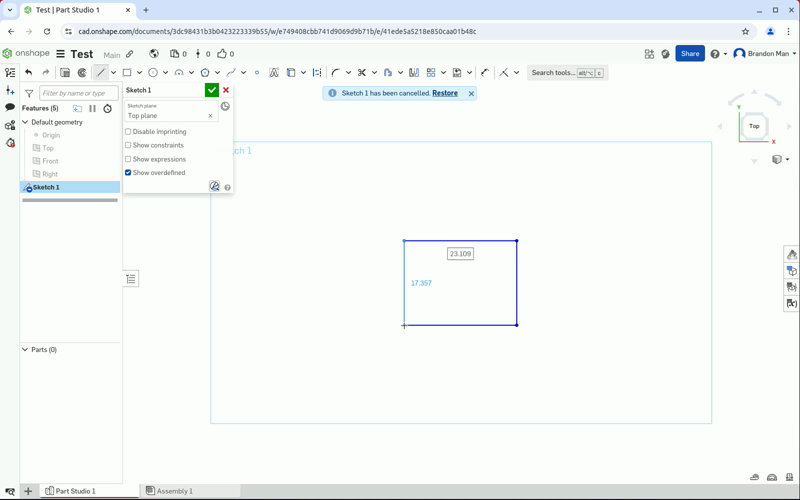
key(esc)
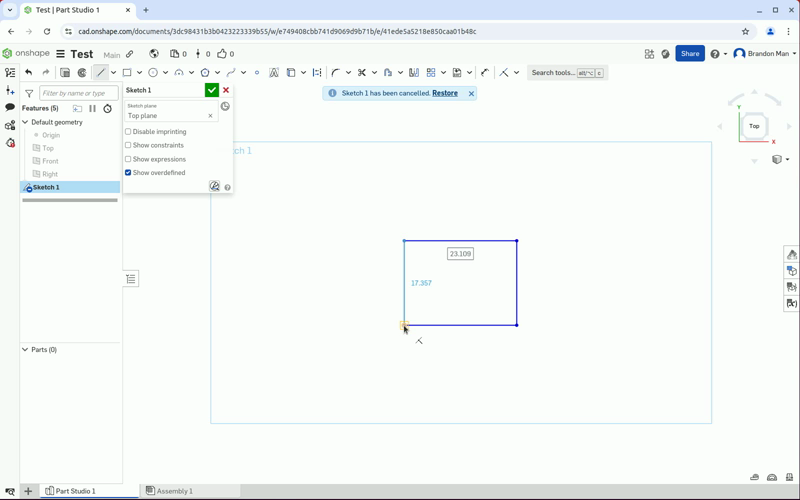
key(c)
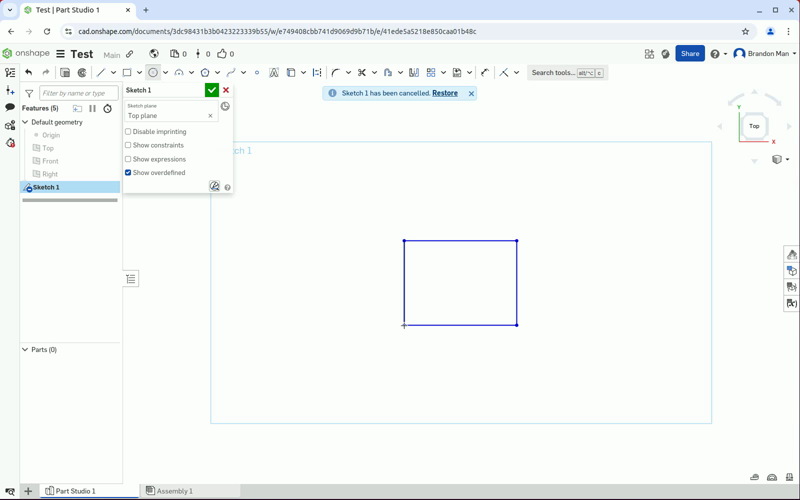
key_down(shift)
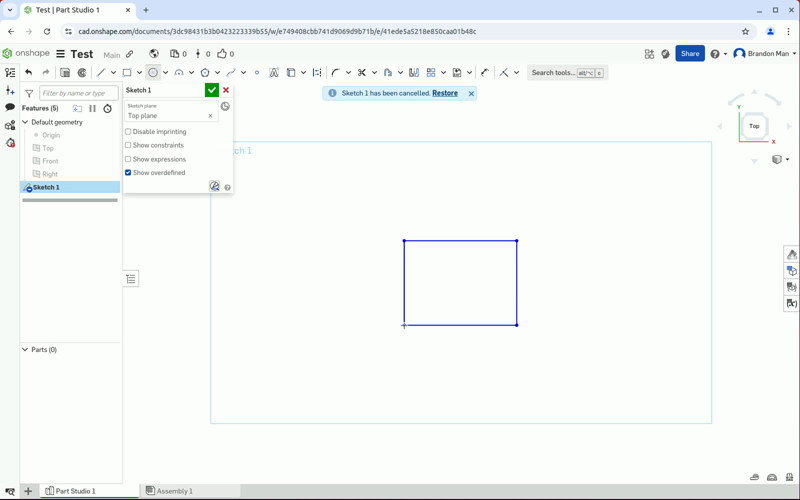
mouse_move(411, 318)
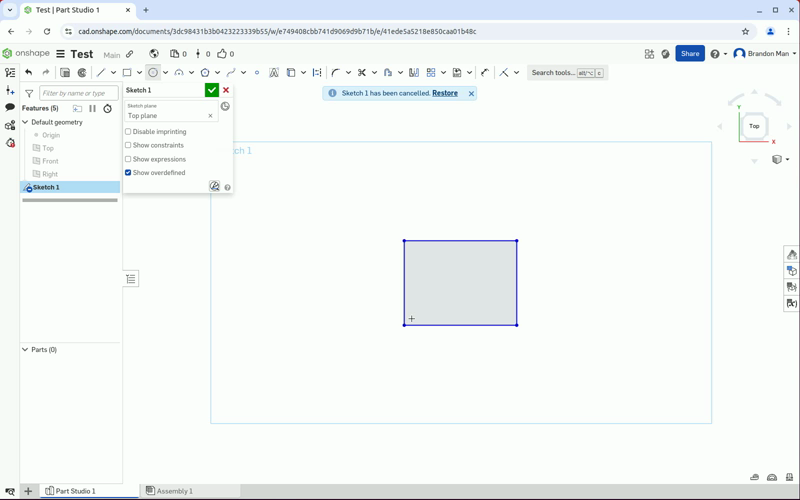
click(411, 318)
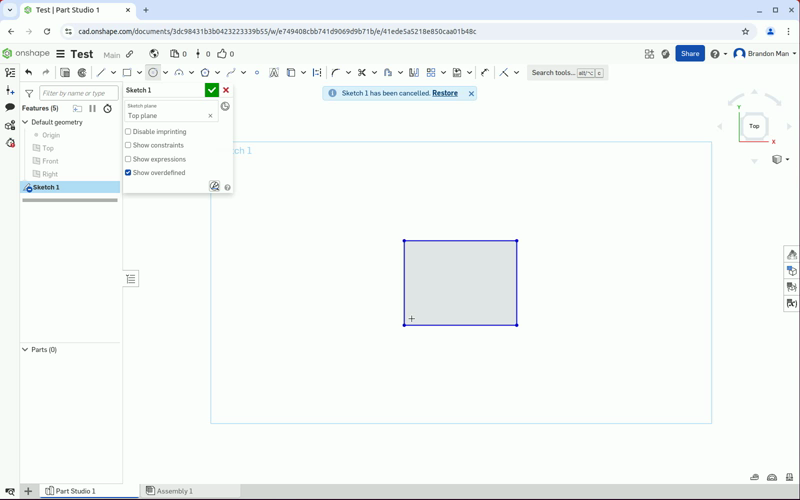
key_up(shift)
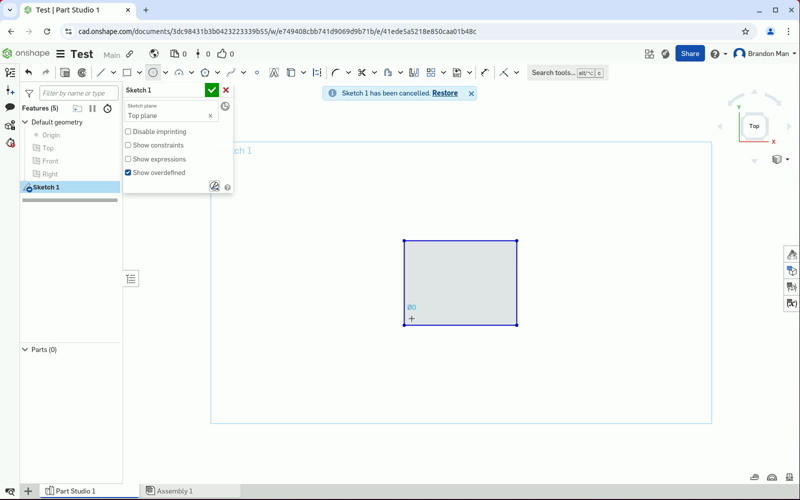
mouse_move(416, 318)
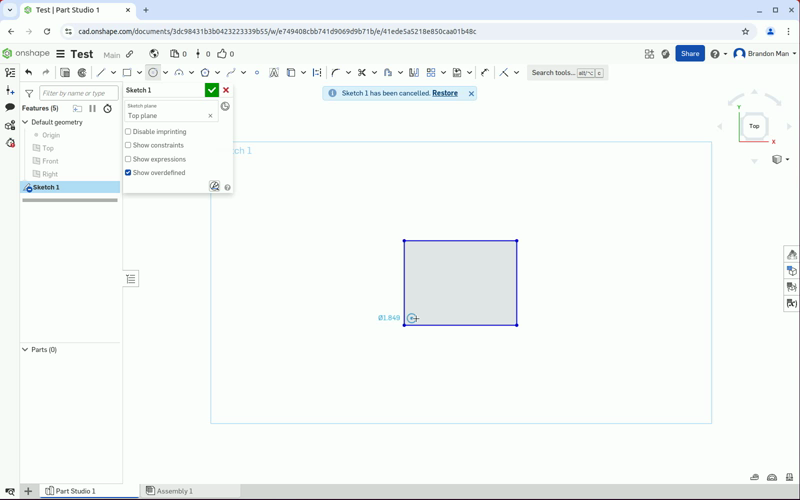
click(416, 318)
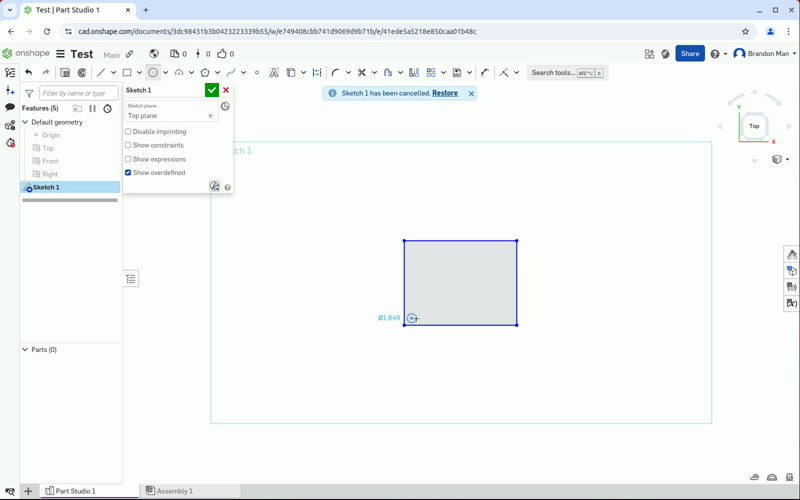
key(esc)
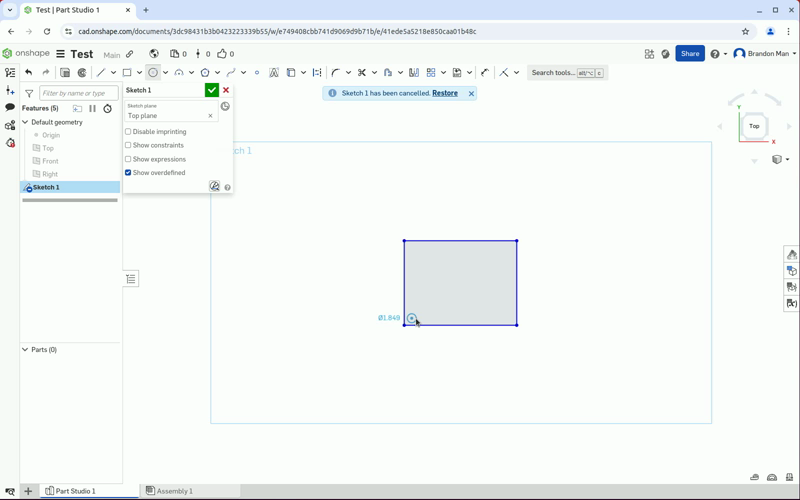
key(c)
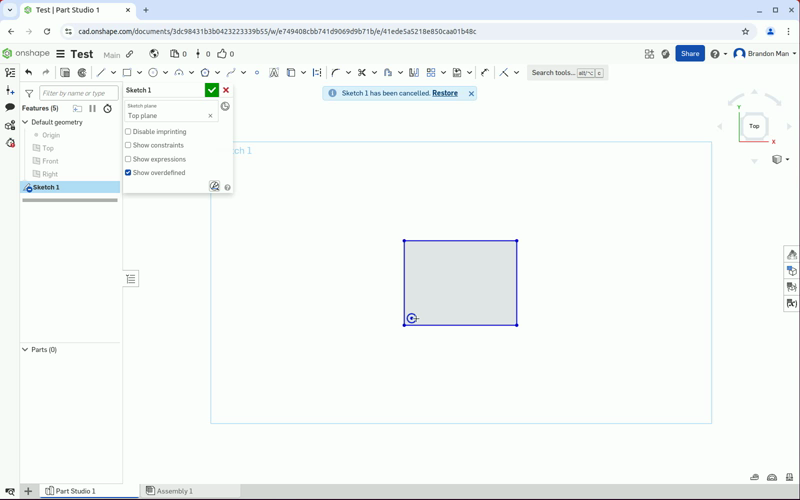
key_down(shift)
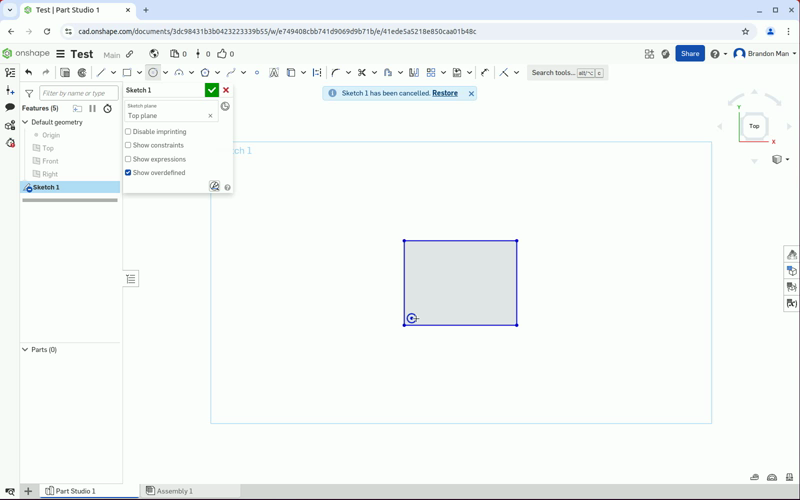
mouse_move(411, 246)
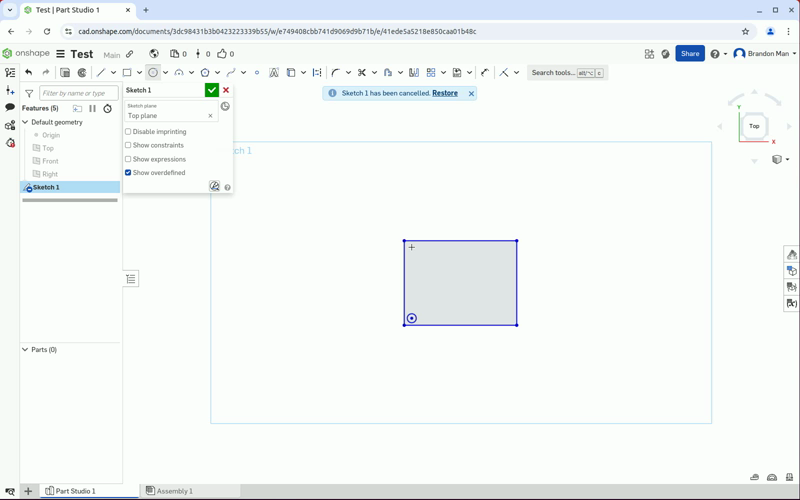
click(411, 246)
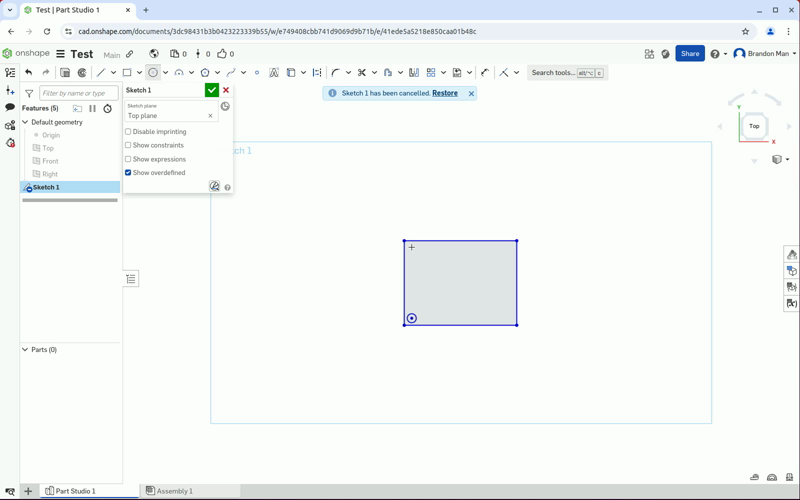
key_up(shift)
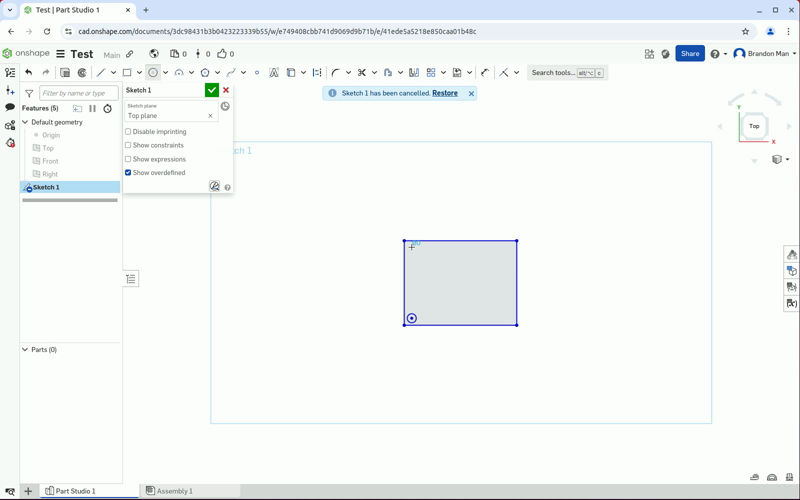
mouse_move(416, 246)
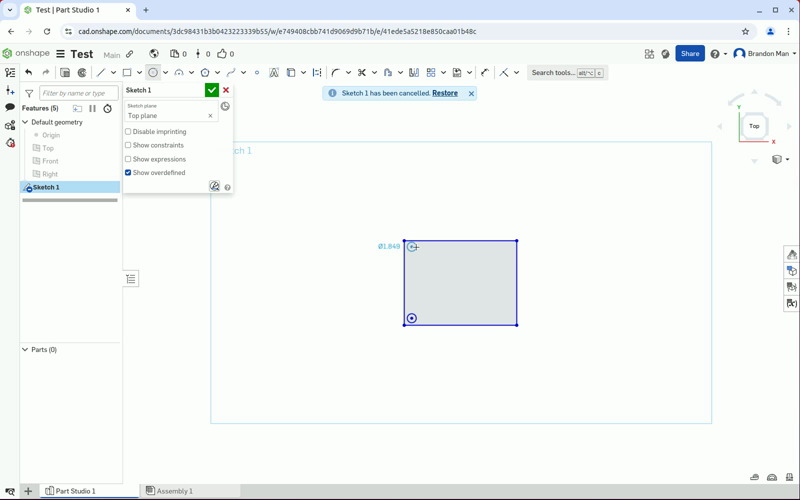
click(416, 246)
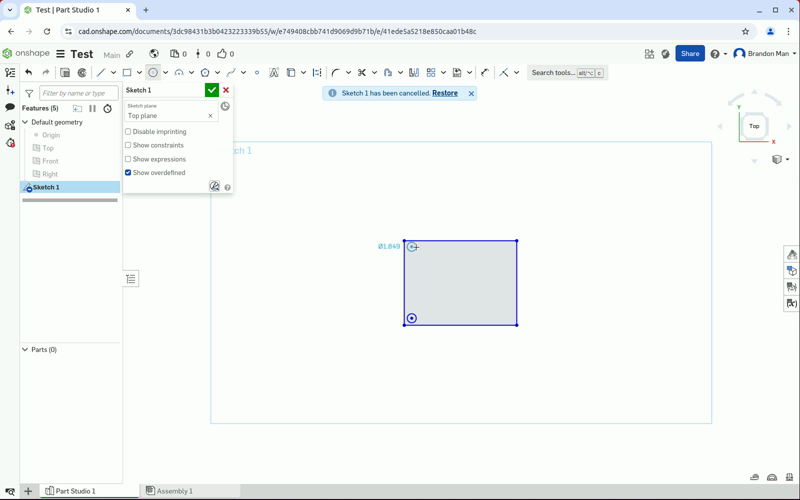
key(esc)
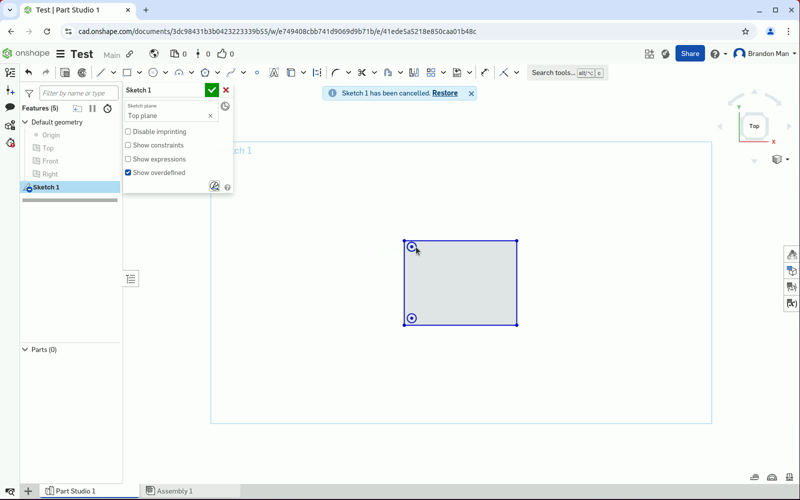
key(c)
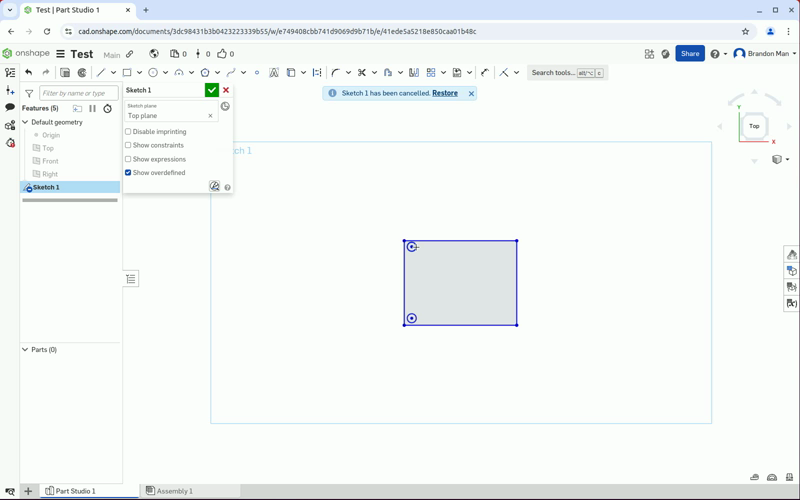
key_down(shift)
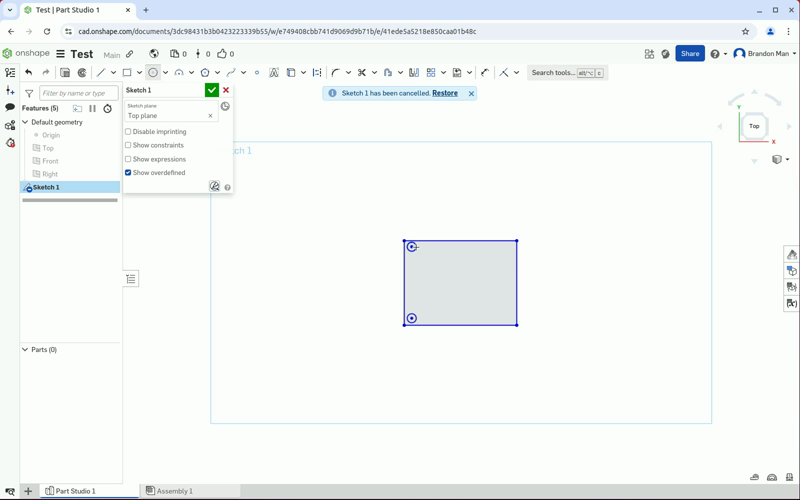
mouse_move(510, 318)
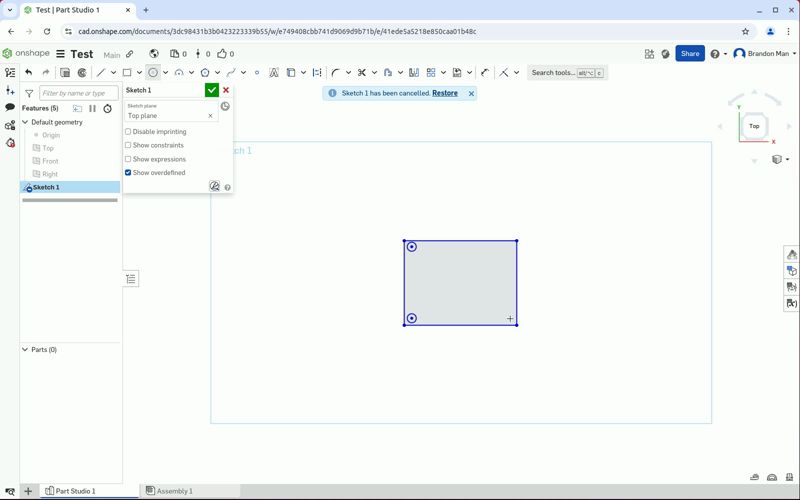
click(510, 318)
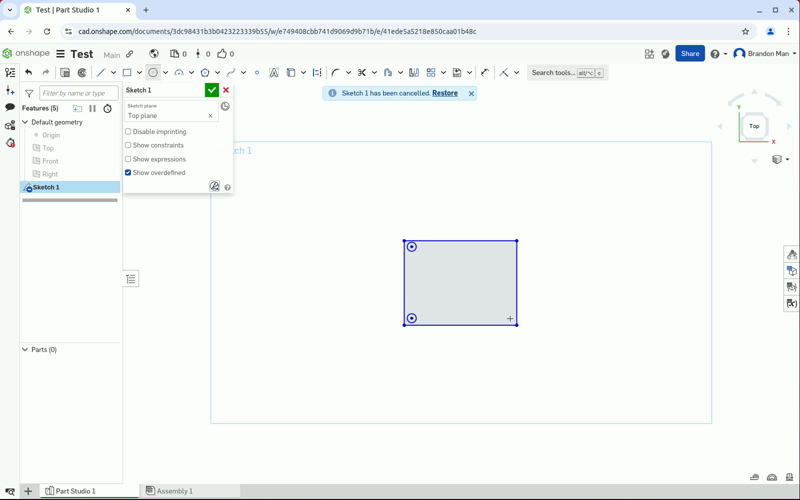
key_up(shift)
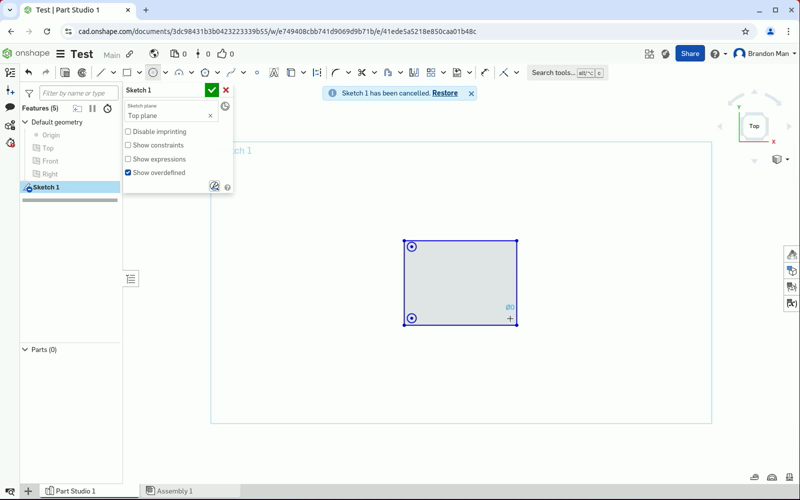
mouse_move(514, 318)
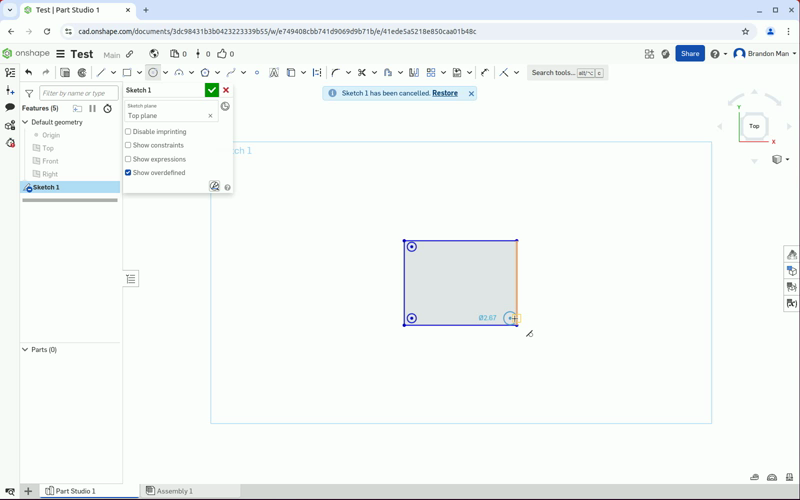
click(514, 318)
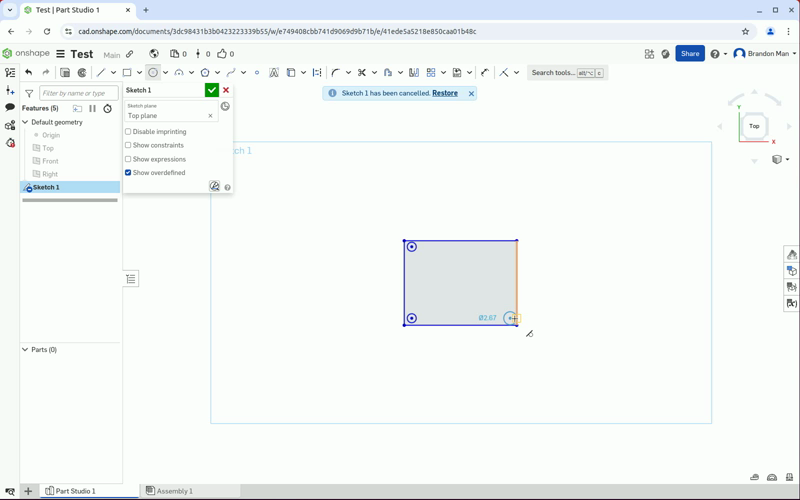
key(esc)
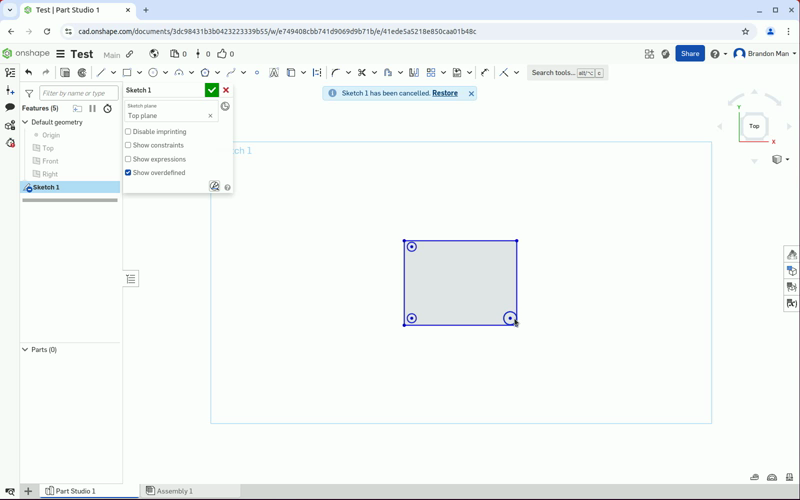
key(c)
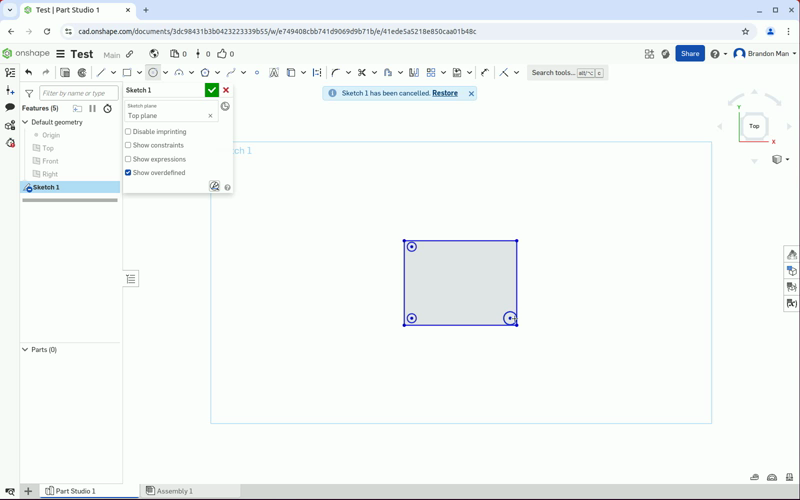
key_down(shift)
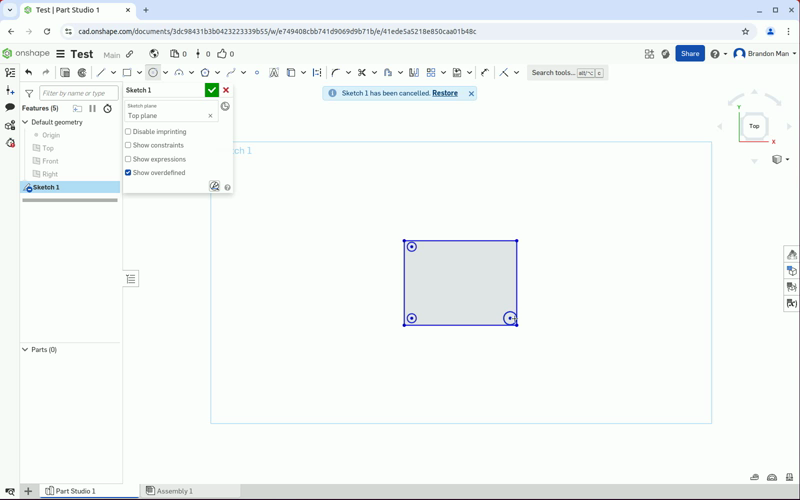
mouse_move(510, 246)
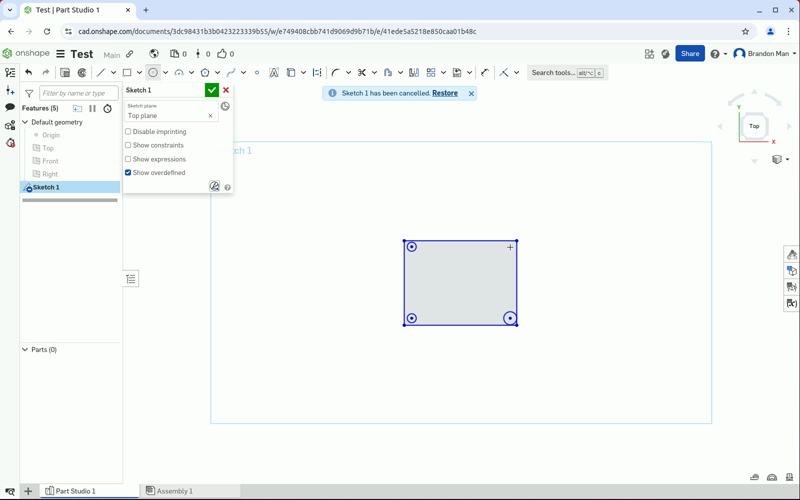
click(510, 246)
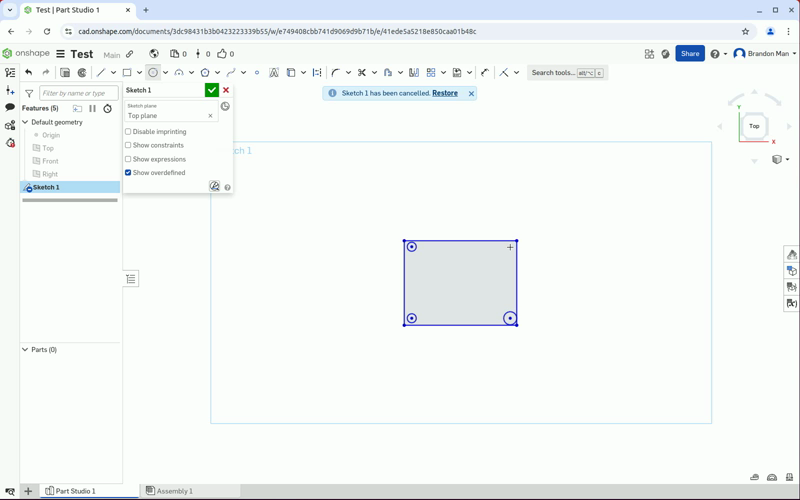
key_up(shift)
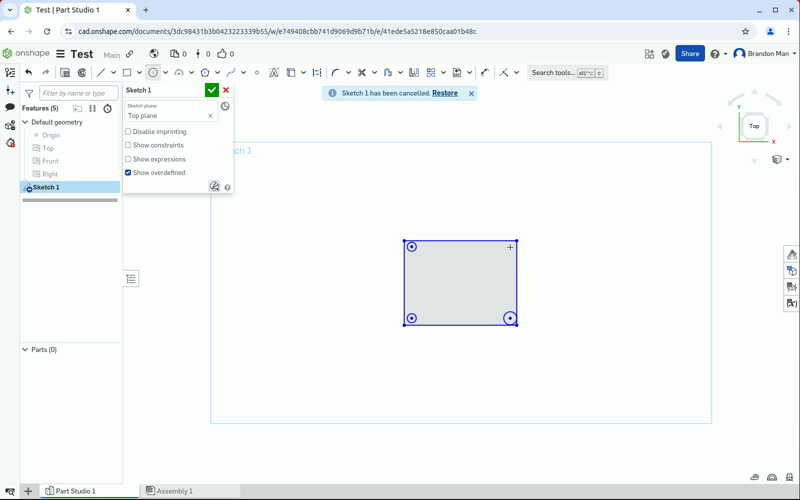
mouse_move(514, 246)
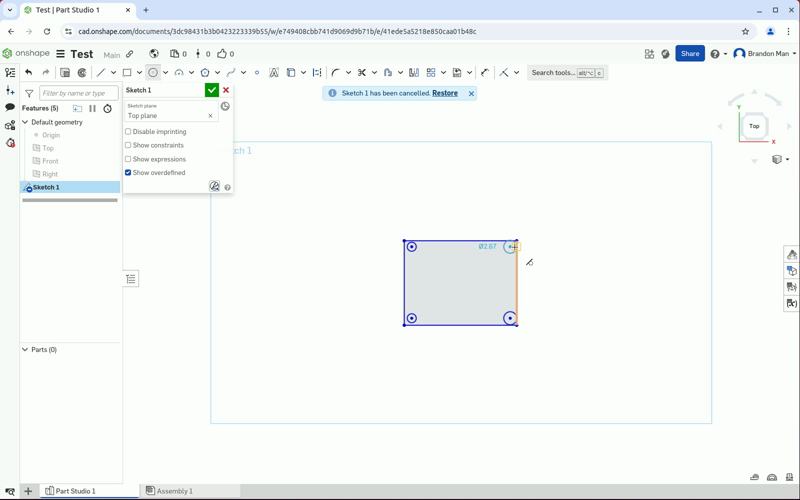
click(514, 246)
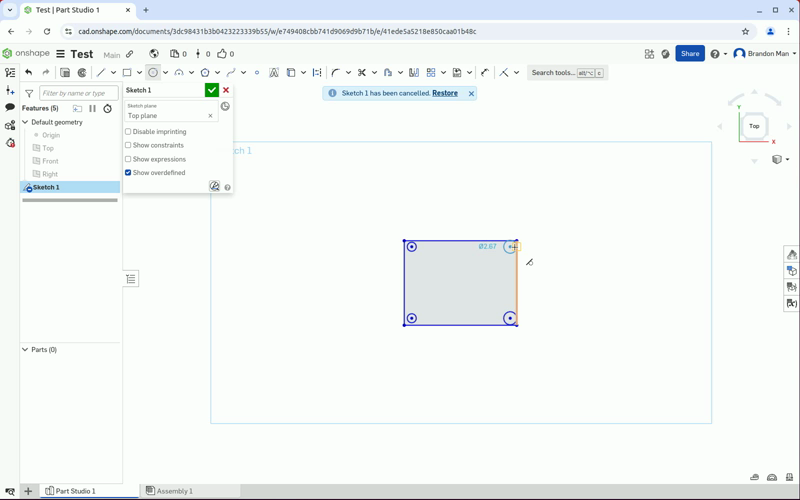
key(esc)
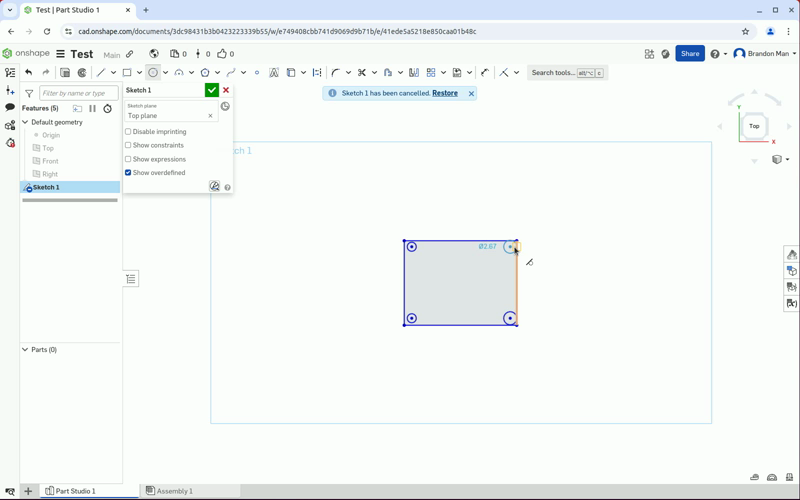
mouse_move(455, 301)
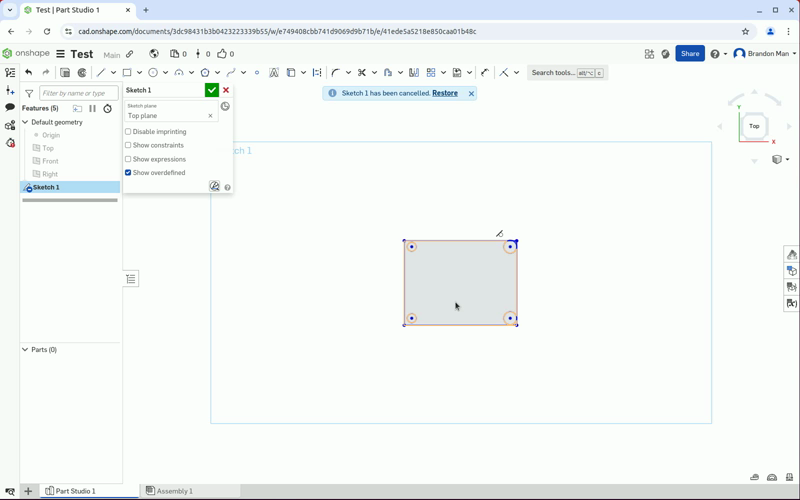
click(455, 301)
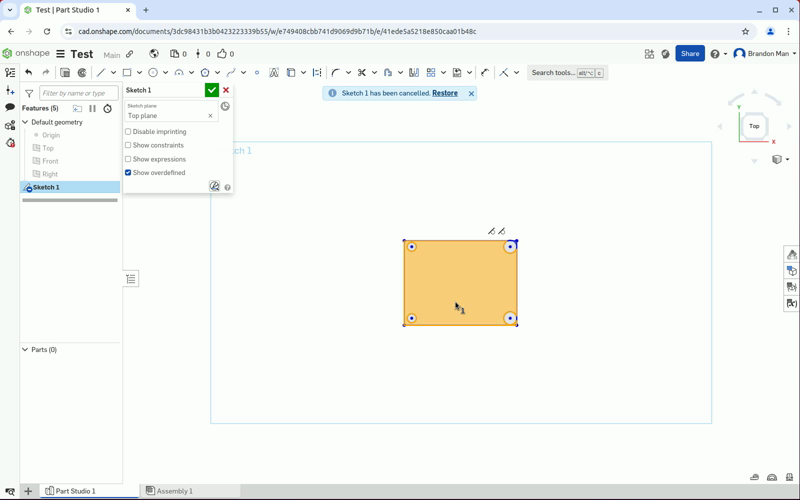
mouse_move(73, 352)
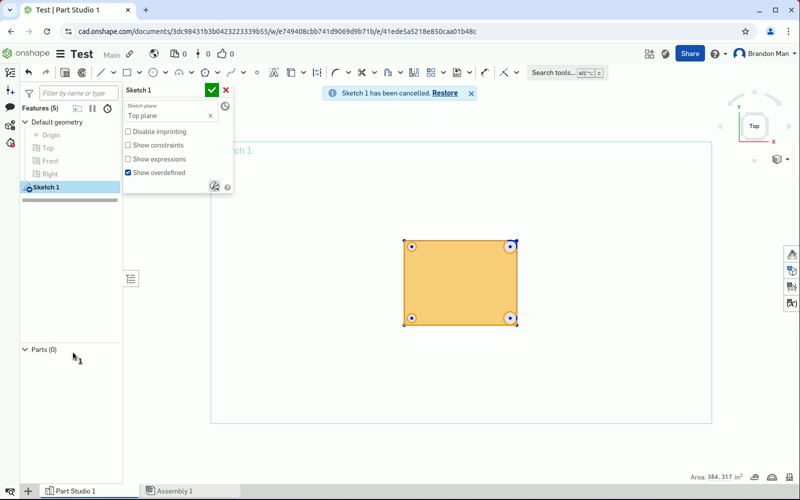
key(shift+y)
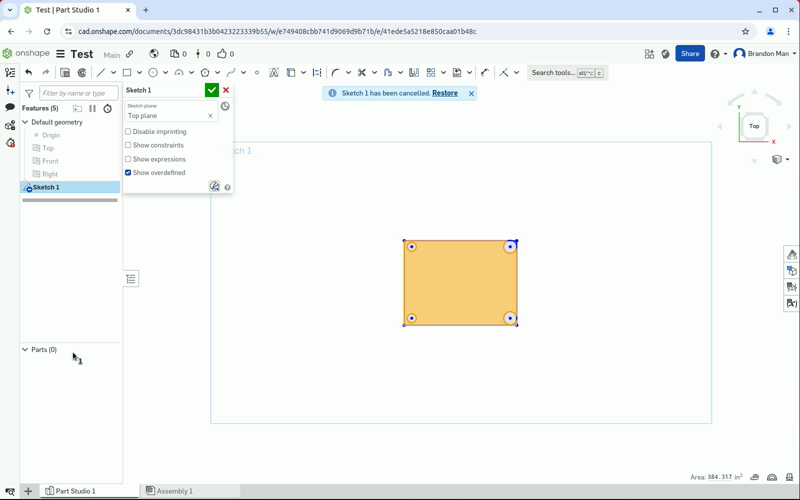
key(shift+e)
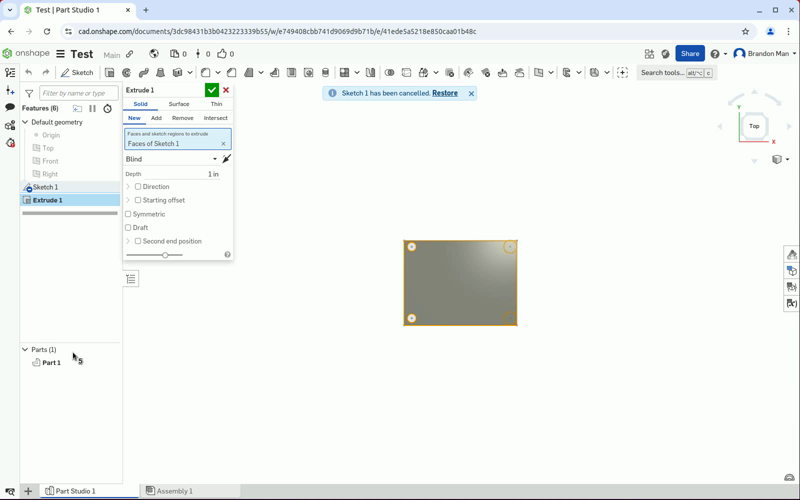
mouse_move(143, 106)
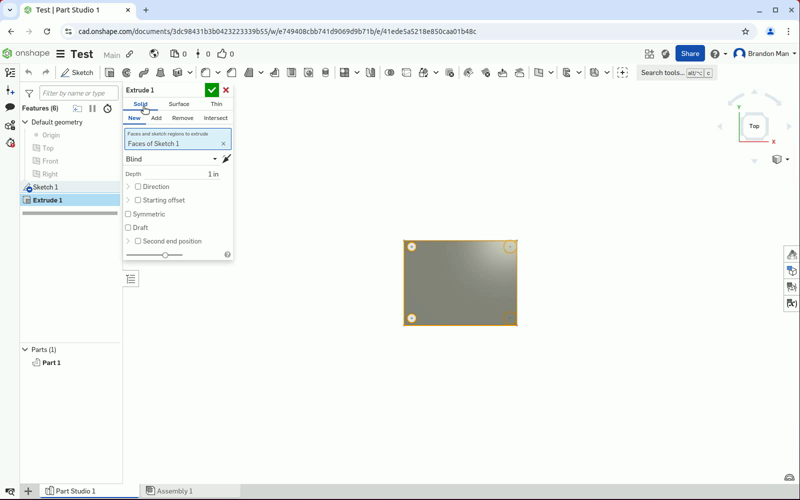
click(143, 106)
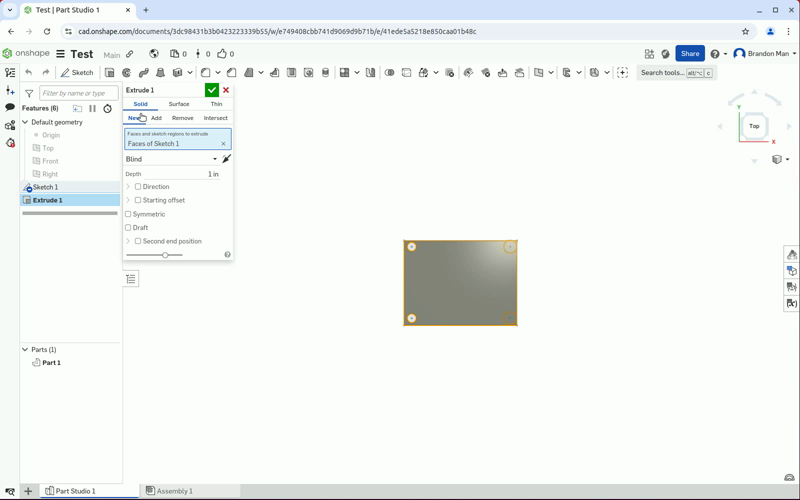
mouse_move(137, 120)
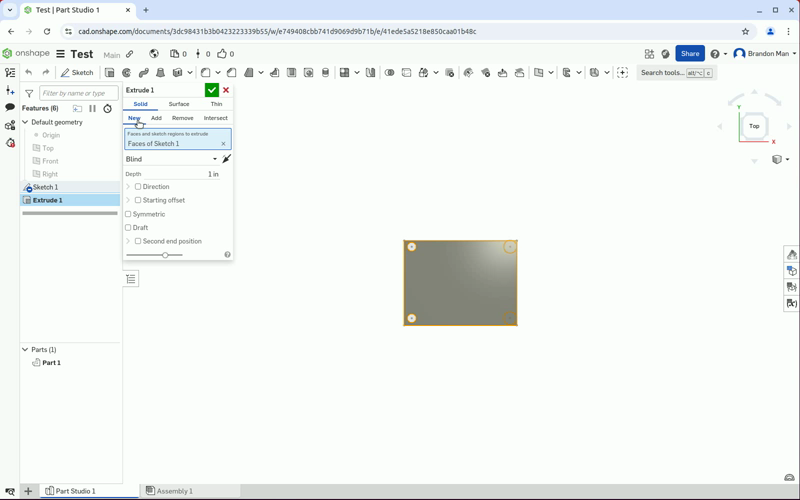
click(137, 120)
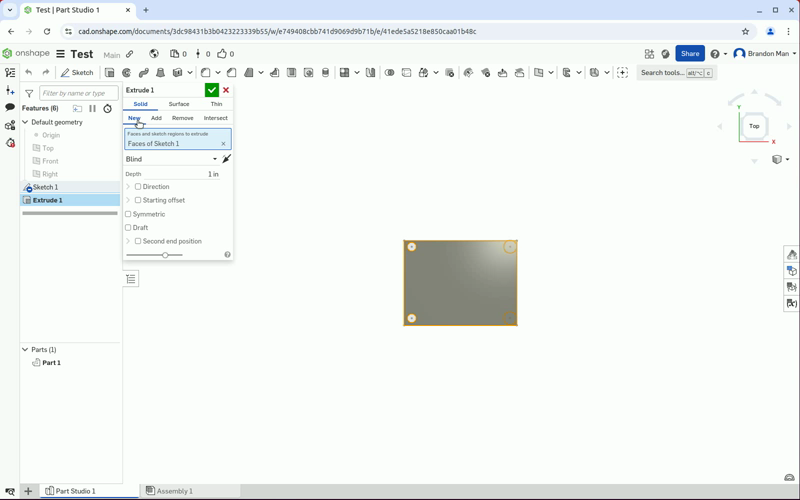
key(tab, 4)
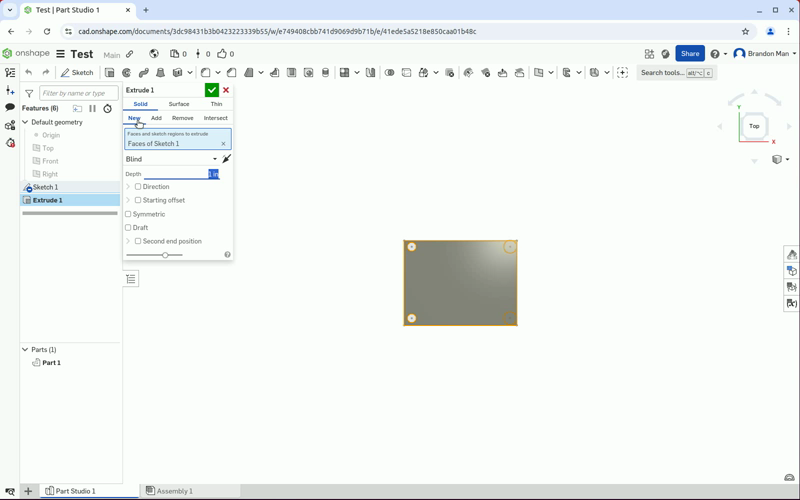
text(1.685)
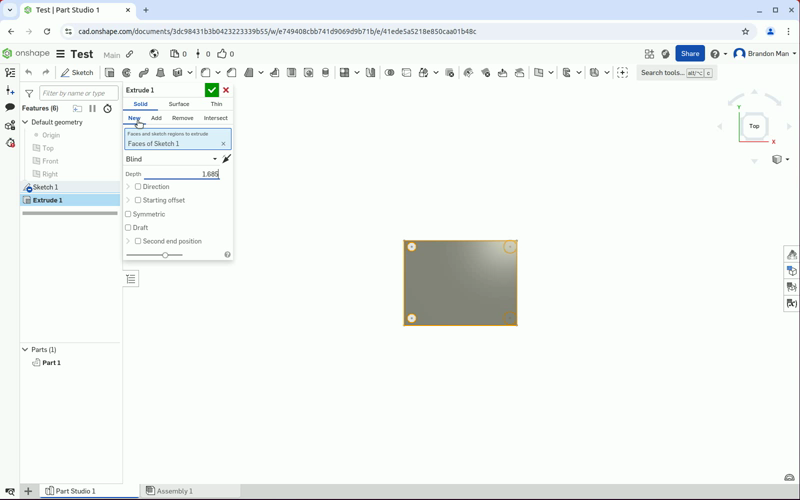
key(enter)
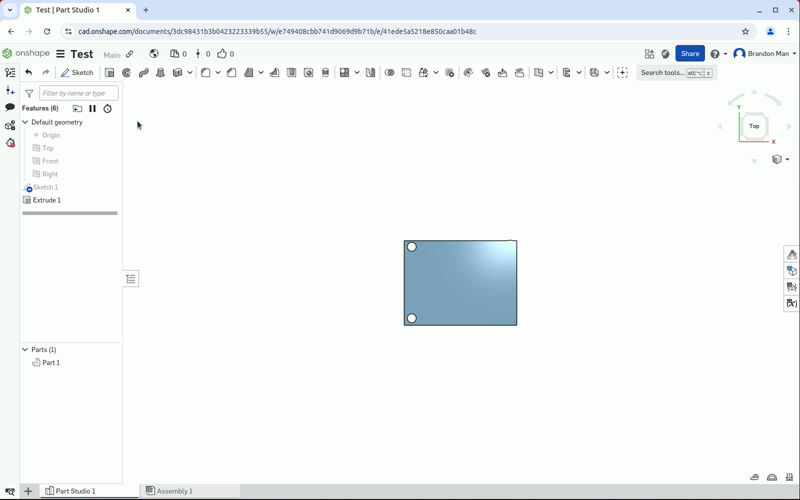
key(shift+h)
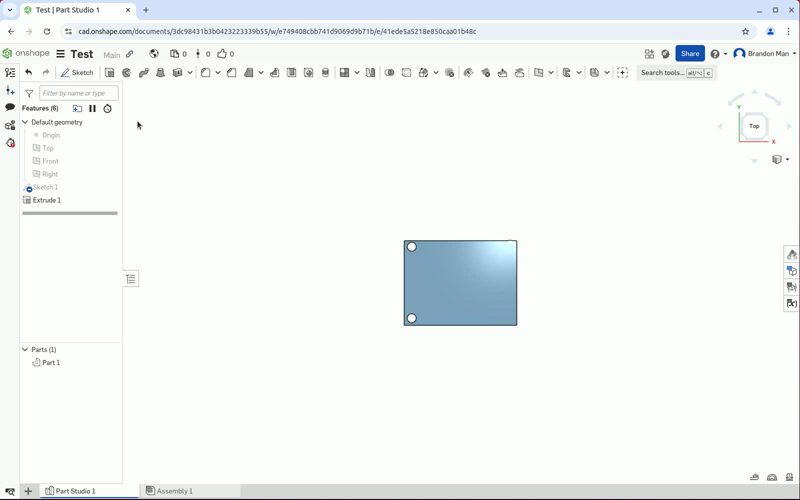
key(shift+h)
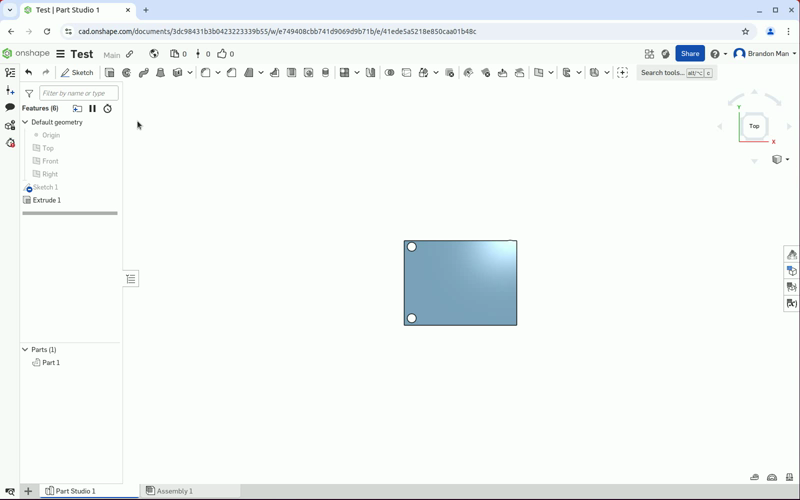
mouse_move(73, 189)
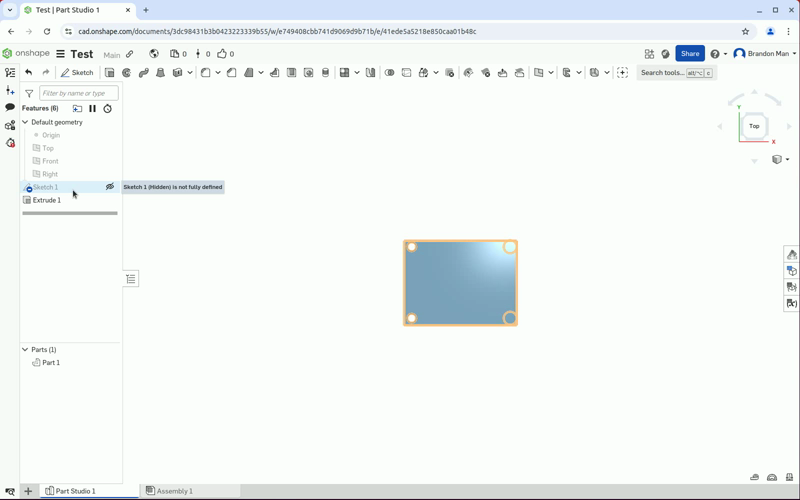
click(73, 189)
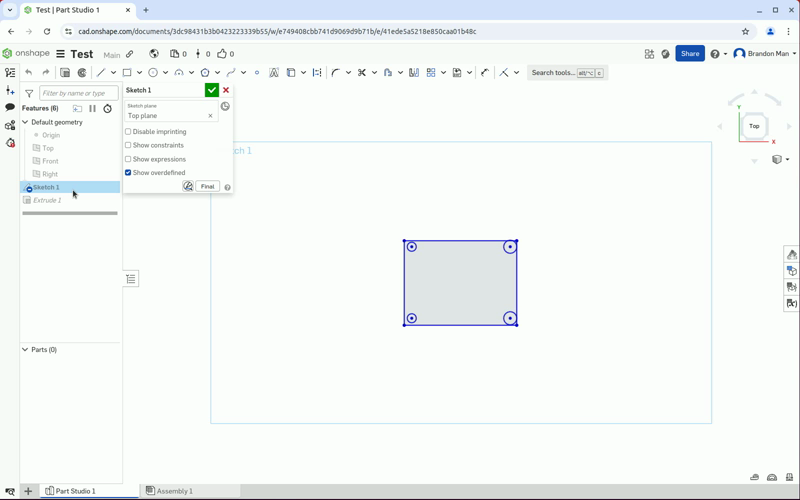
mouse_move(229, 92)
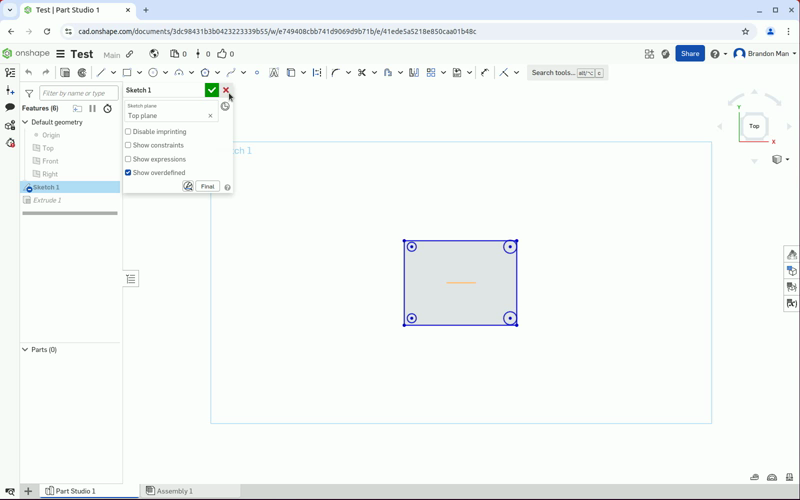
click(229, 92)
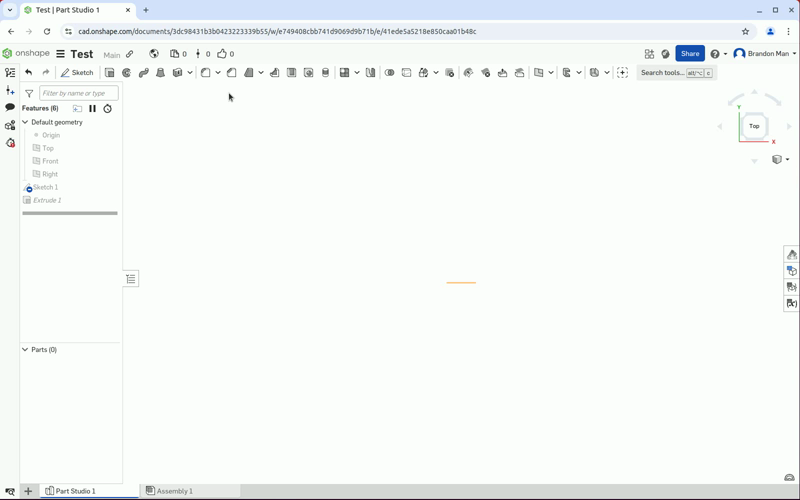
mouse_move(541, 75)
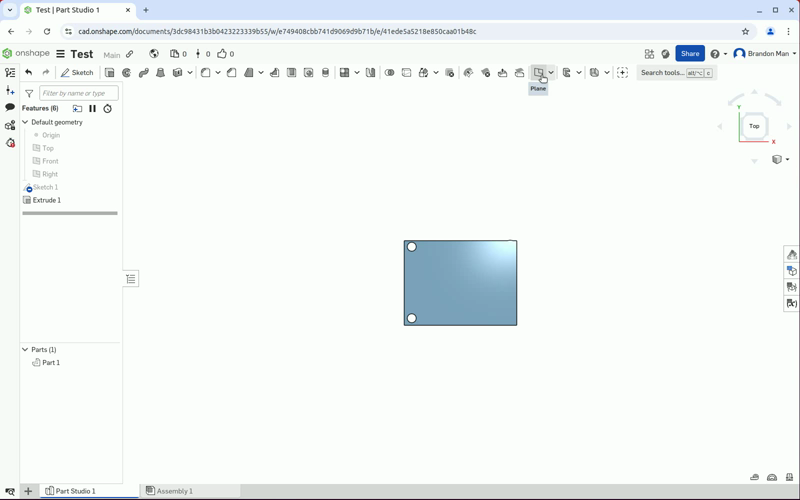
click(541, 75)
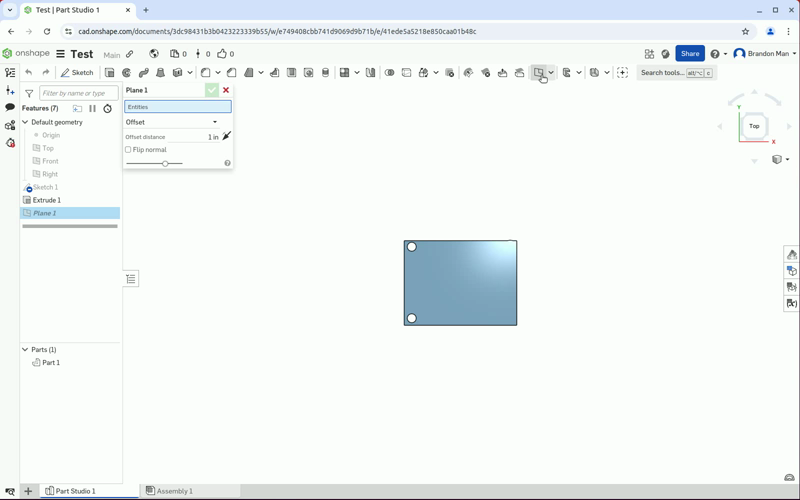
mouse_move(73, 150)
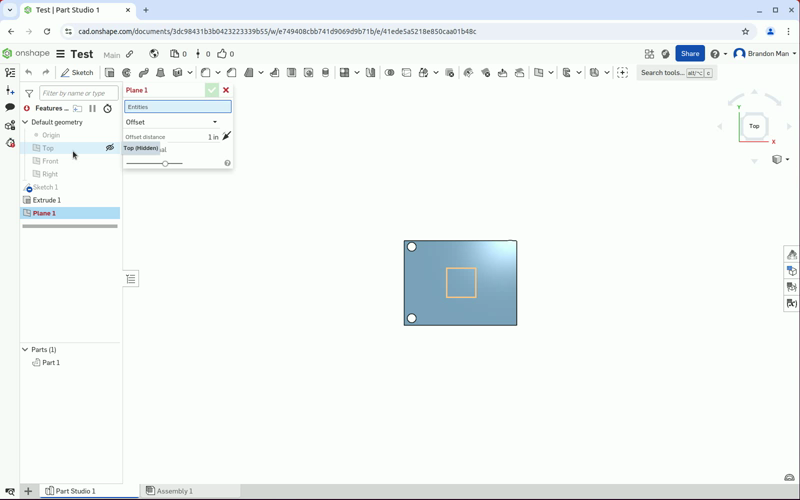
click(73, 150)
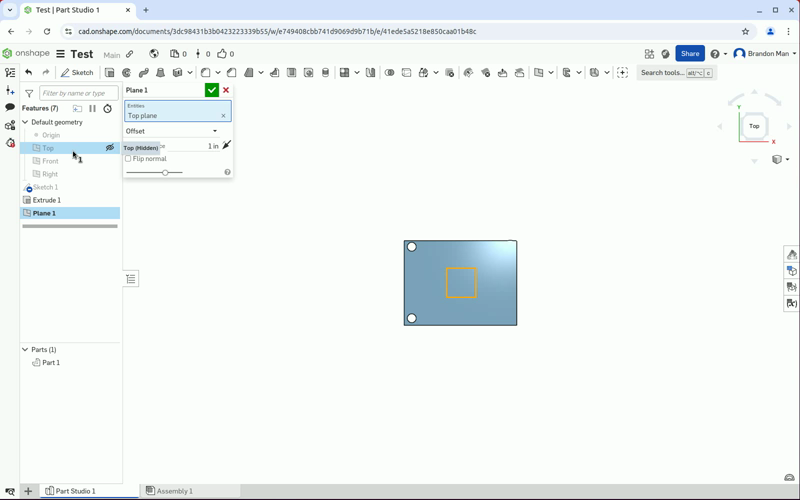
key(tab, 2)
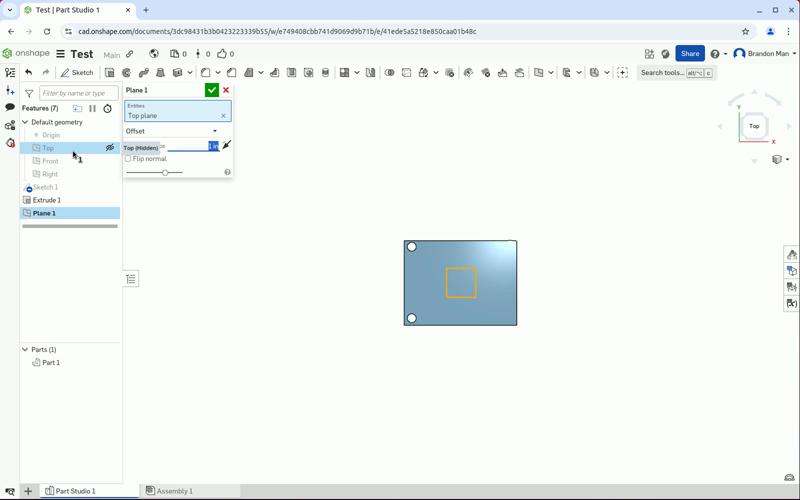
text(1.695)
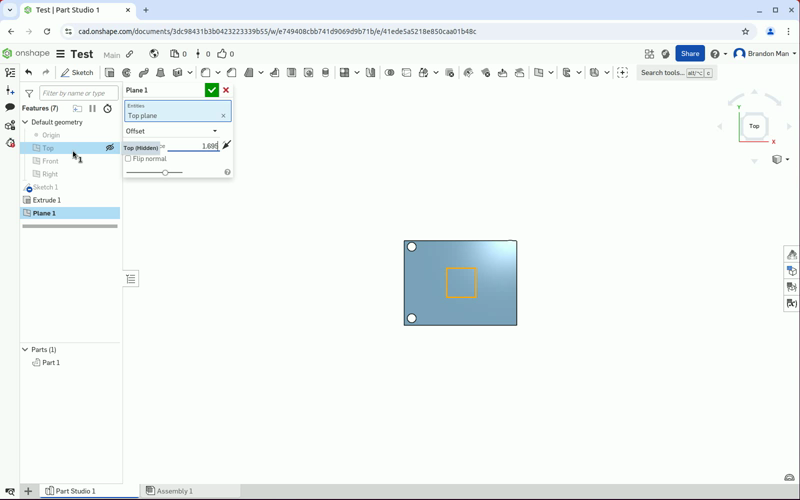
key(enter, 2)
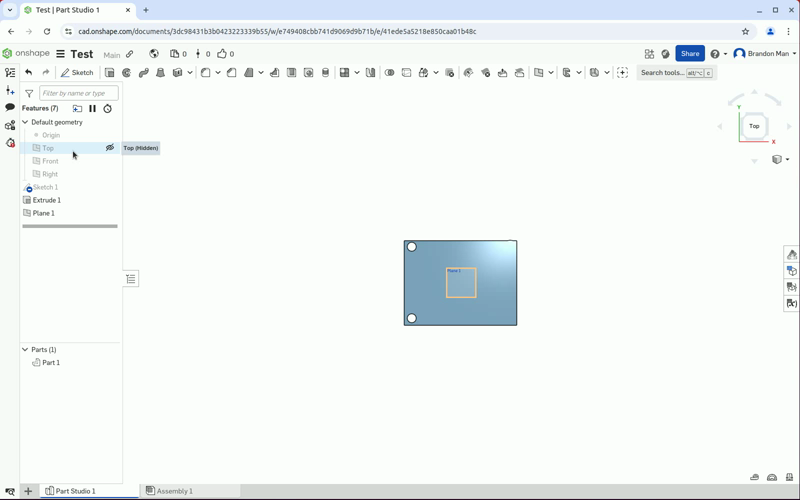
key(shift+s)
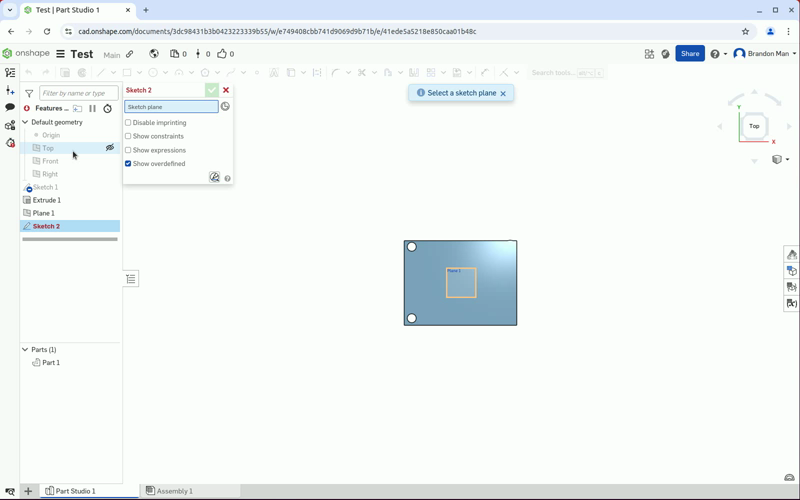
mouse_move(73, 215)
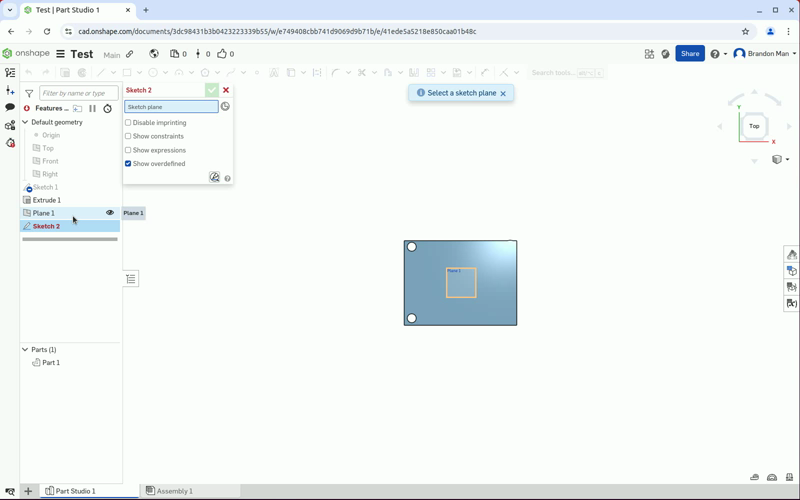
click(73, 215)
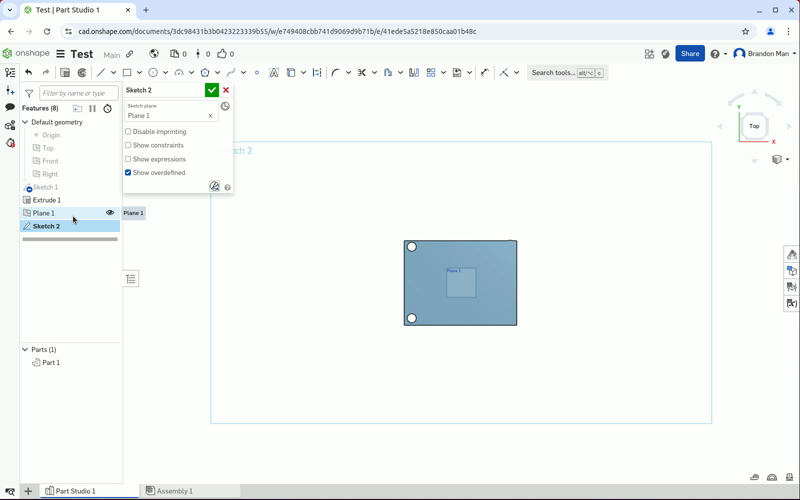
mouse_move(73, 352)
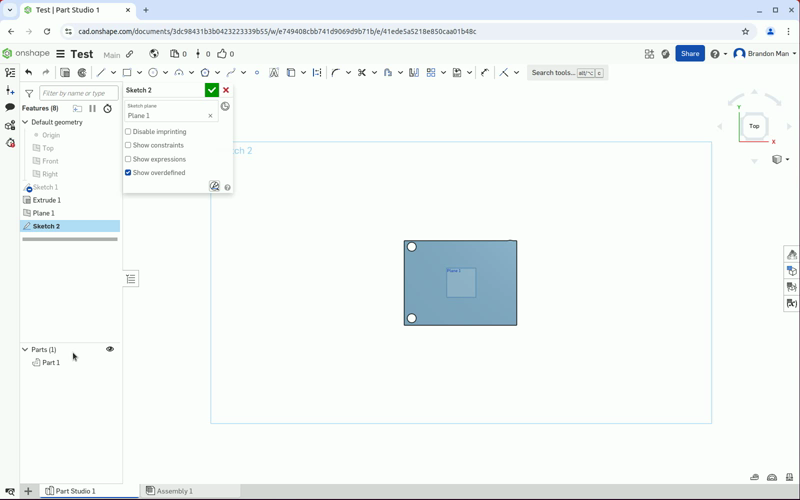
key(y)
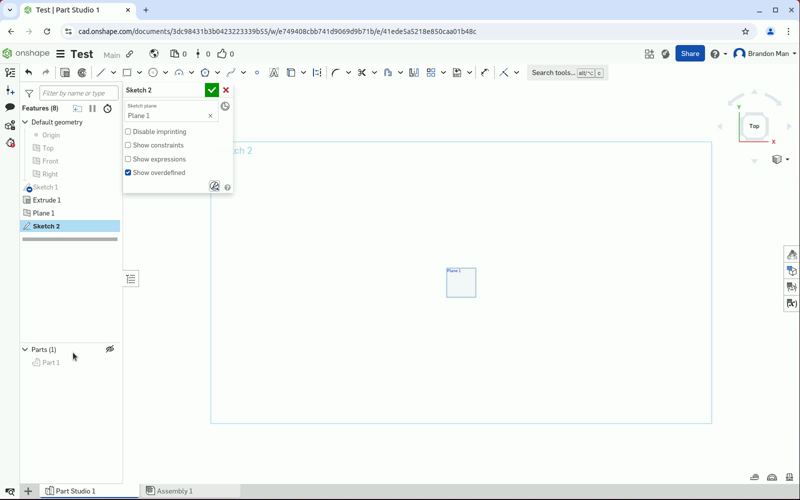
key(c)
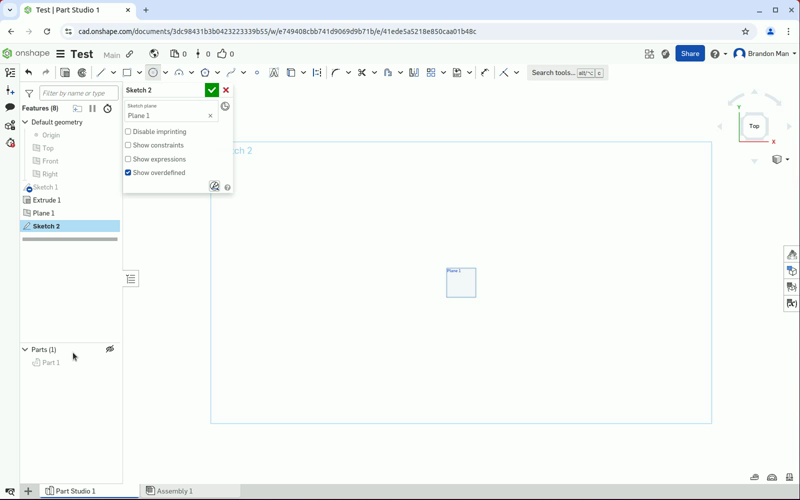
key_down(shift)
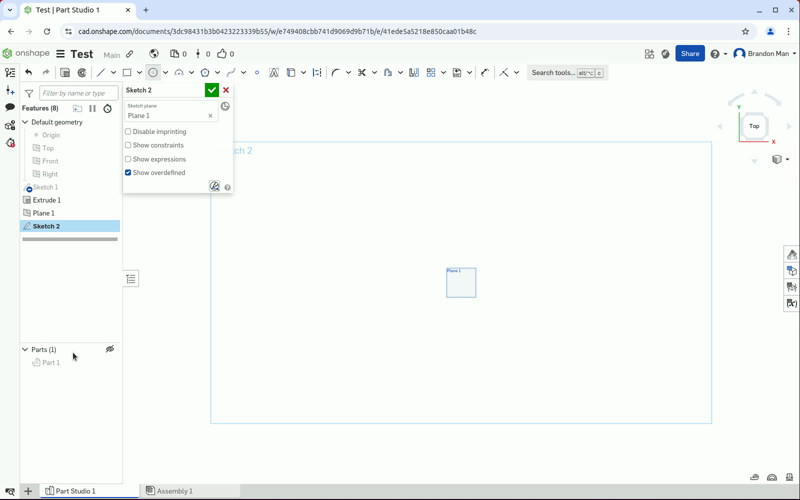
mouse_move(461, 282)
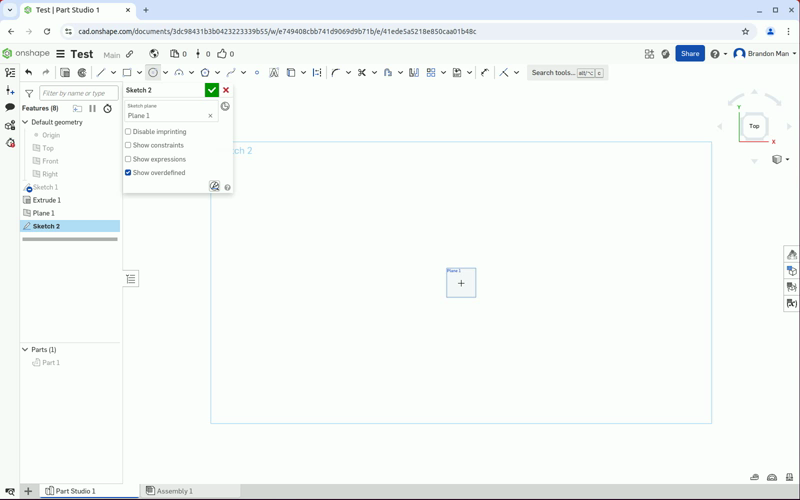
click(461, 282)
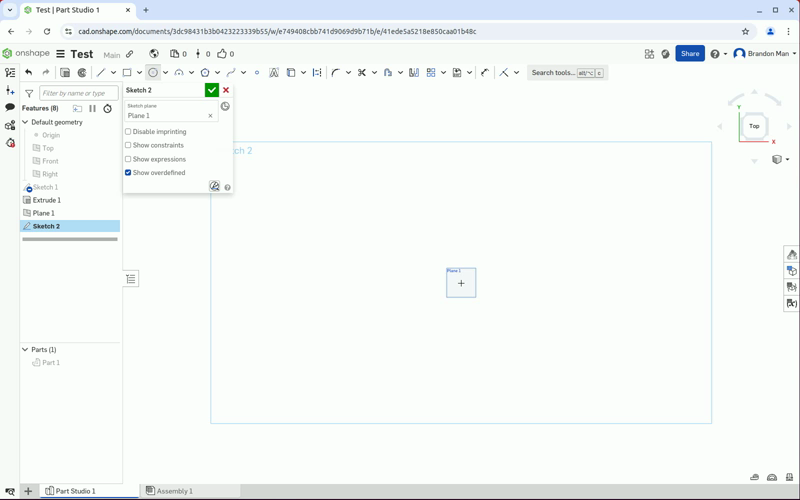
key_up(shift)
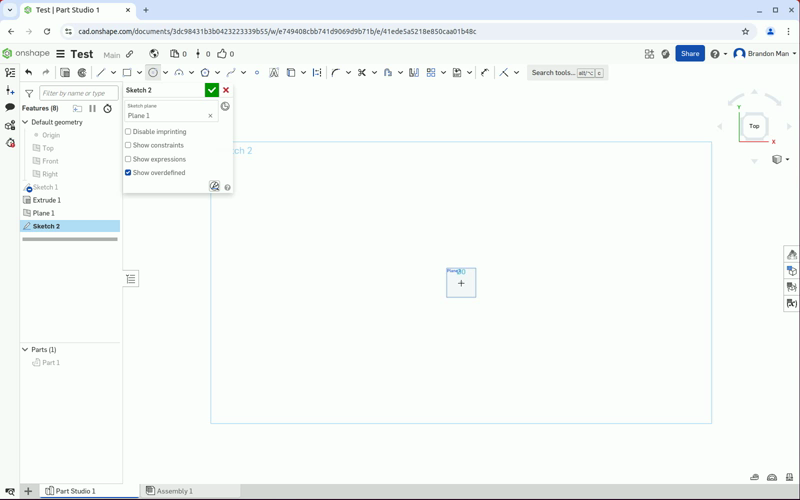
mouse_move(500, 282)
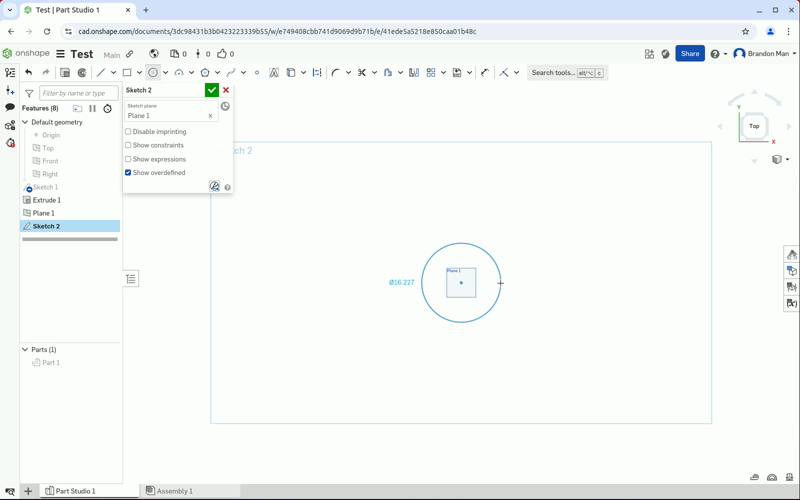
click(500, 282)
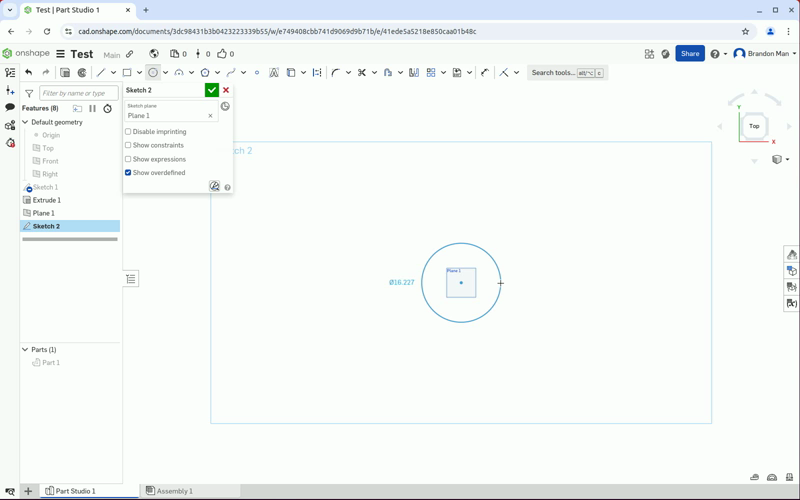
key(esc)
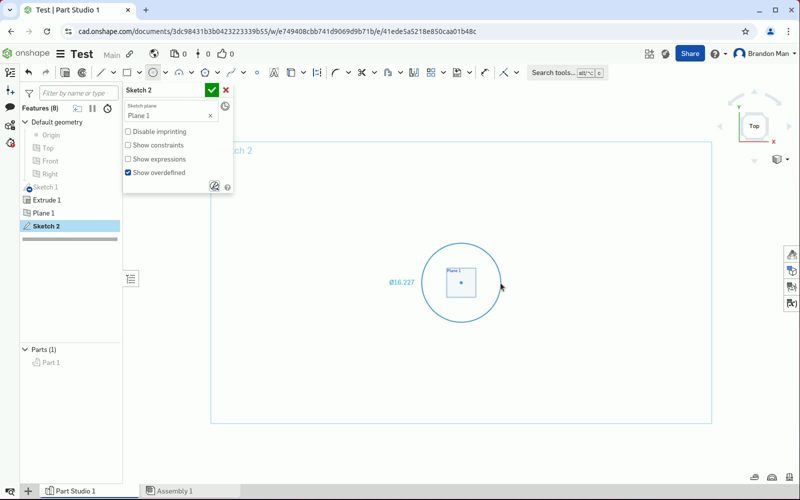
mouse_move(465, 255)
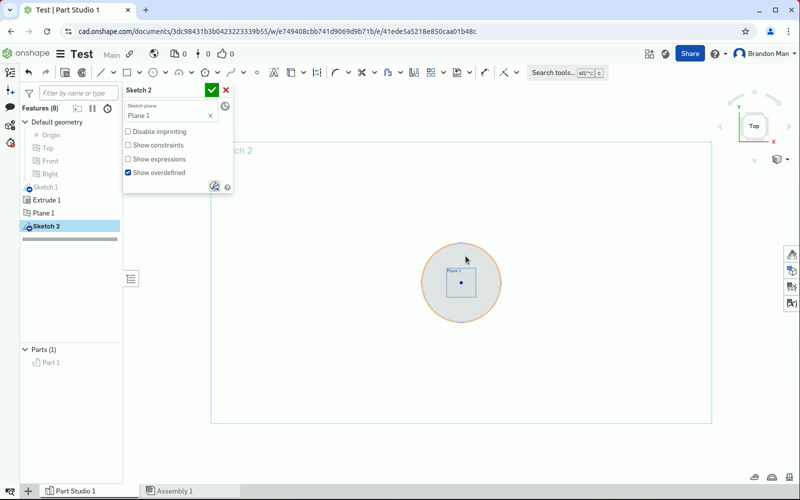
click(465, 255)
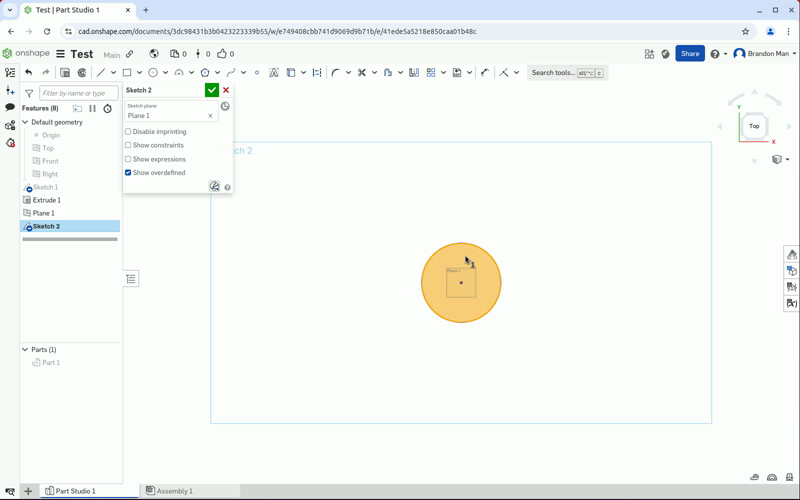
mouse_move(73, 352)
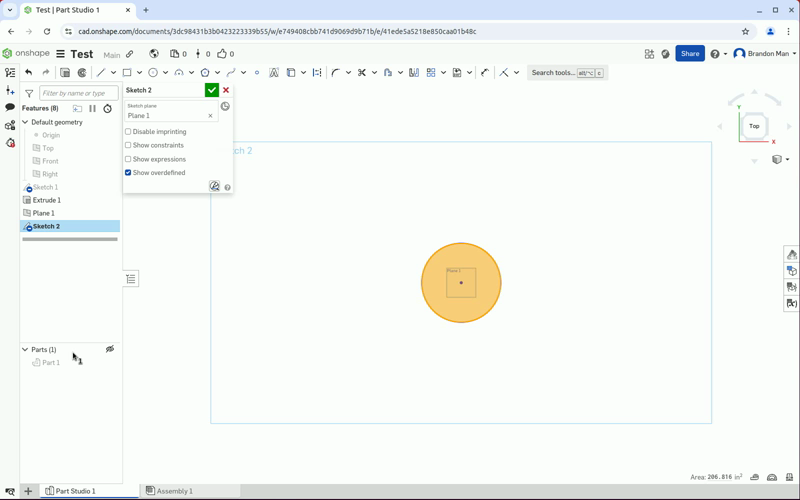
key(shift+y)
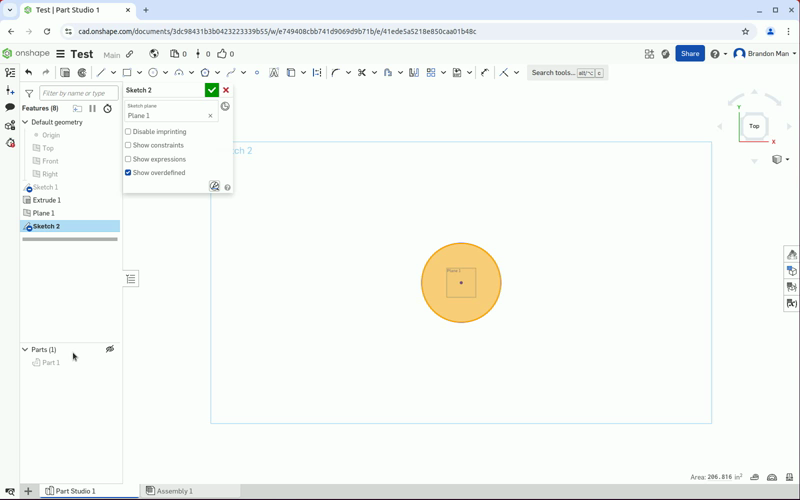
key(shift+e)
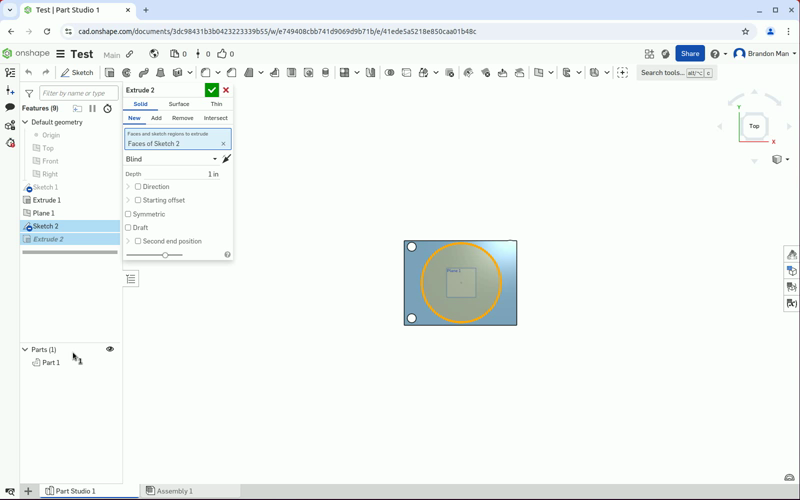
mouse_move(143, 106)
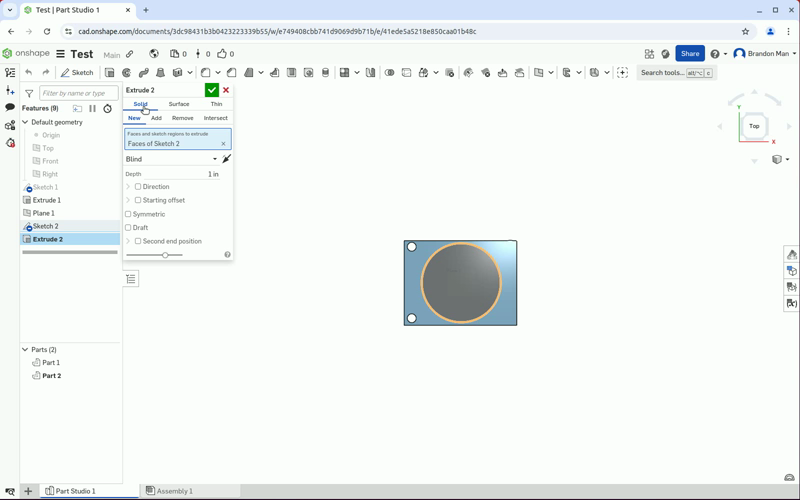
click(143, 106)
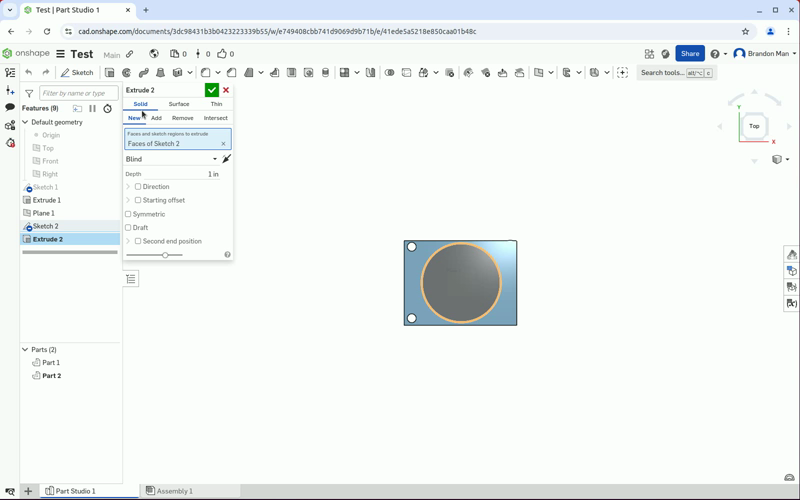
mouse_move(137, 120)
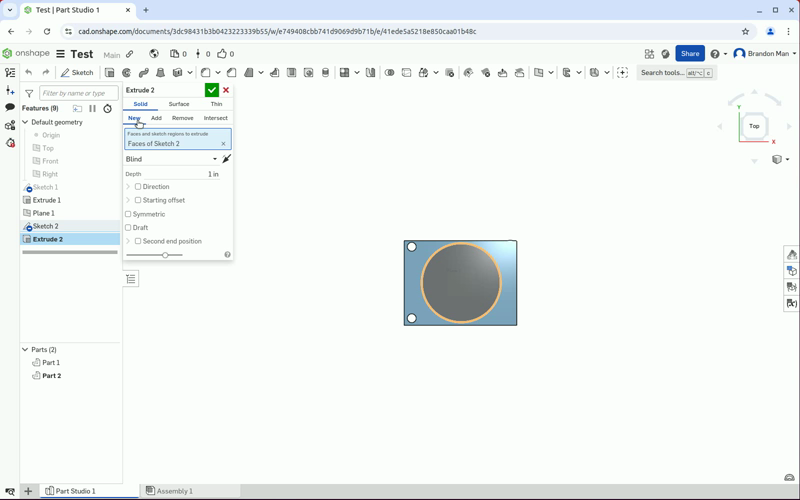
click(137, 120)
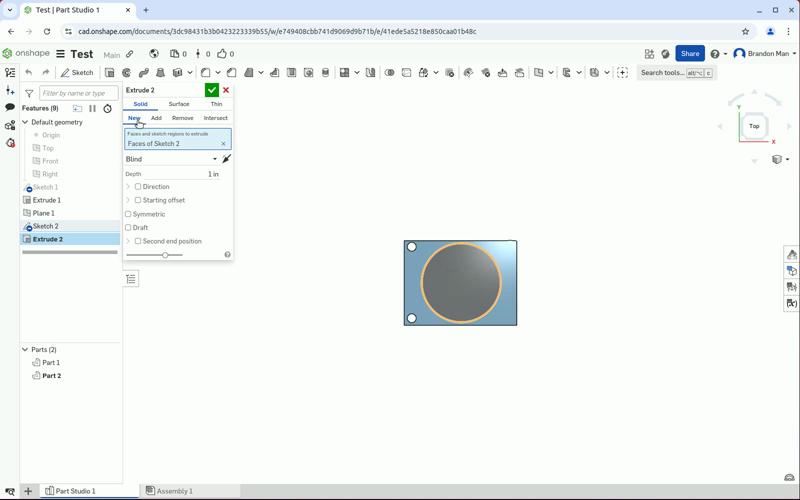
key(tab, 4)
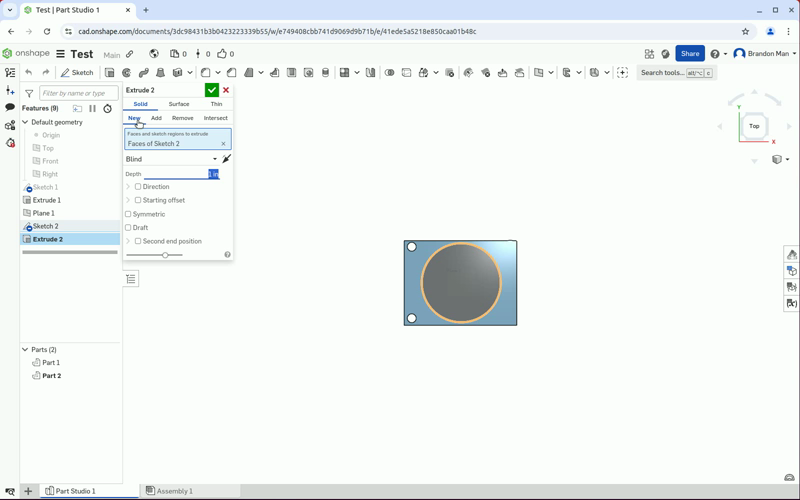
text(21.423)
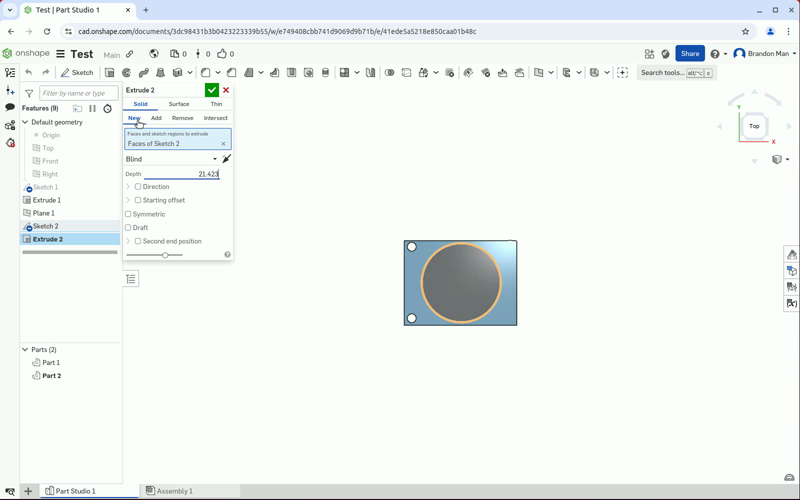
key(enter)
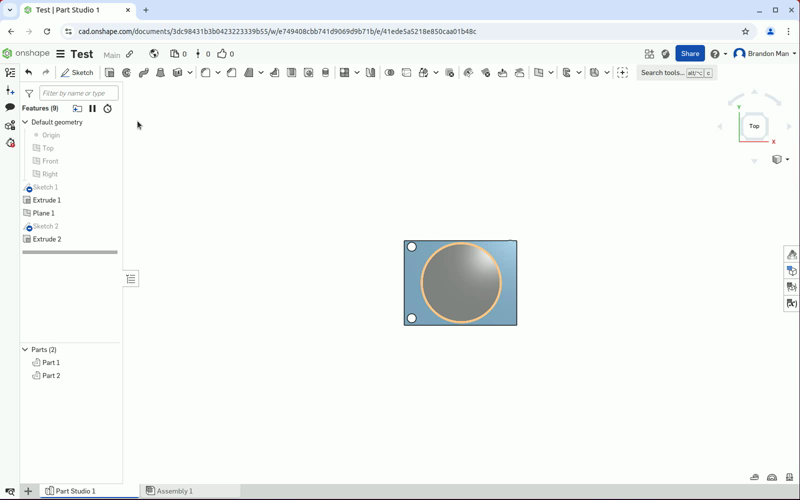
key(shift+h)
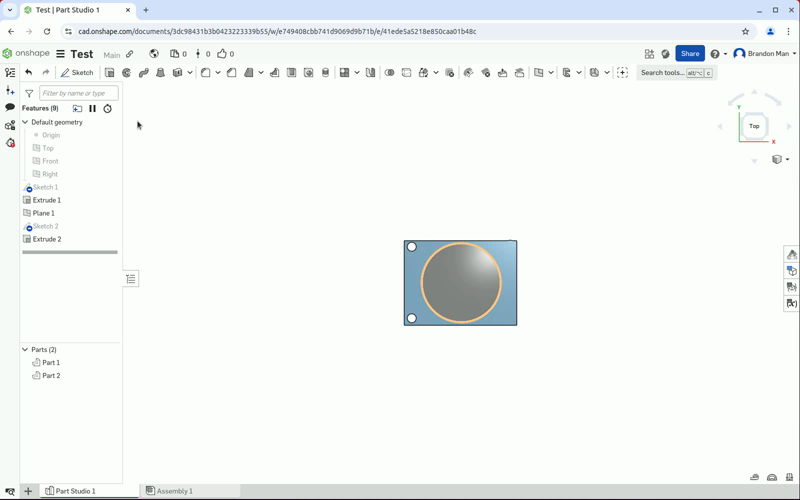
key(shift+h)
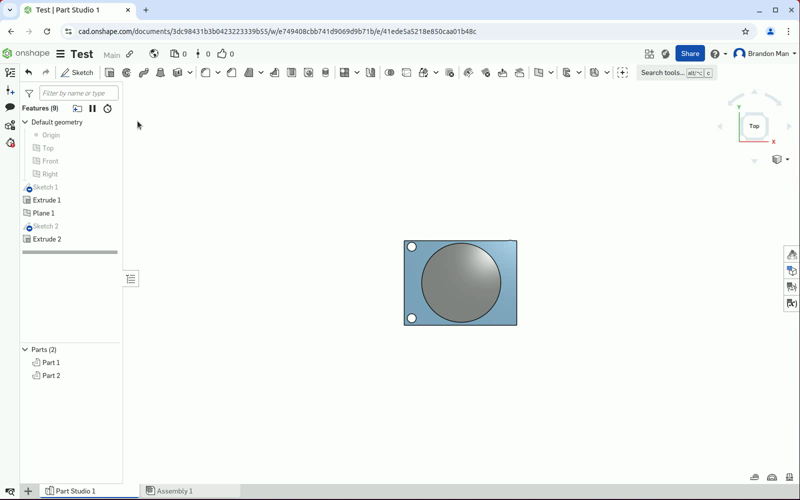
mouse_move(73, 189)
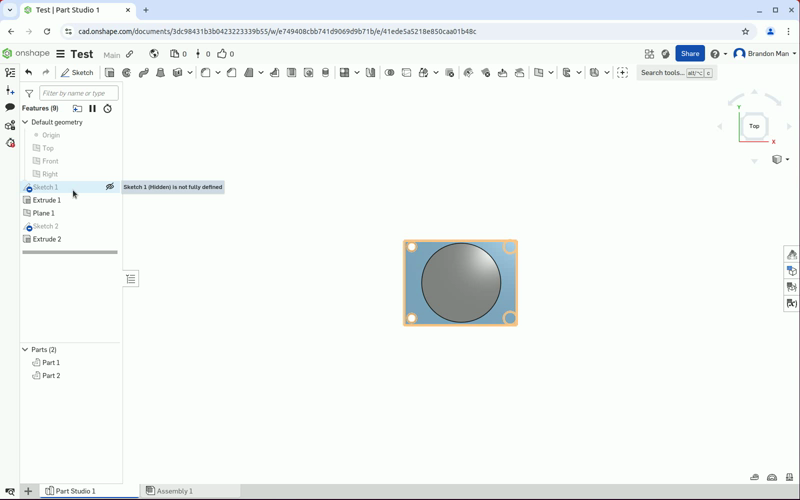
click(73, 189)
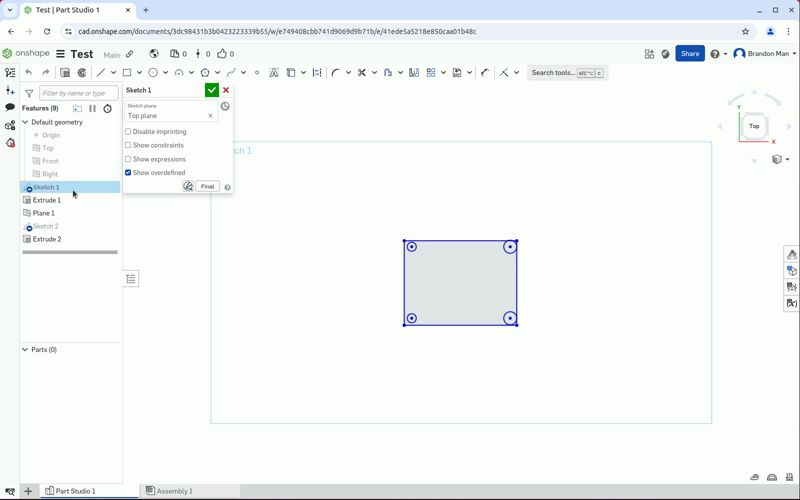
mouse_move(229, 92)
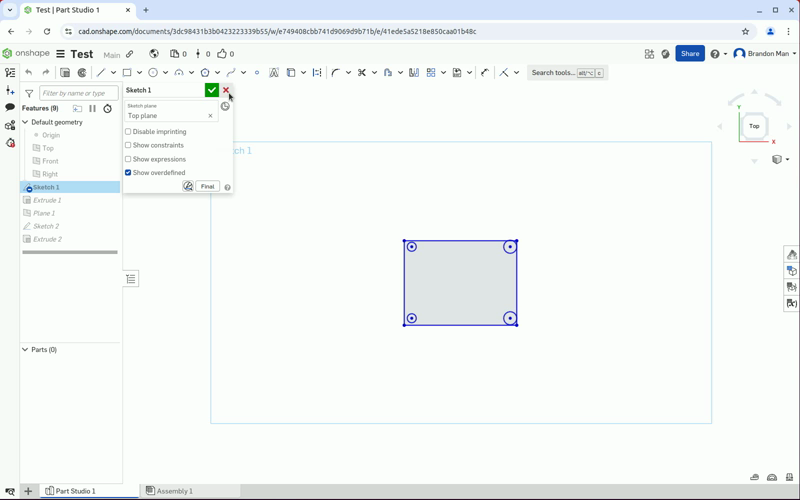
click(229, 92)
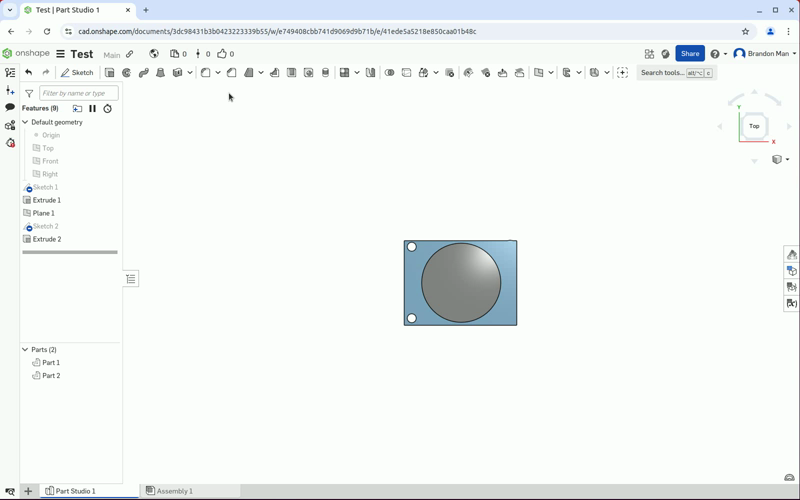
mouse_move(73, 352)
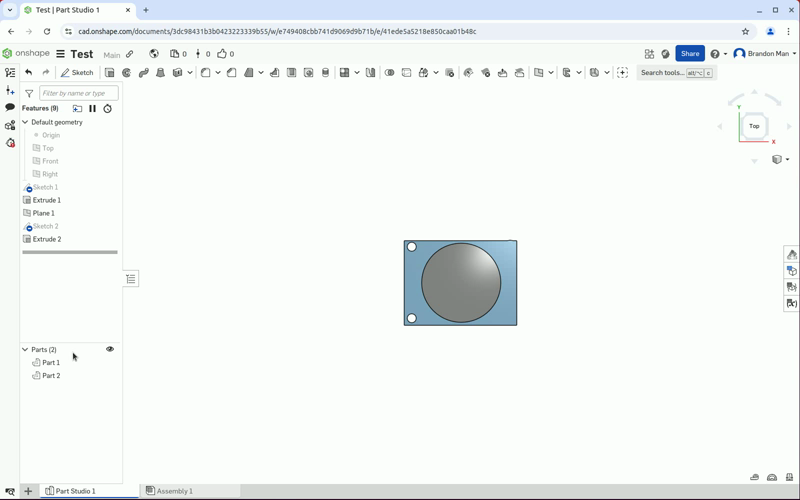
key(y)
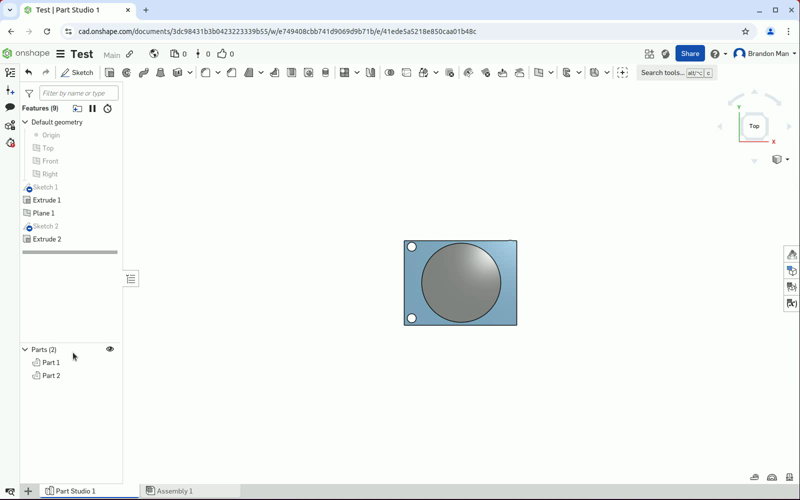
key(shift+p)
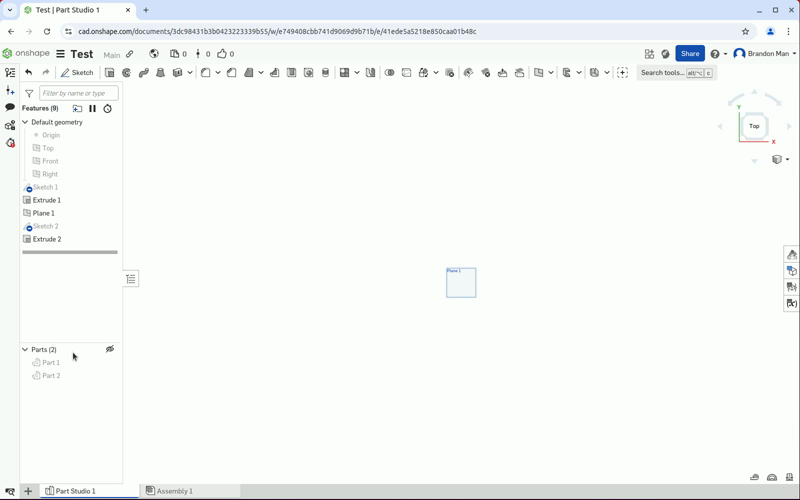
key(space)
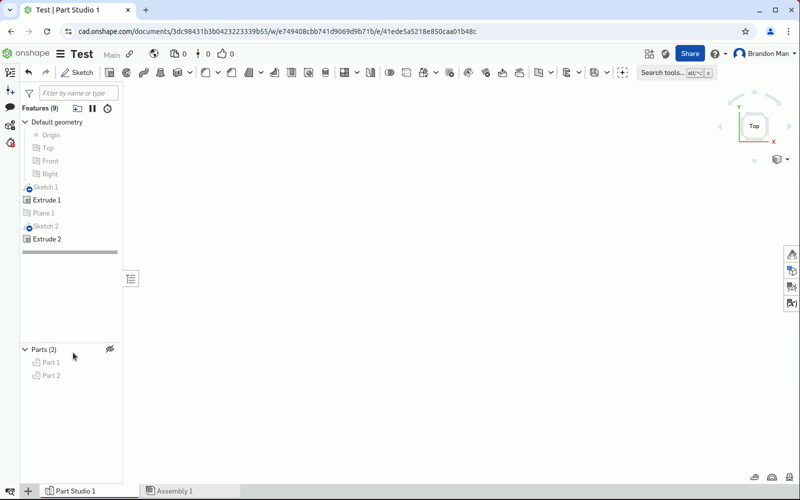
key_down(shift)
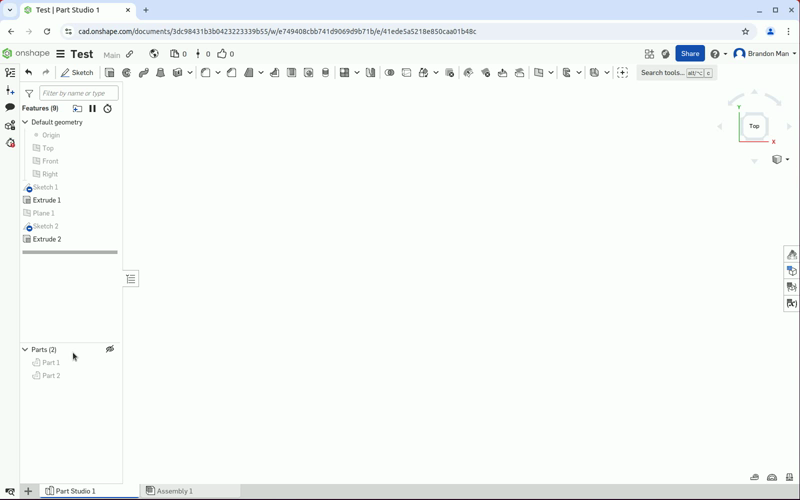
key(up)
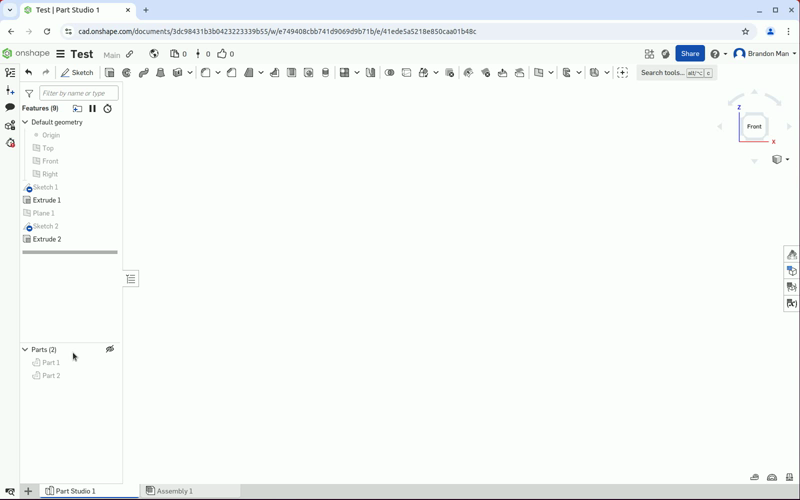
key_up(shift)
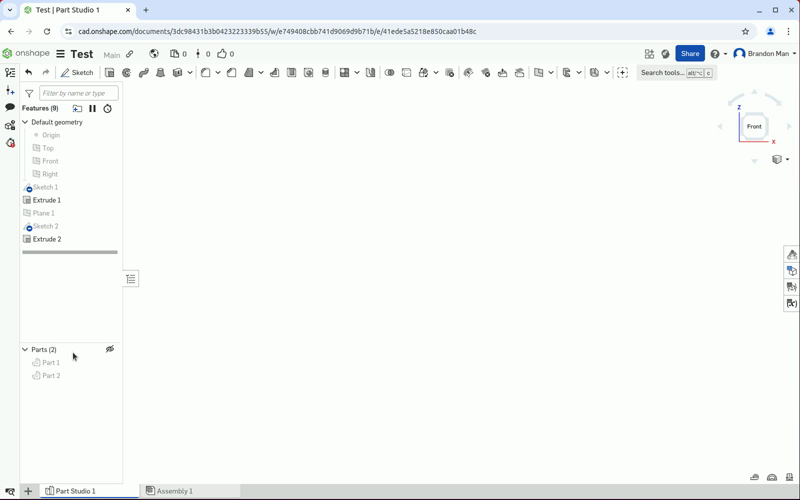
key(space)
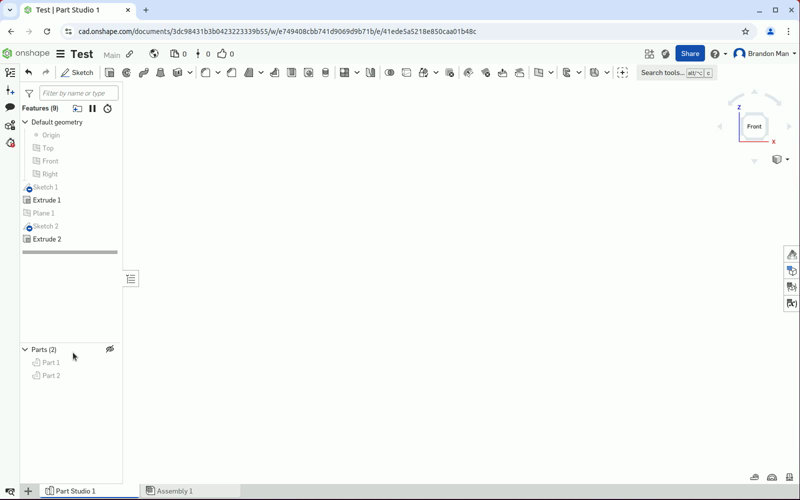
key_down(shift)
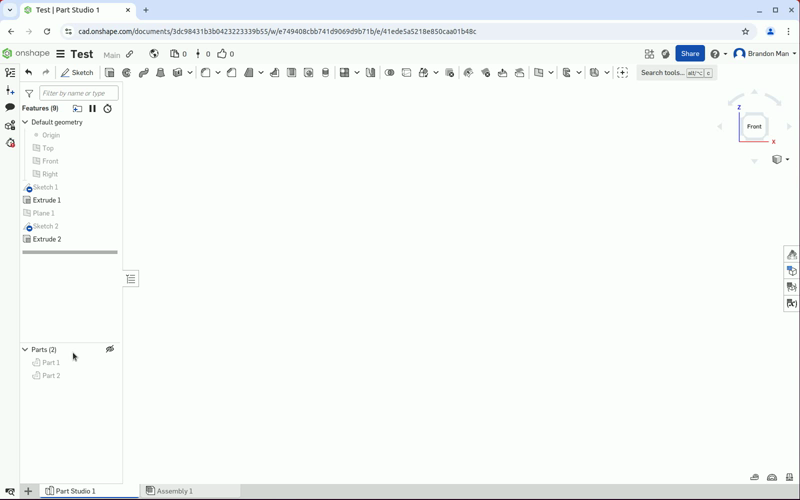
key(left)
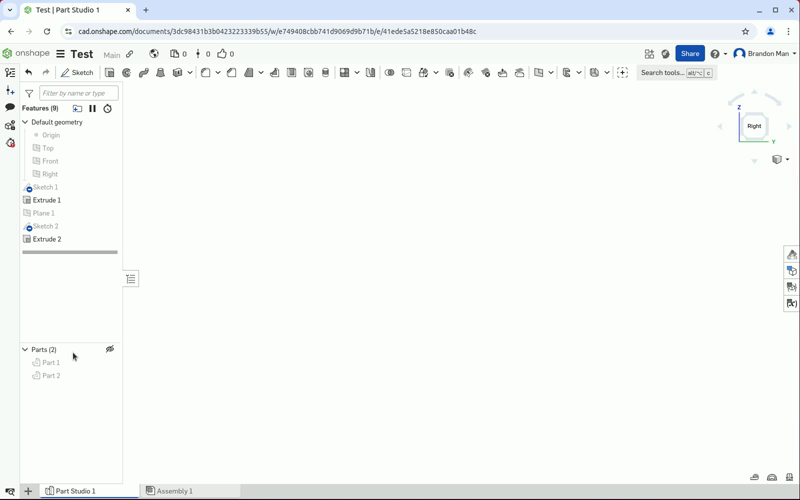
key_up(shift)
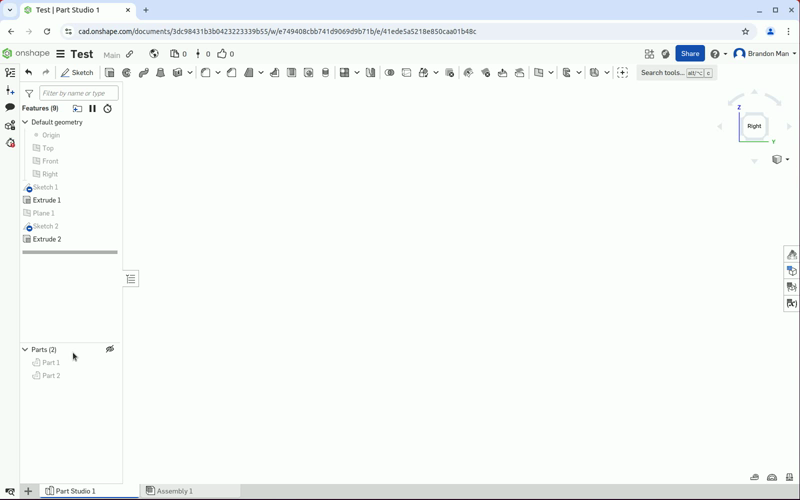
mouse_move(73, 352)
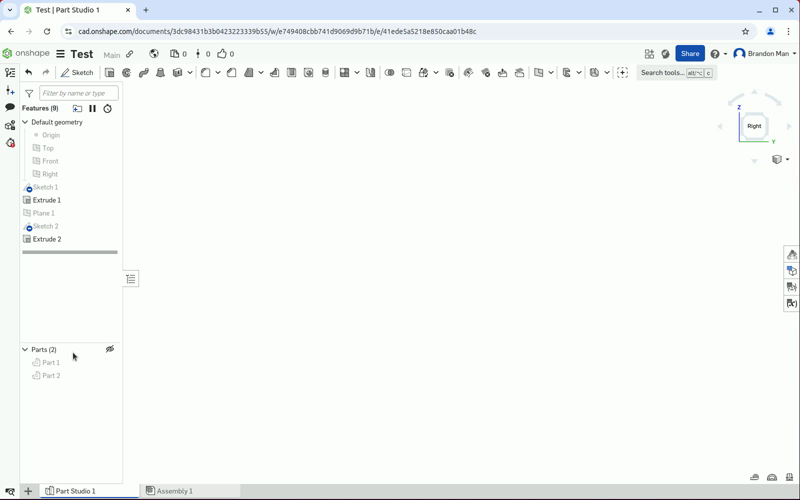
key(shift+y)
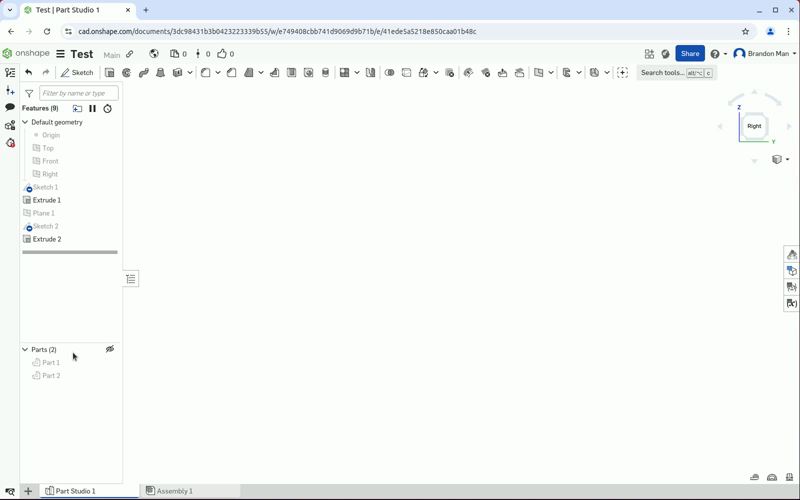
key(shift+s)
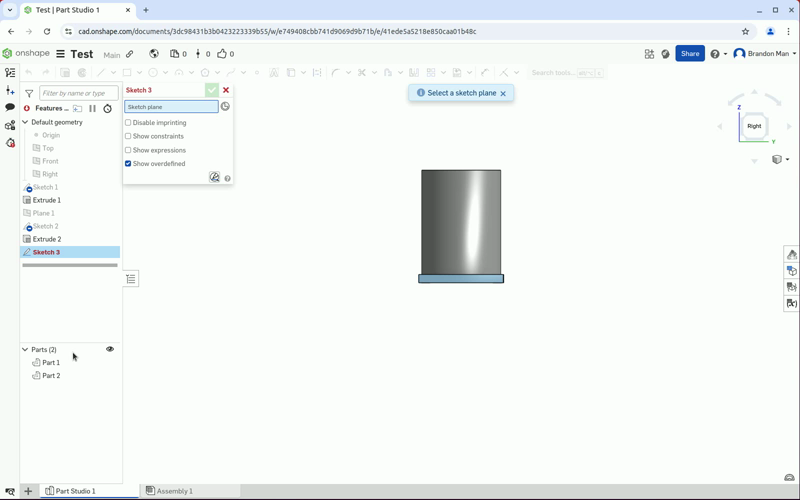
mouse_move(73, 176)
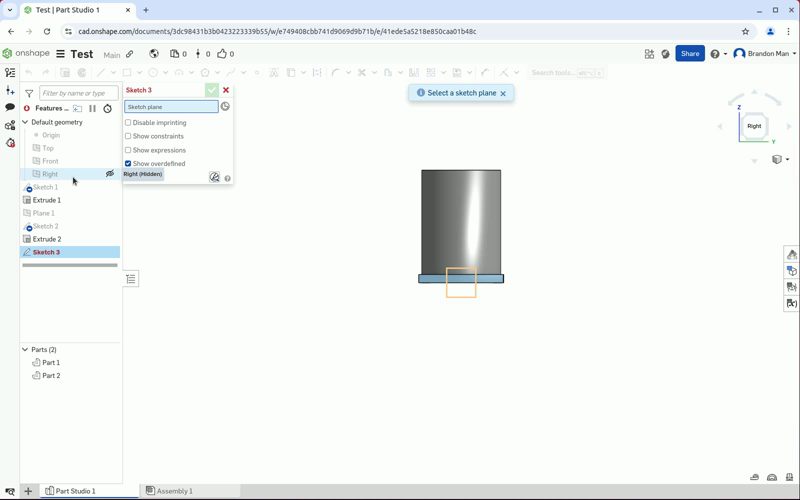
click(73, 176)
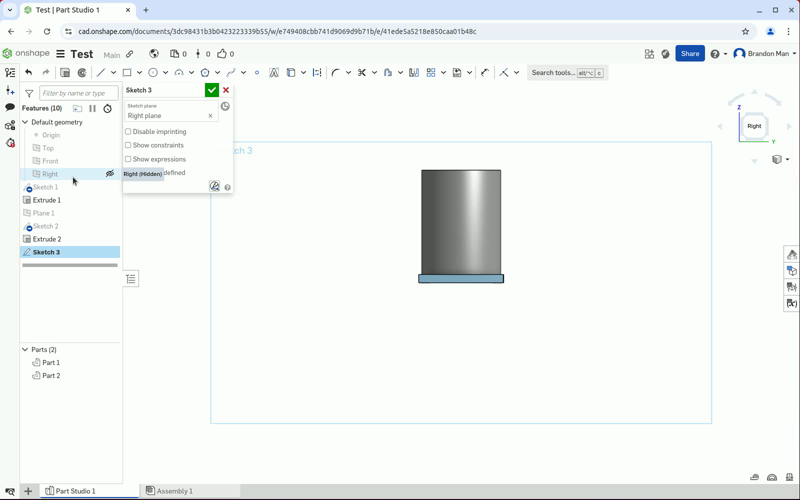
mouse_move(73, 352)
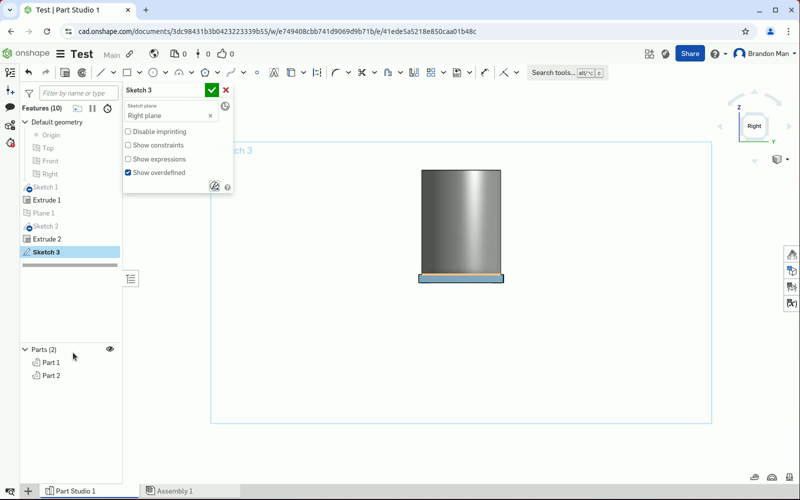
key(y)
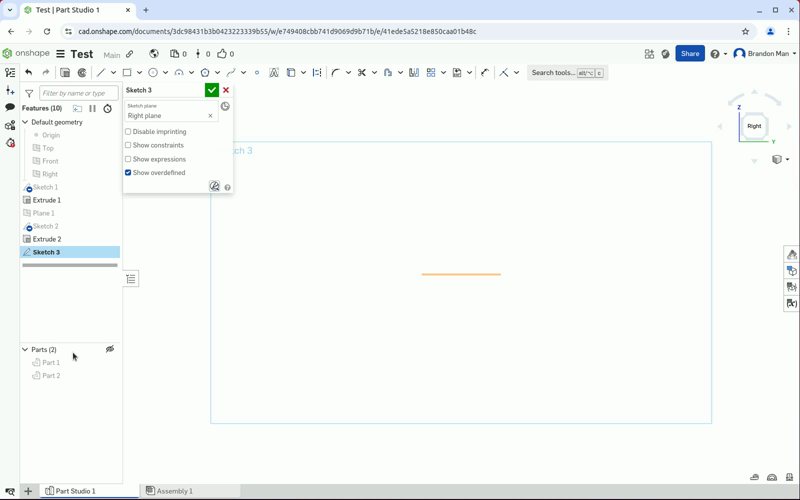
key(c)
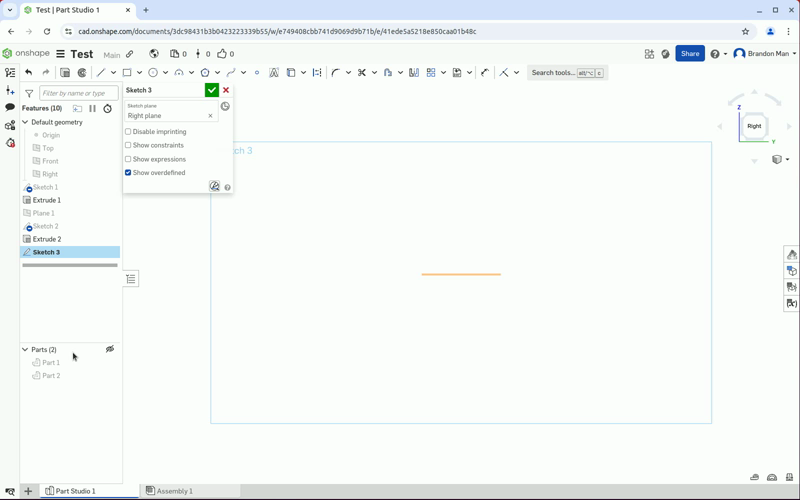
key_down(shift)
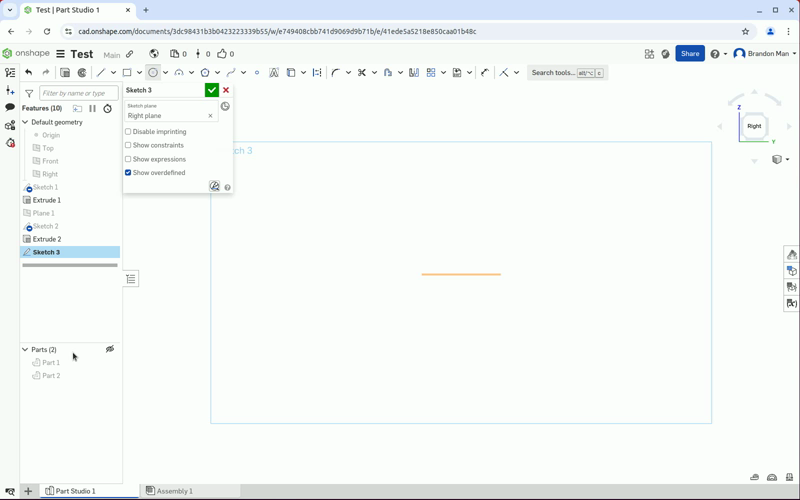
mouse_move(461, 240)
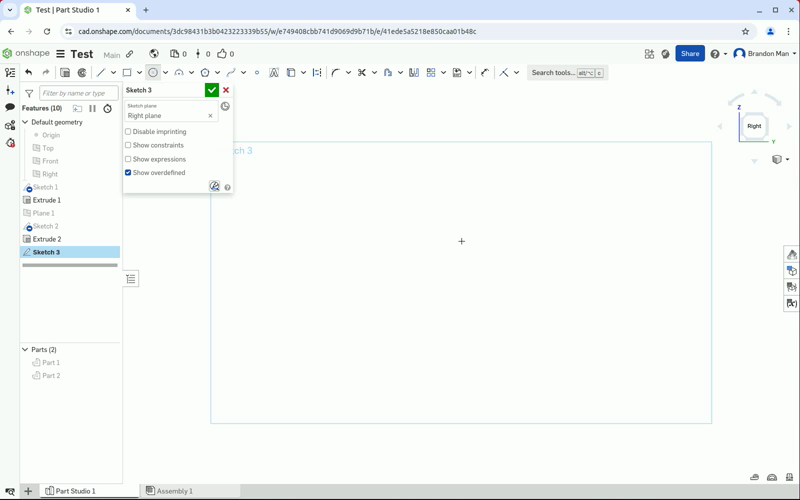
click(461, 240)
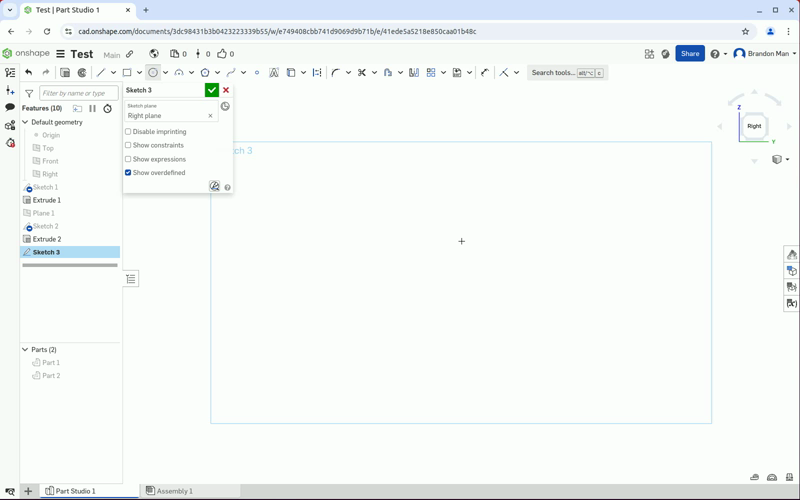
key_up(shift)
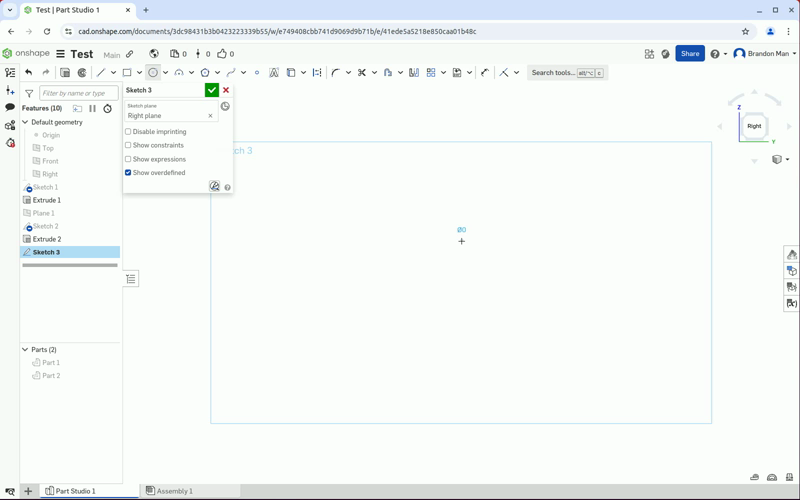
mouse_move(471, 240)
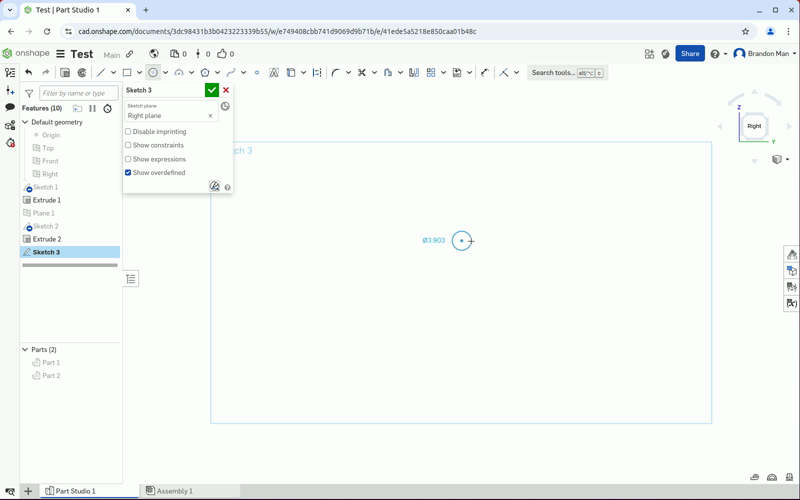
click(471, 240)
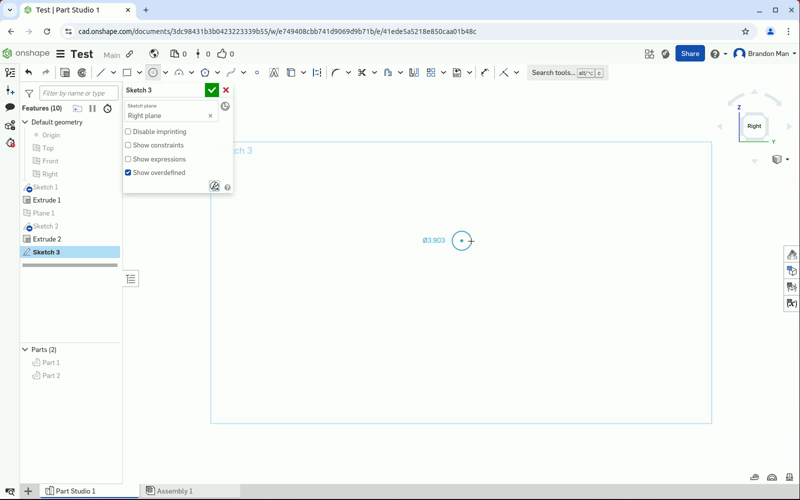
key(esc)
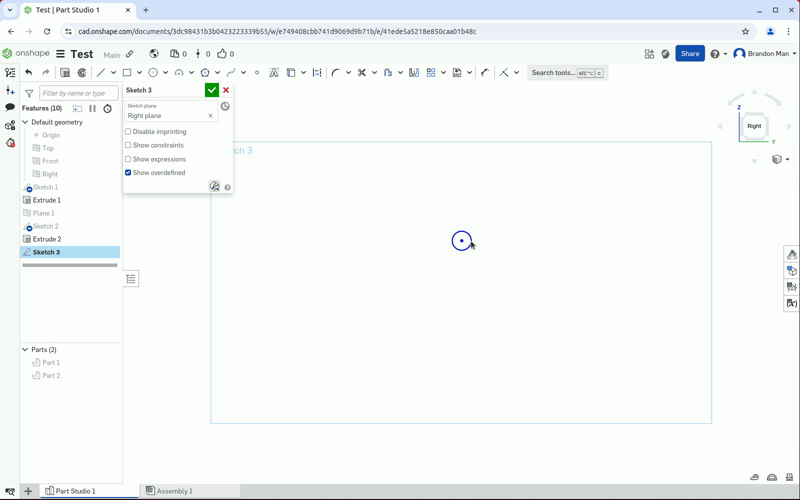
mouse_move(464, 238)
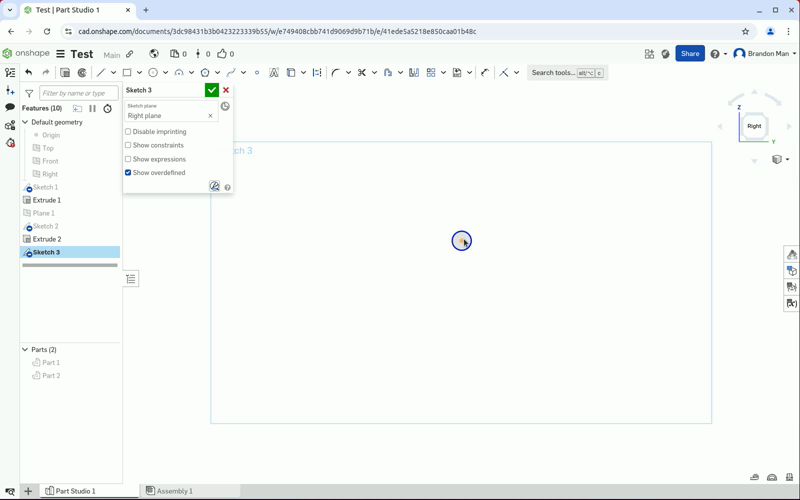
scroll(6)
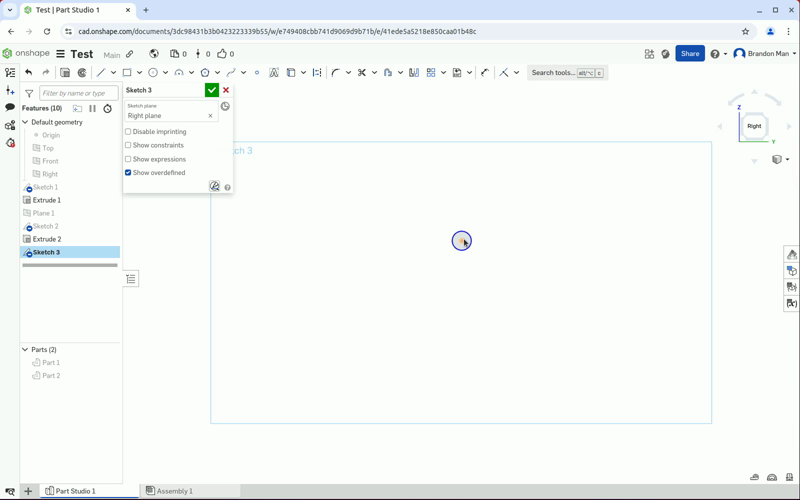
scroll(6)
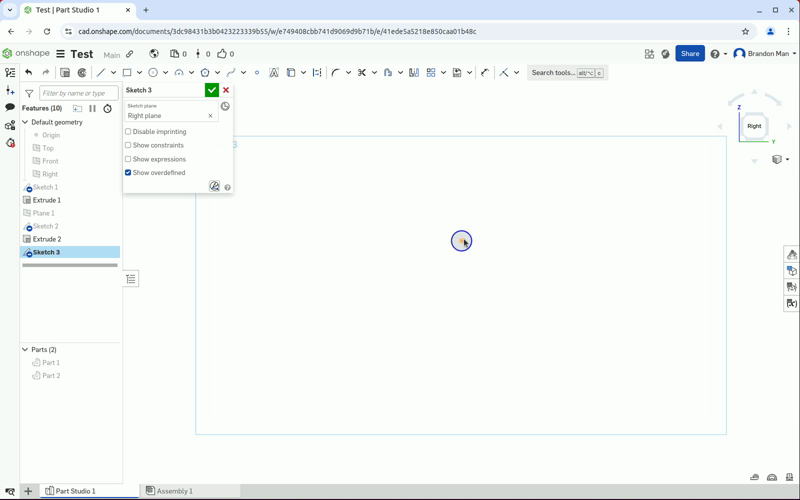
scroll(6)
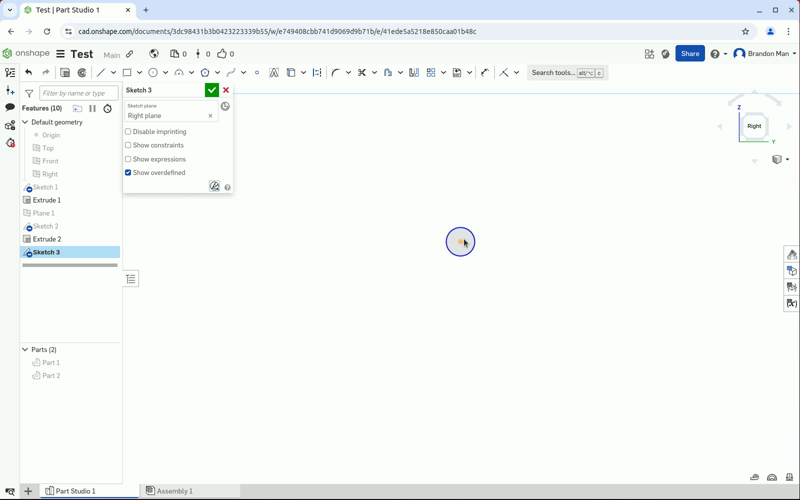
scroll(6)
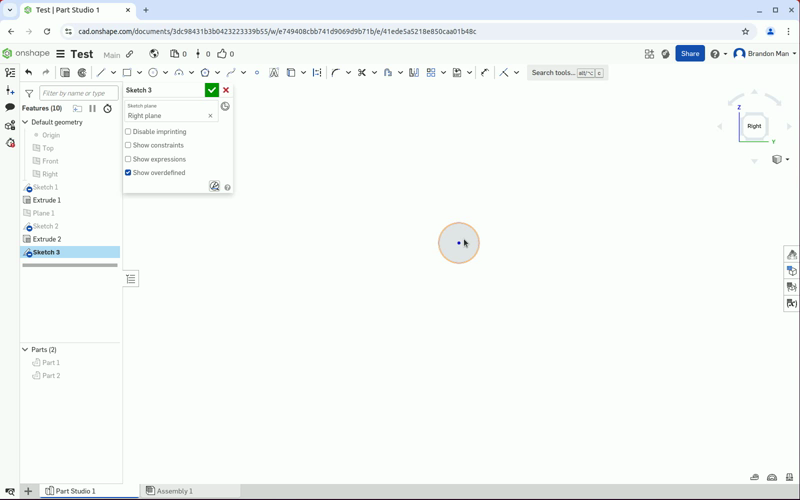
scroll(6)
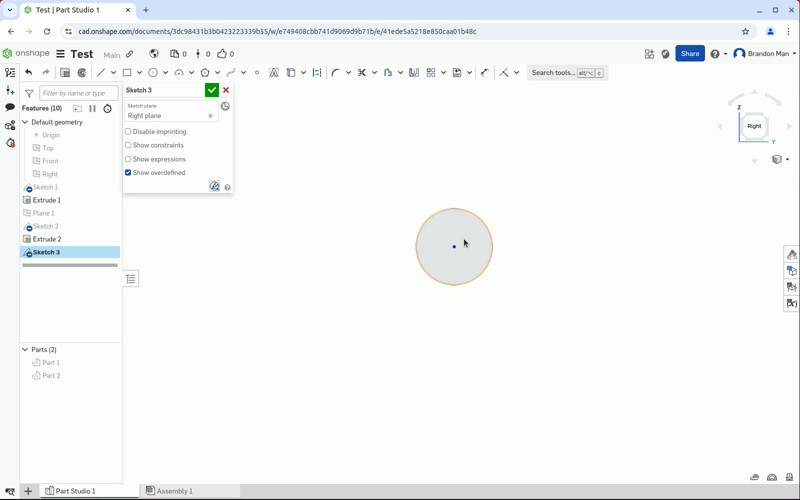
scroll(6)
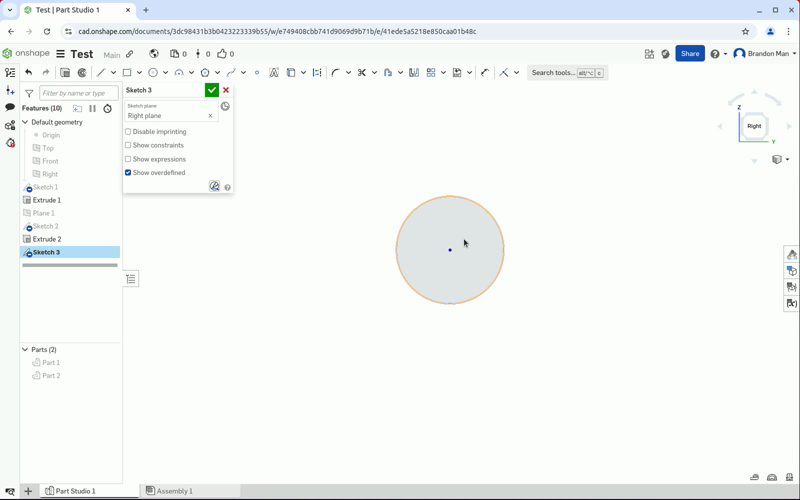
scroll(6)
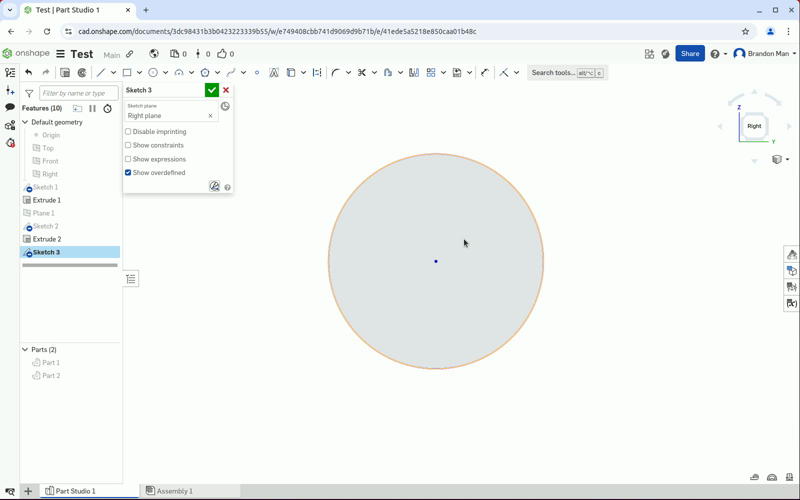
click(464, 238)
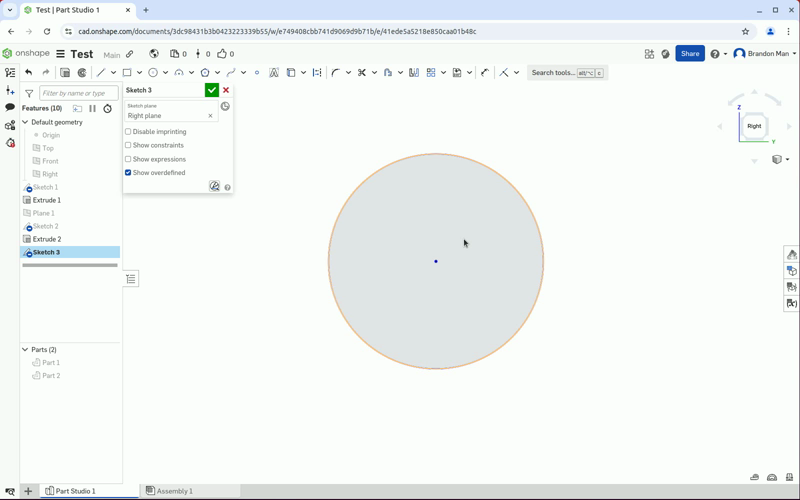
scroll(-6)
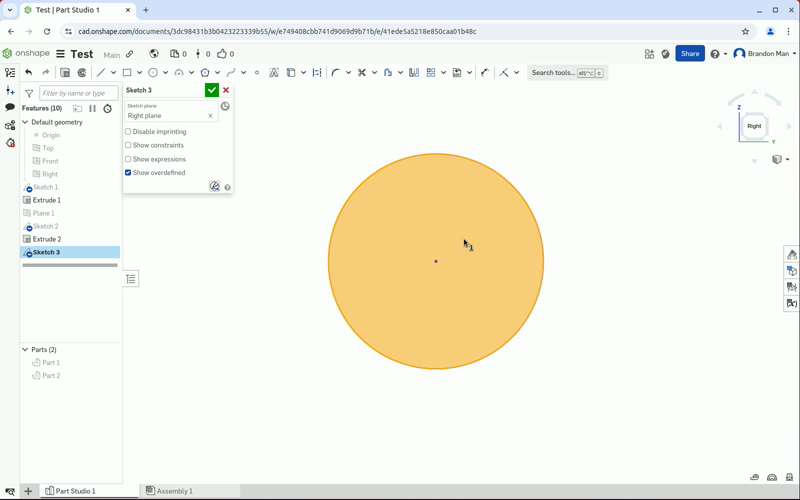
scroll(-6)
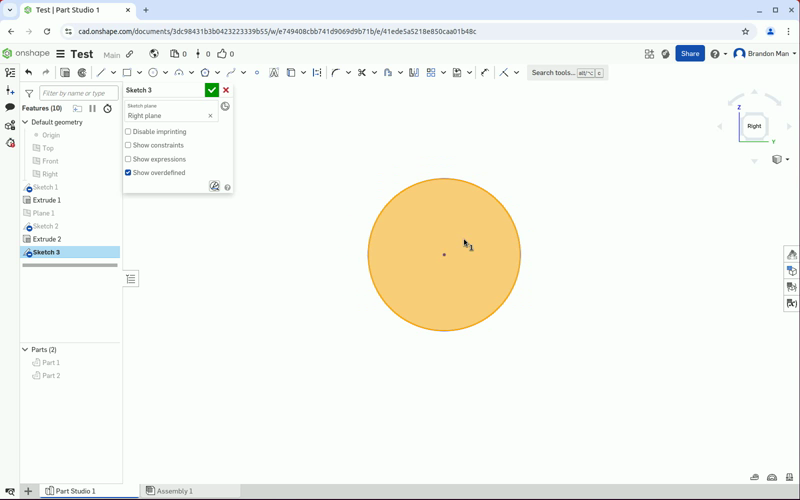
scroll(-6)
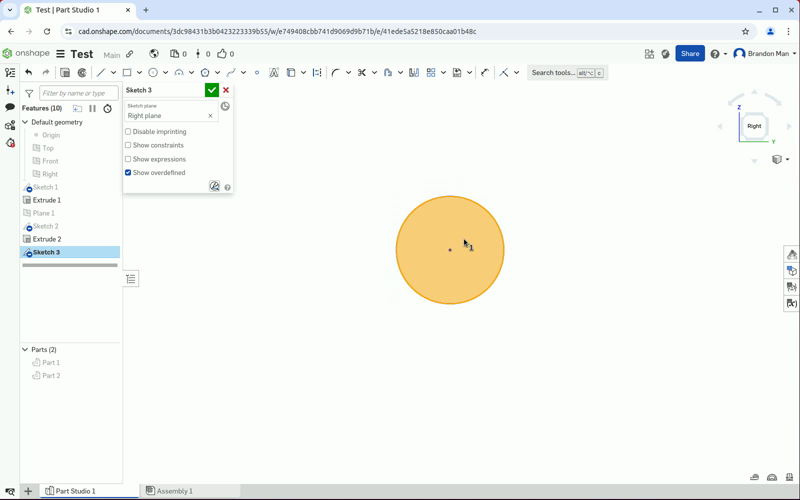
scroll(-6)
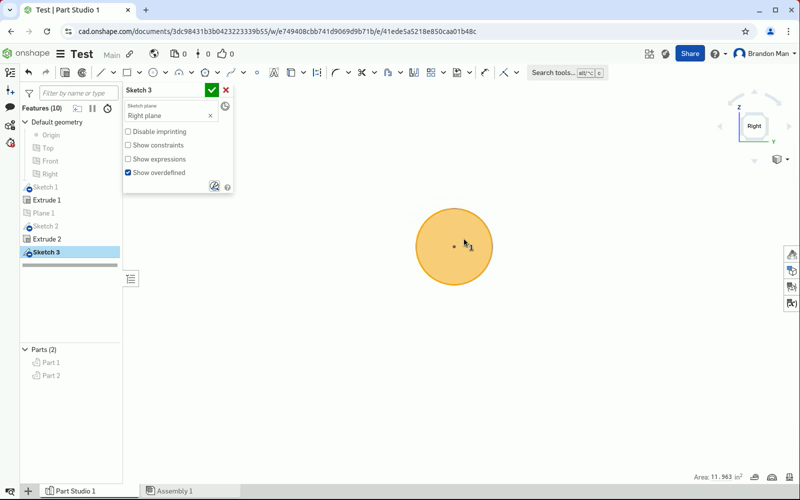
scroll(-6)
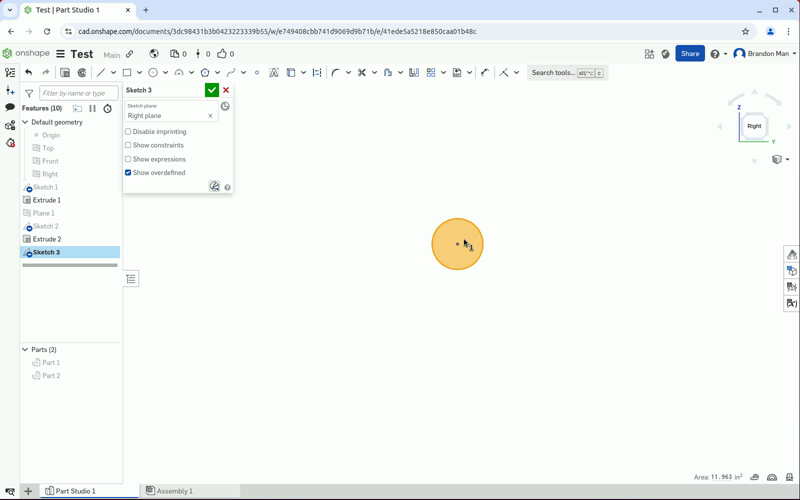
scroll(-6)
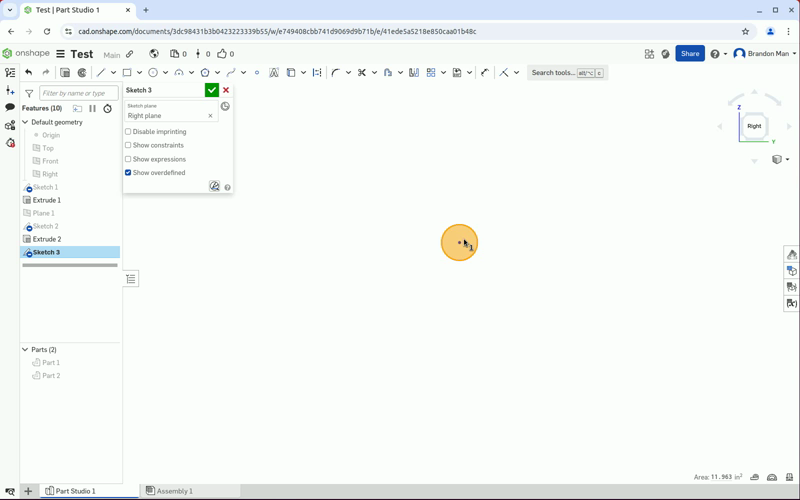
scroll(-6)
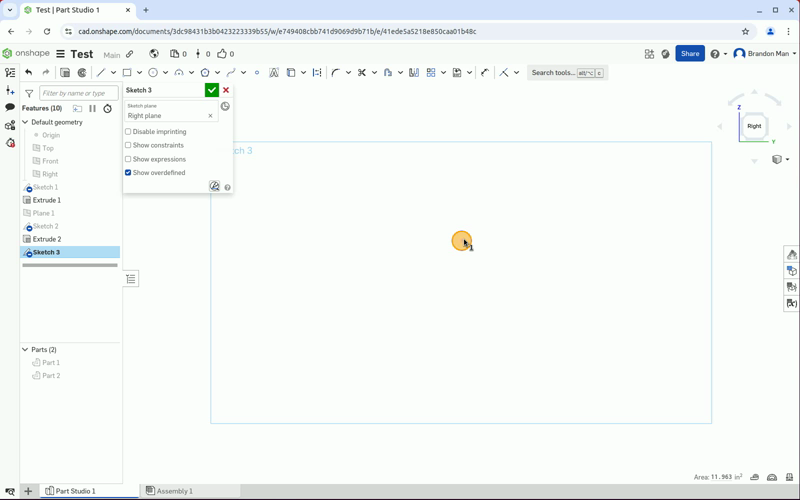
mouse_move(73, 352)
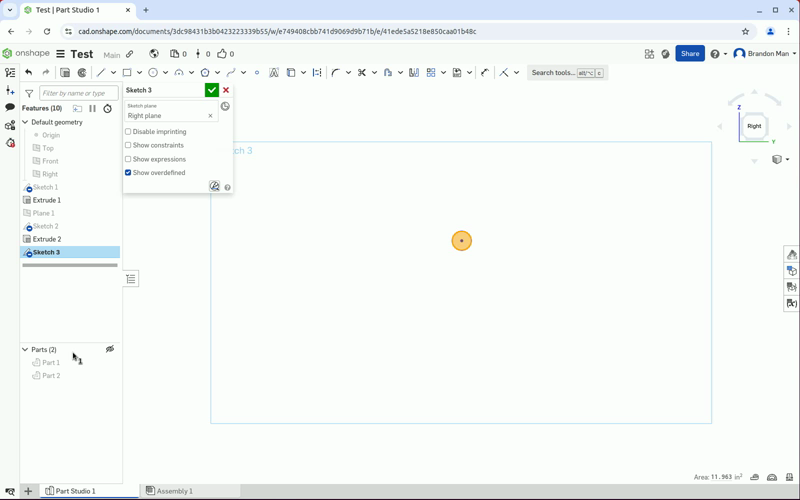
key(shift+y)
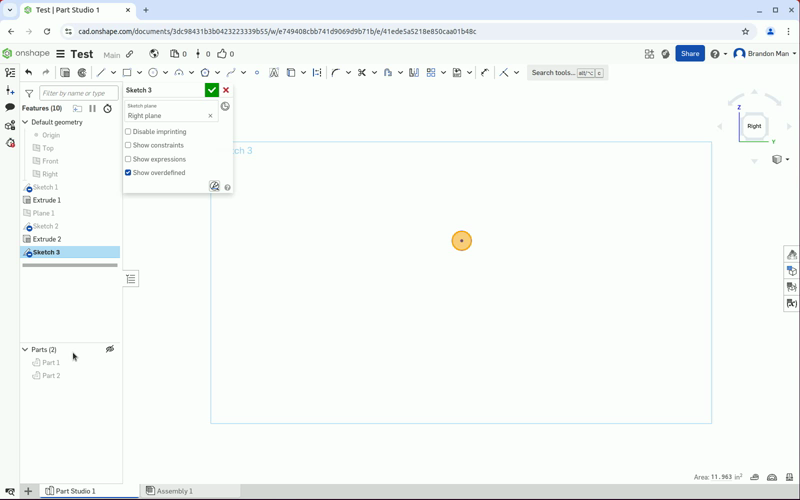
key(shift+e)
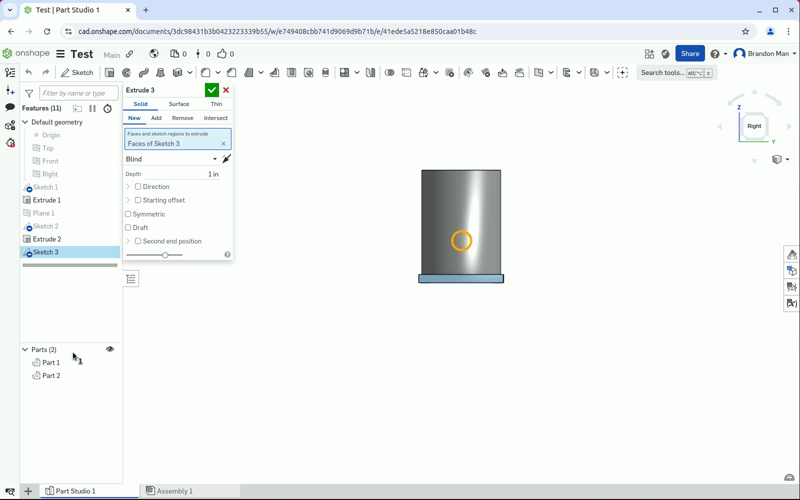
mouse_move(143, 106)
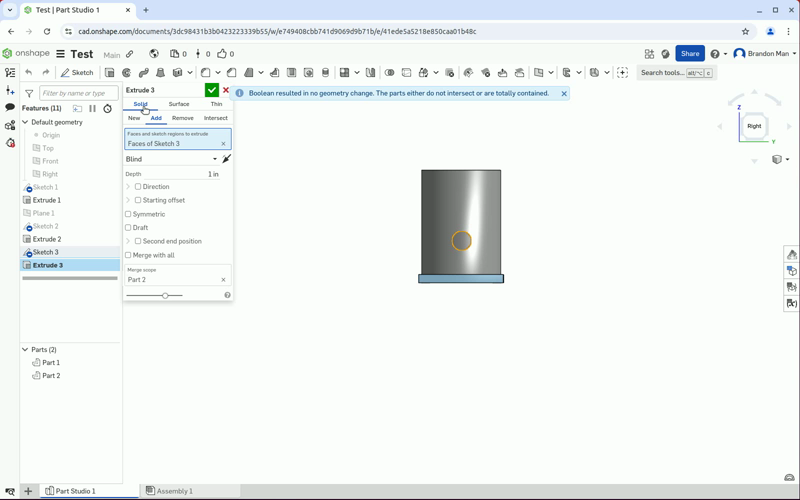
click(143, 106)
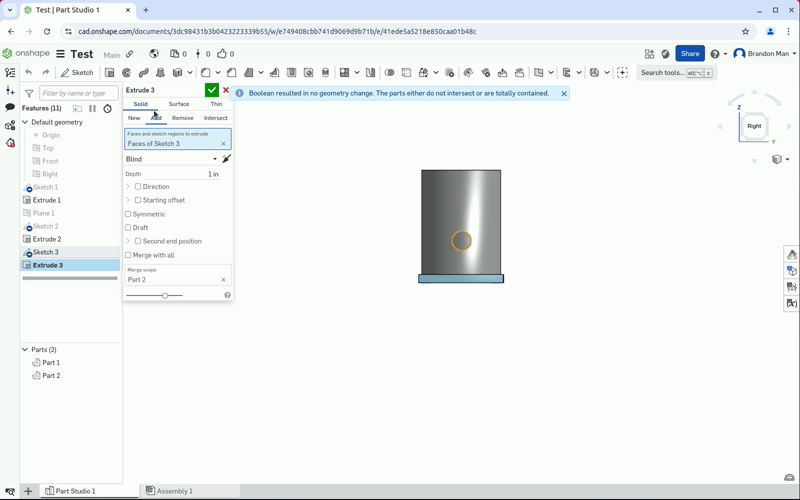
mouse_move(186, 120)
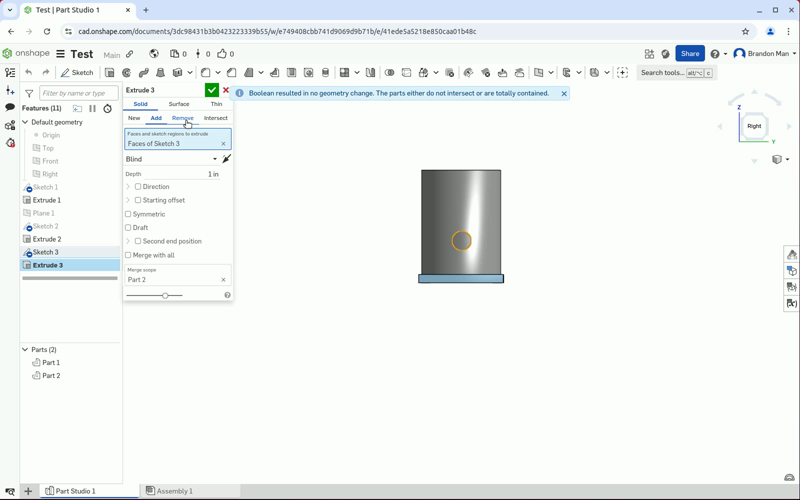
click(186, 120)
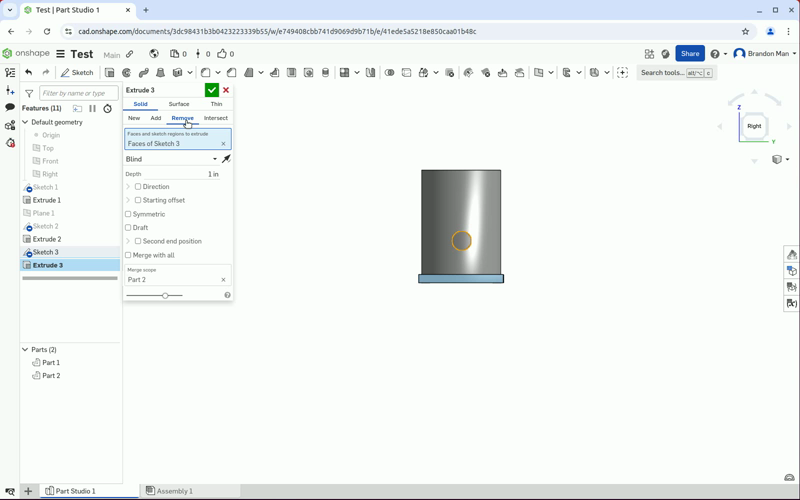
key(tab, 4)
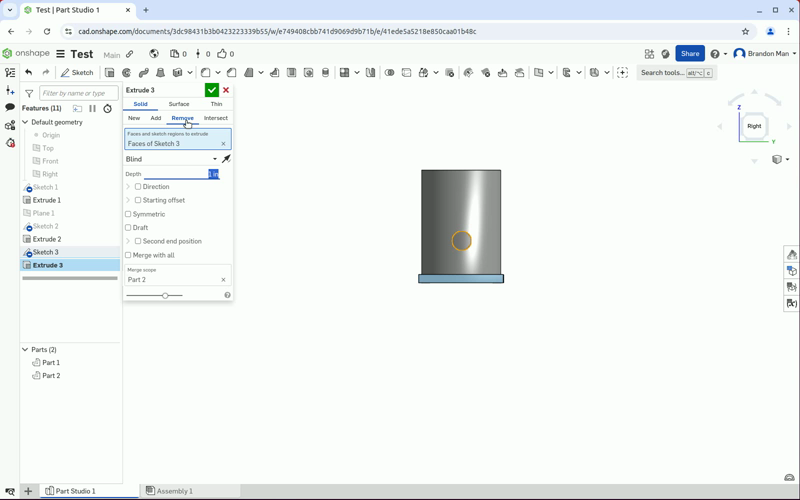
text(14.202)
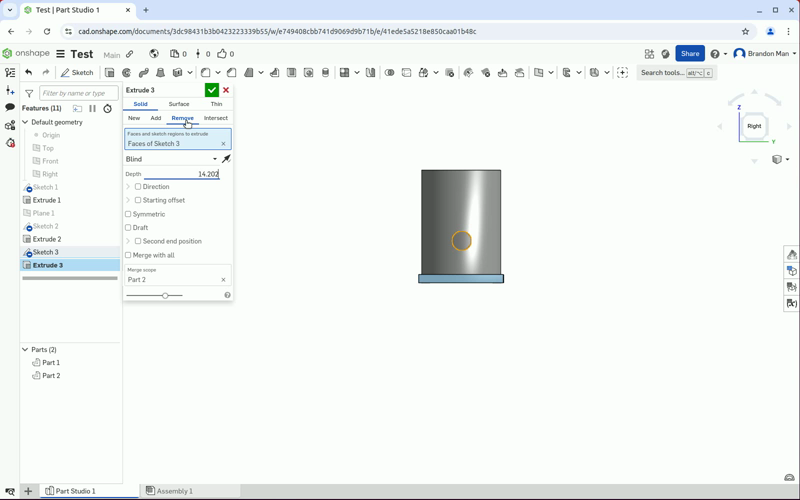
key(tab, 3)
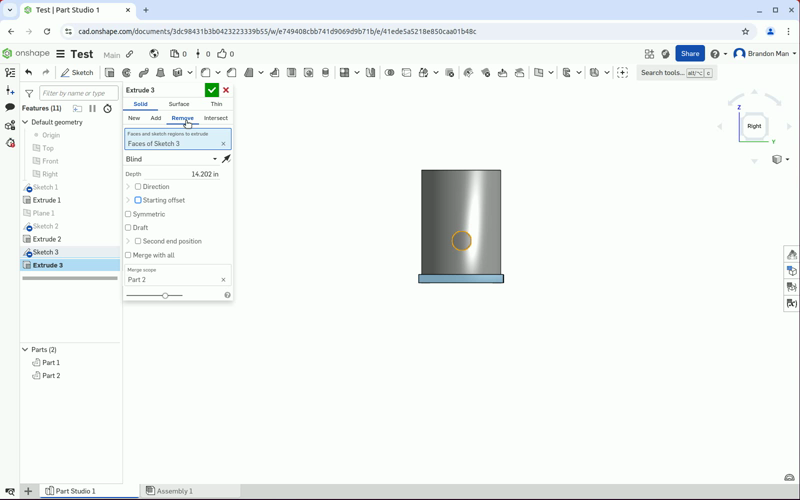
key(tab, 2)
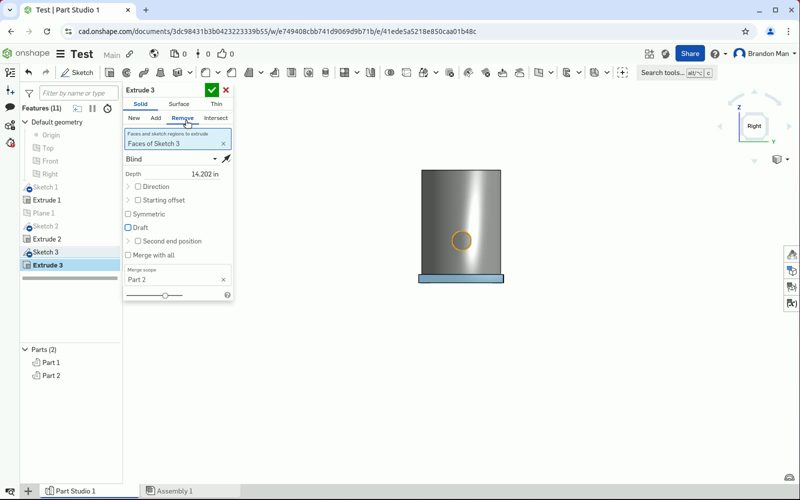
key(space)
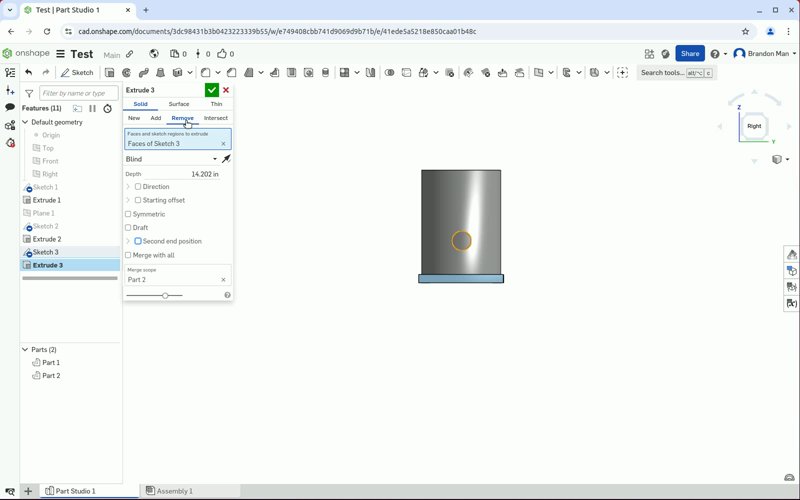
key(tab, 3)
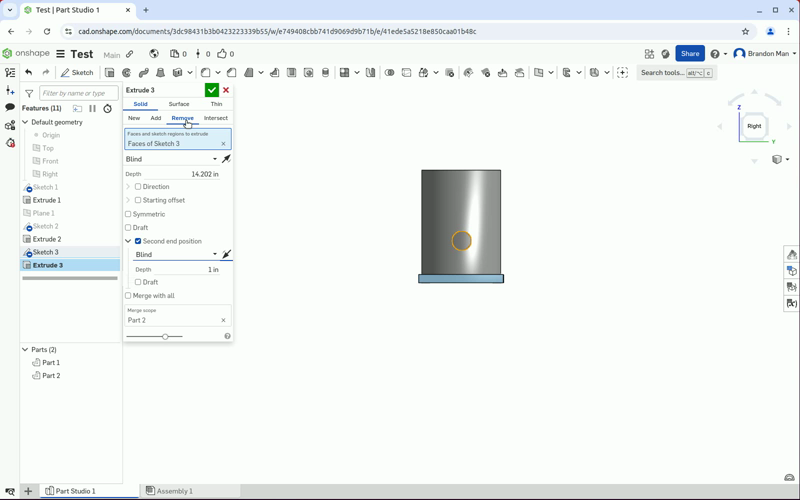
text(14.202)
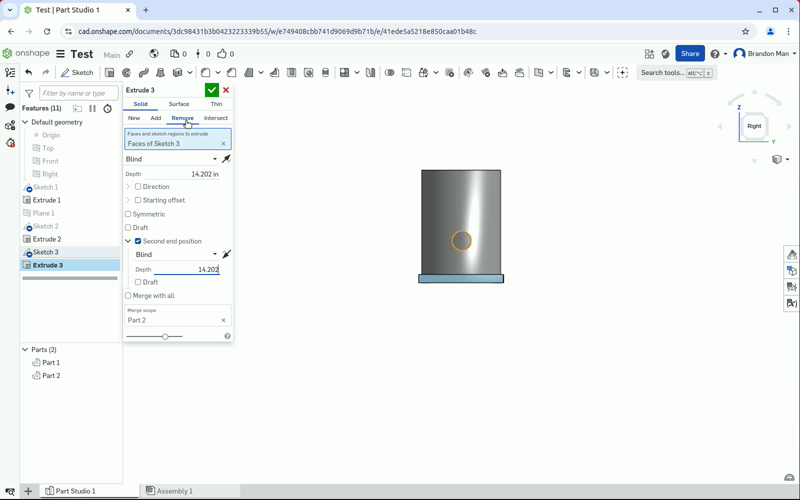
key(tab, 2)
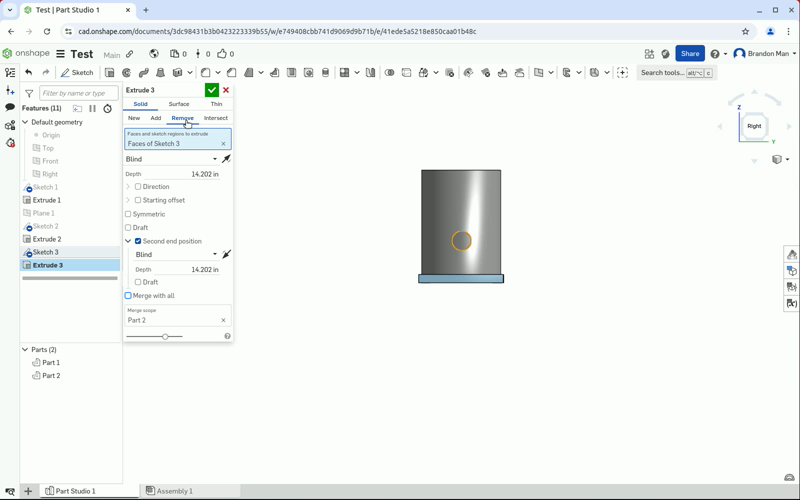
key(space)
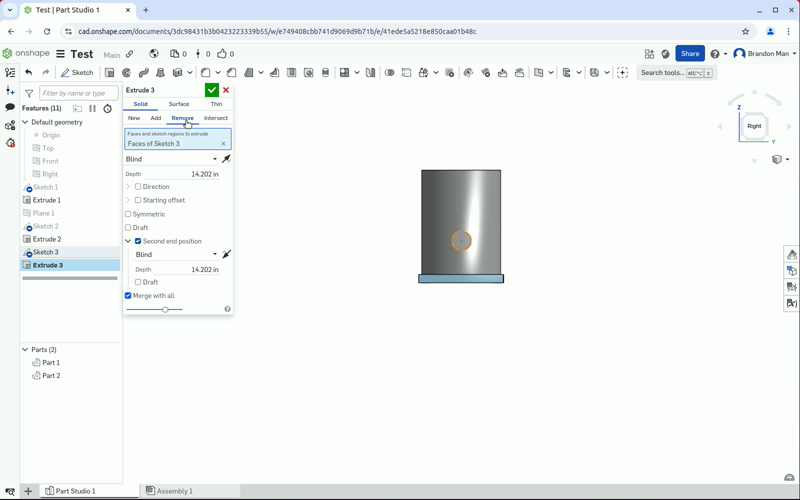
key(enter)
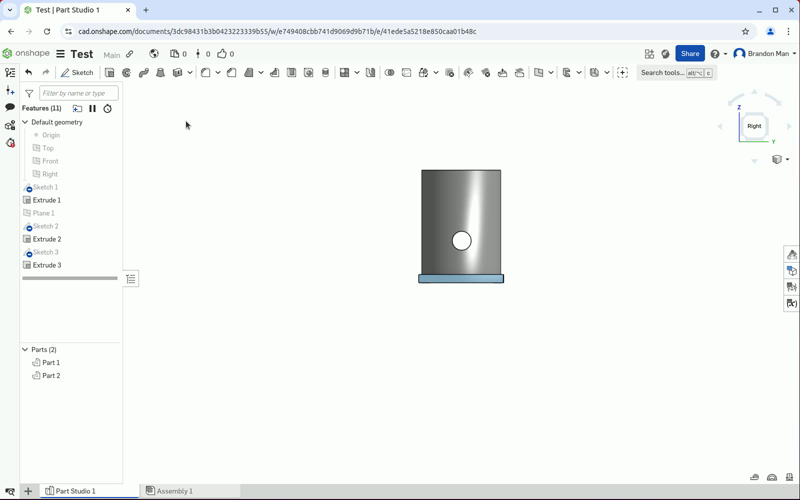
key(shift+h)
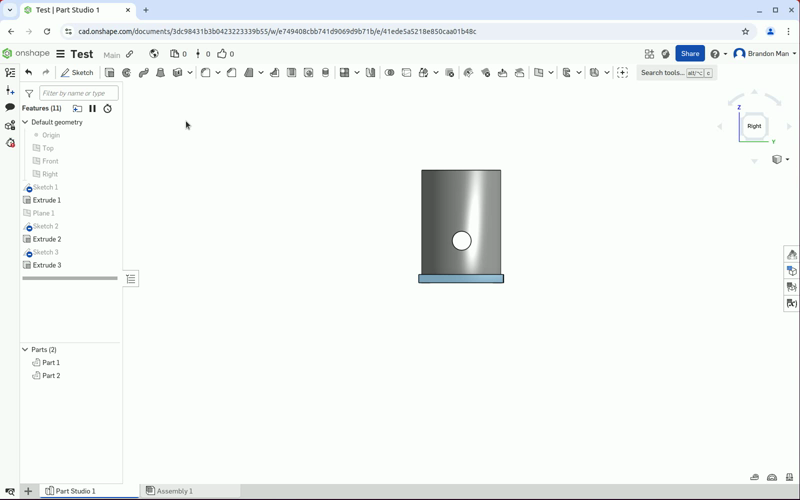
key(shift+h)
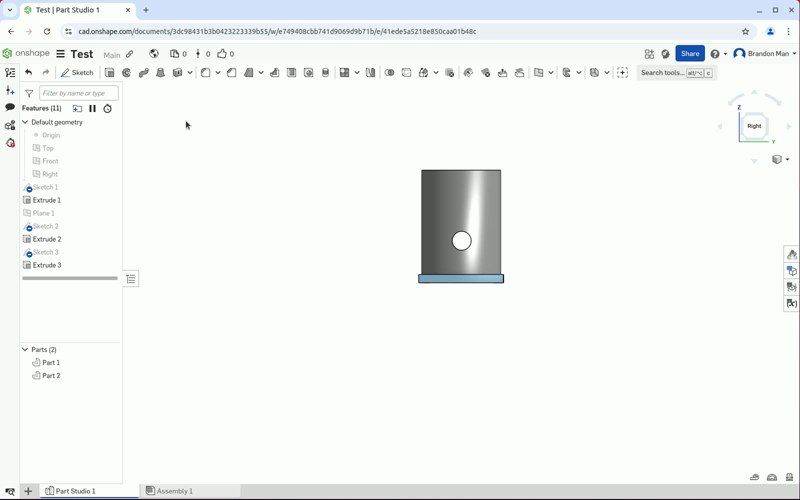
mouse_move(73, 189)
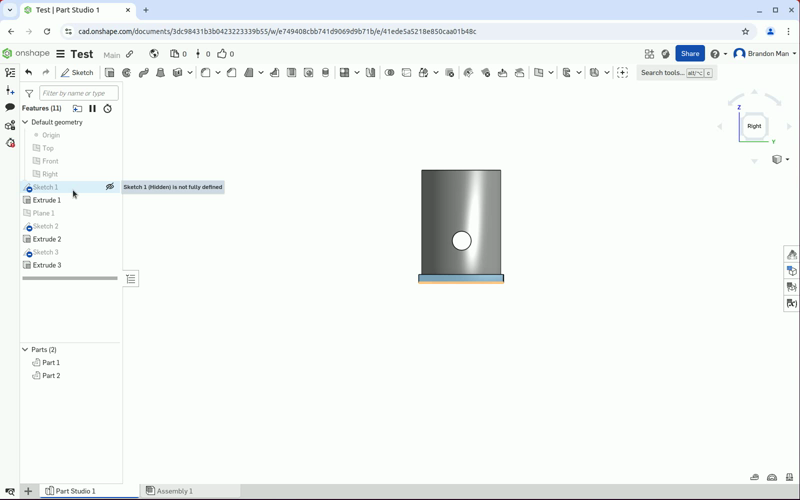
click(73, 189)
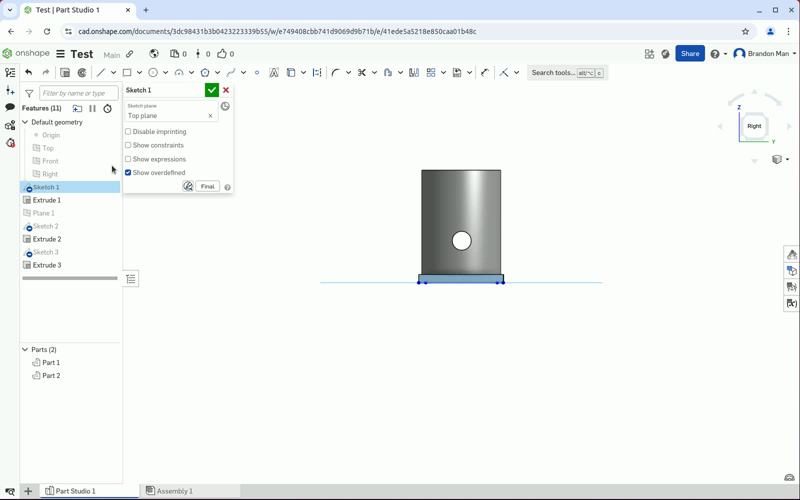
mouse_move(229, 92)
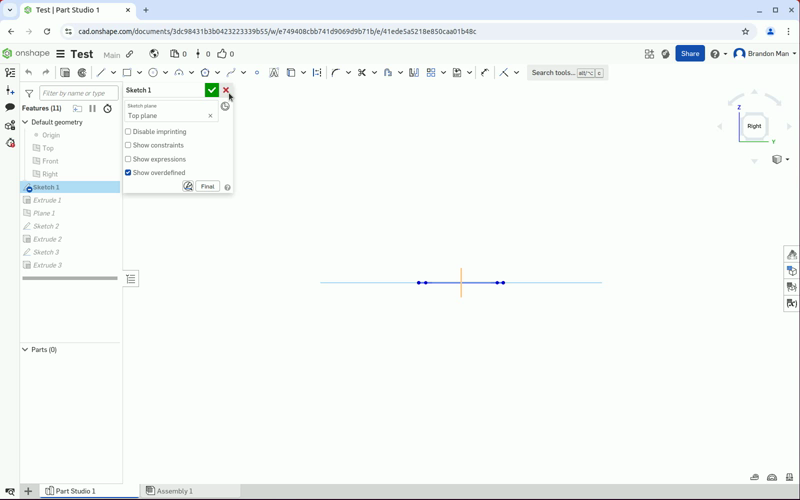
click(229, 92)
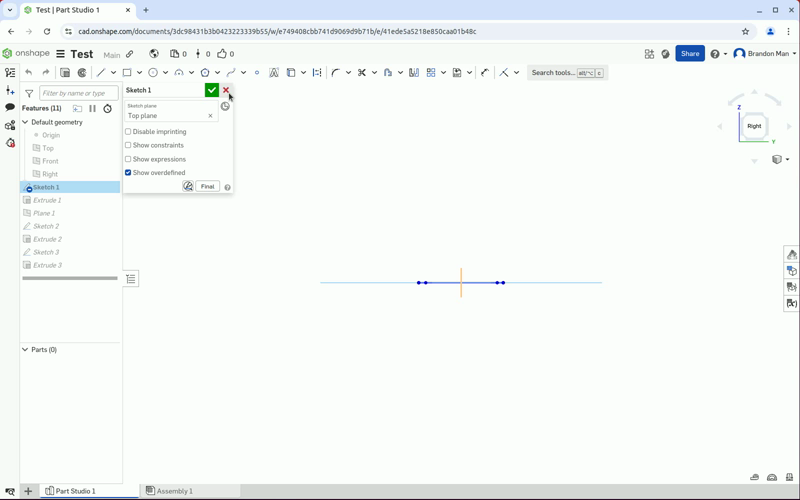
key(shift+s)
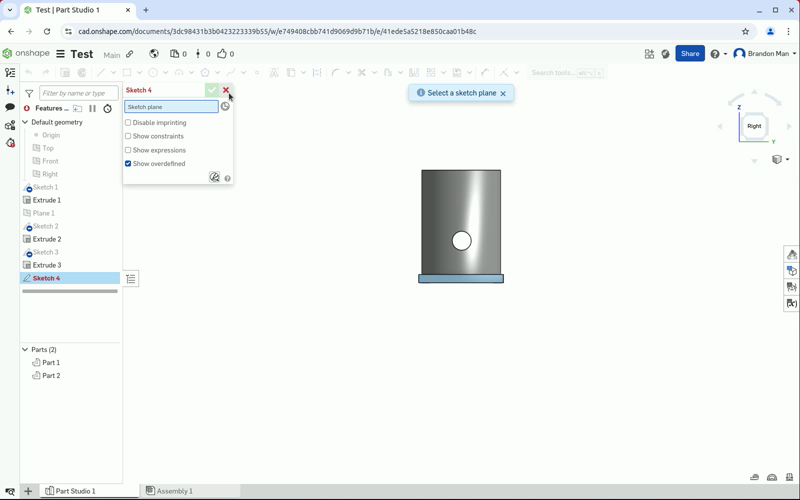
mouse_move(73, 176)
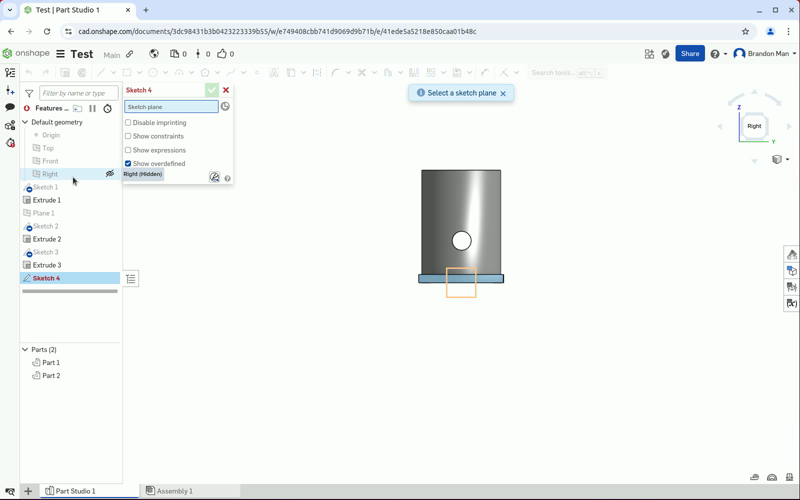
click(73, 176)
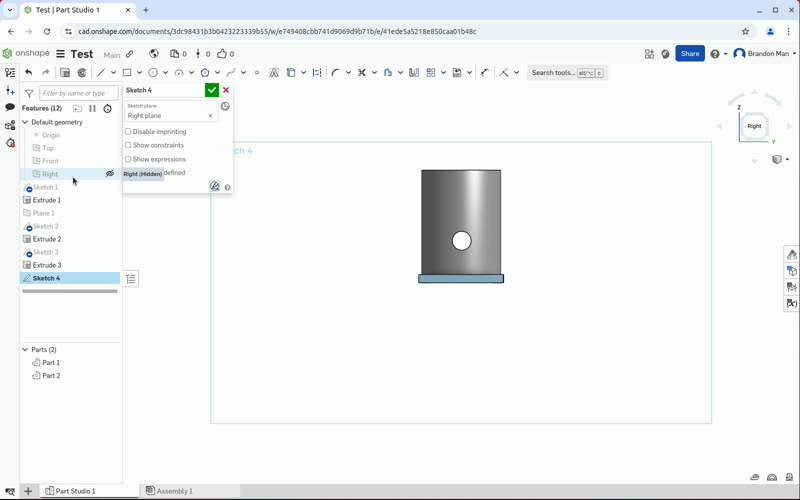
mouse_move(73, 352)
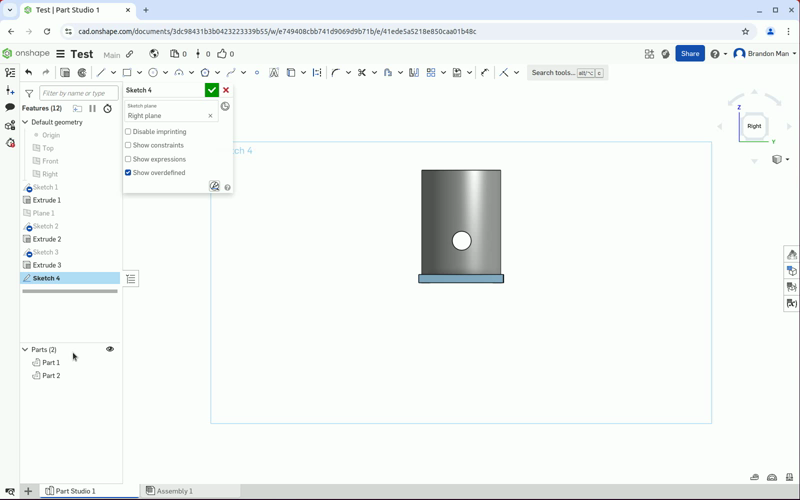
key(y)
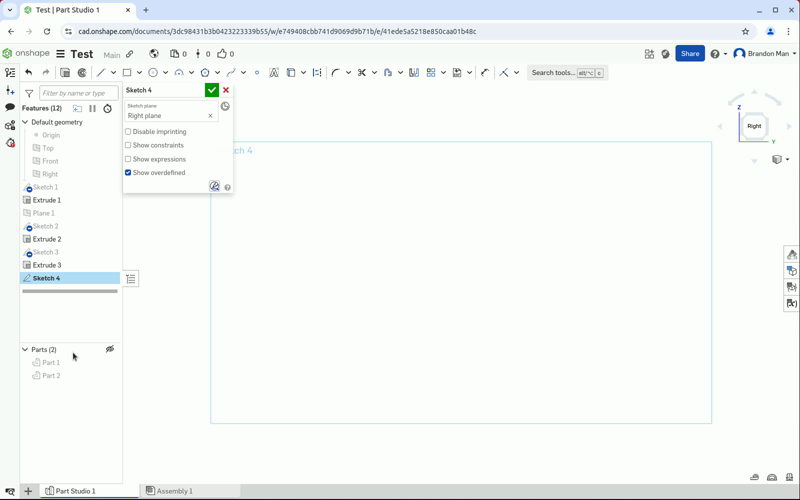
key(c)
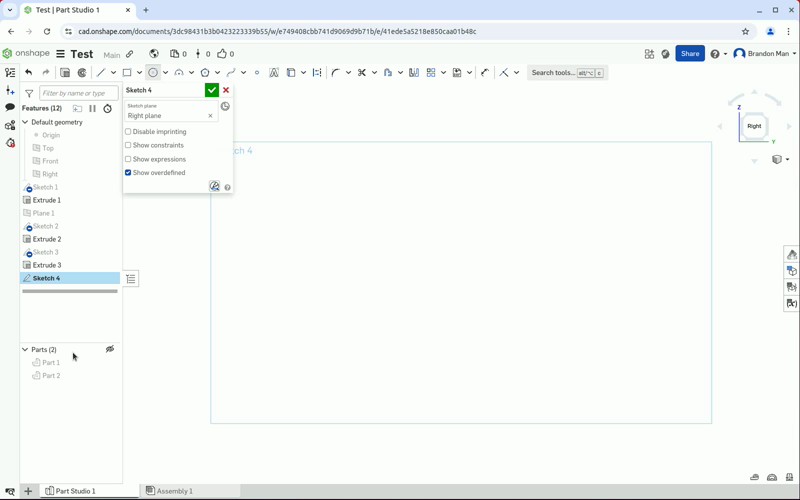
key_down(shift)
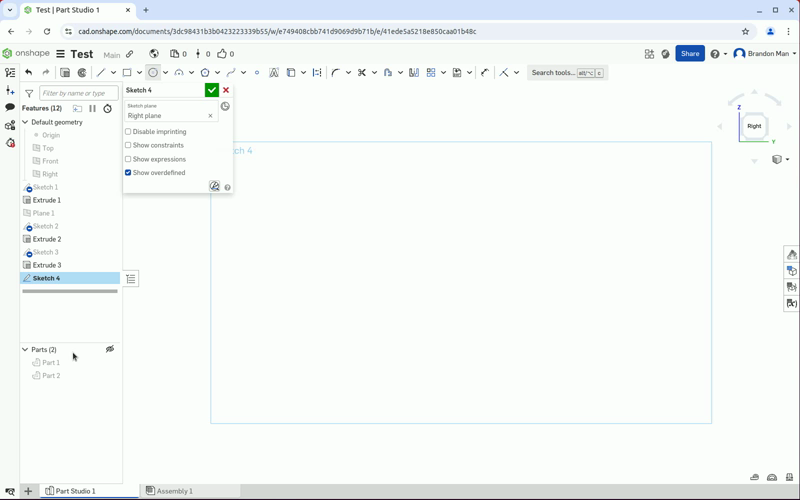
mouse_move(460, 197)
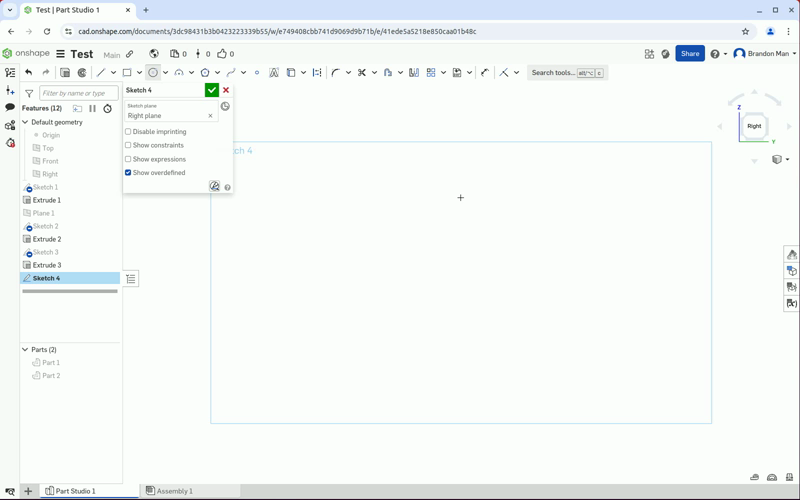
click(460, 197)
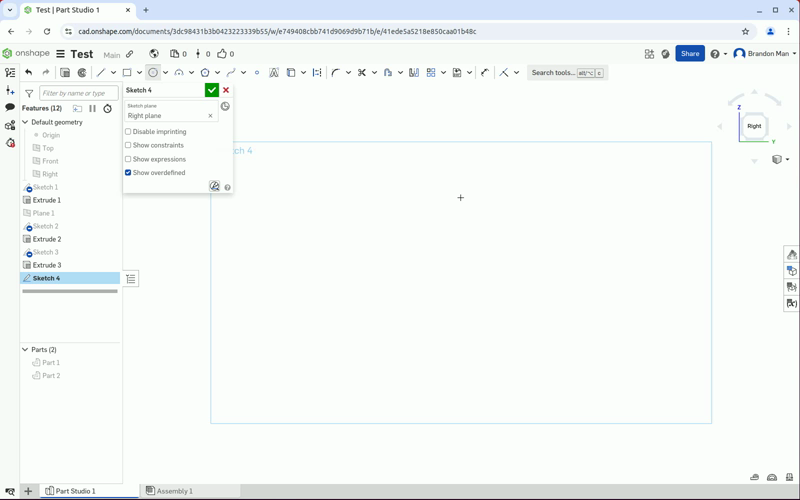
key_up(shift)
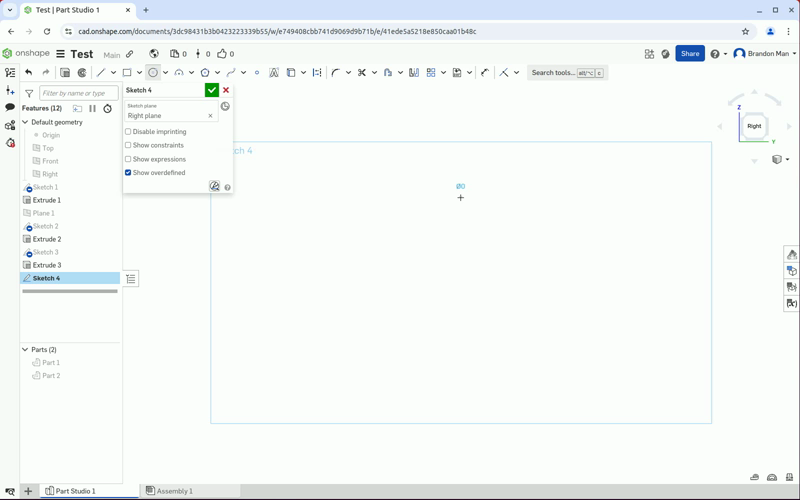
mouse_move(467, 197)
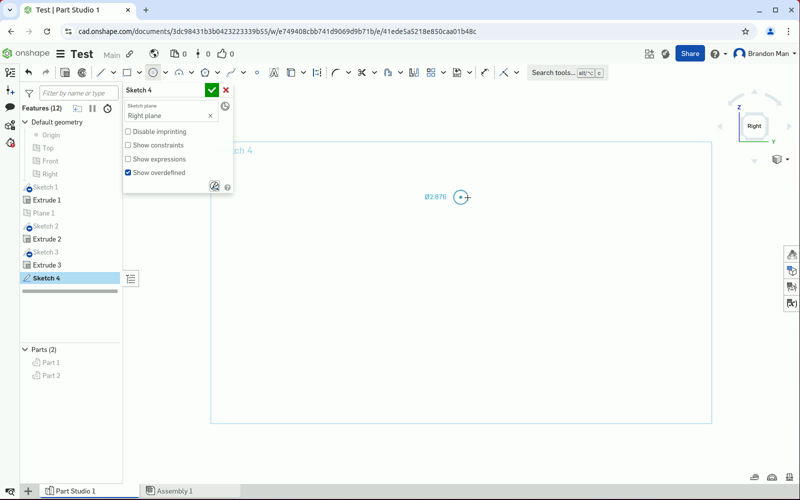
click(467, 197)
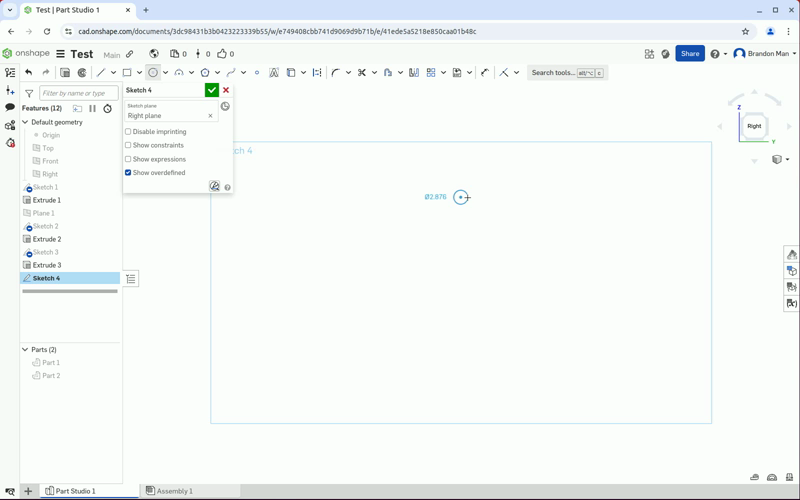
key(esc)
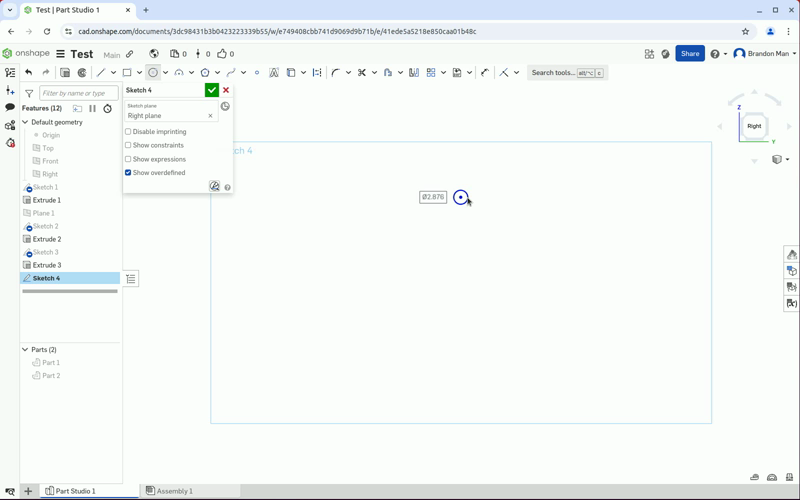
mouse_move(458, 196)
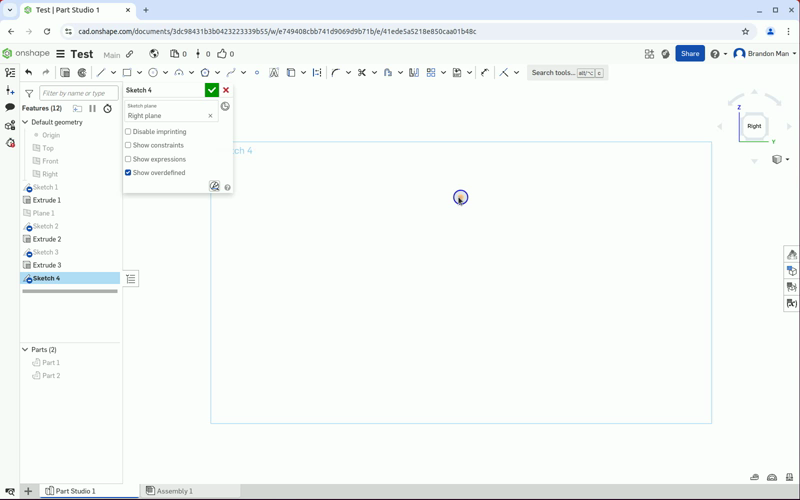
scroll(6)
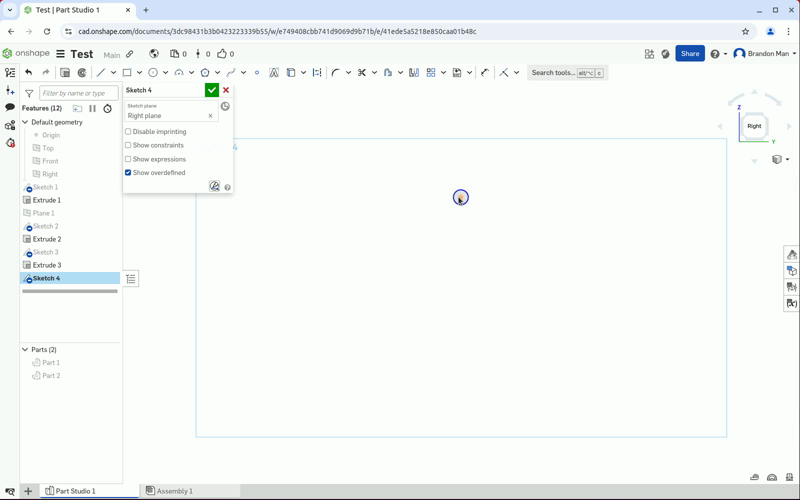
scroll(6)
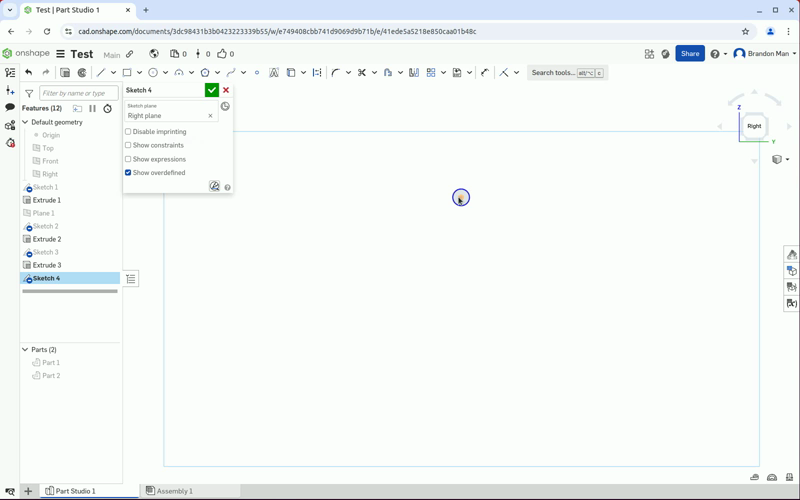
scroll(6)
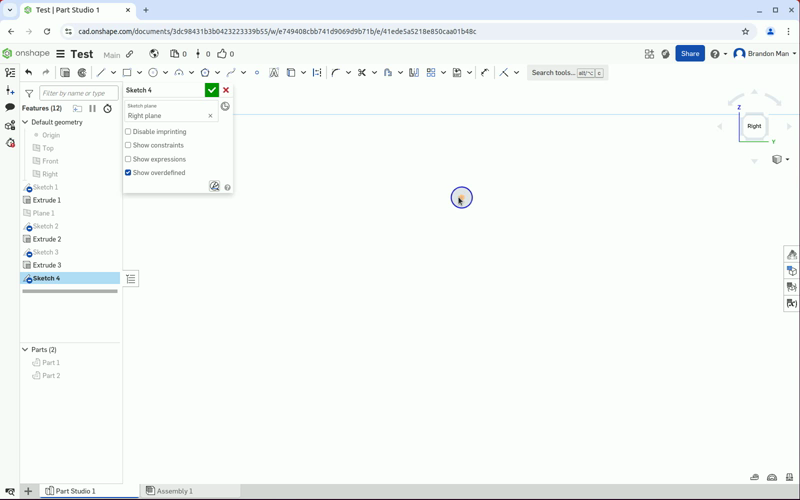
scroll(6)
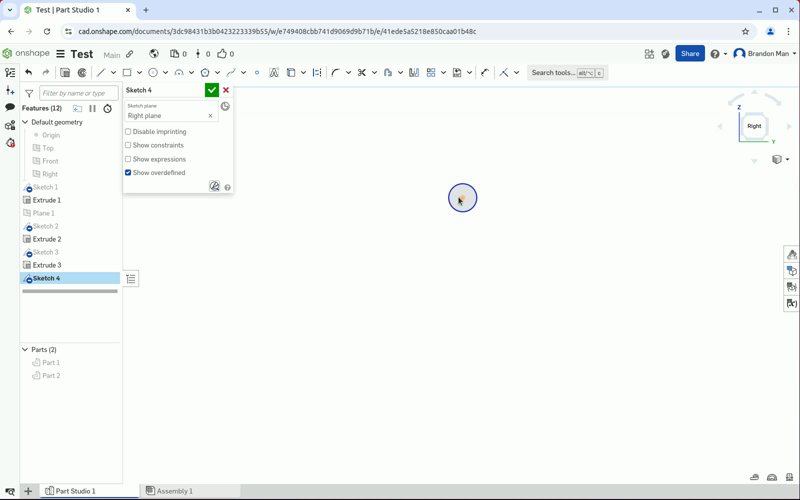
scroll(6)
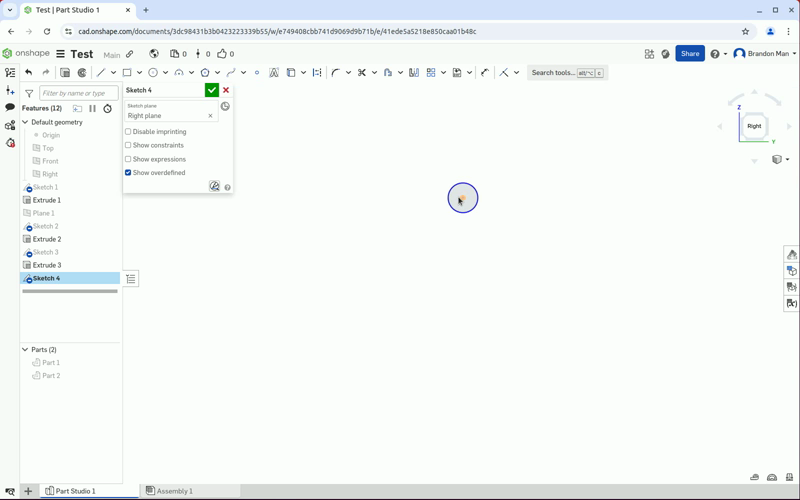
scroll(6)
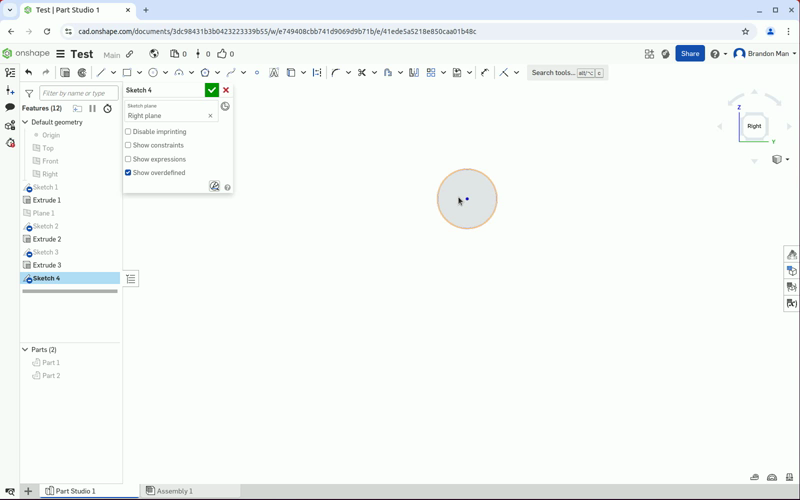
scroll(6)
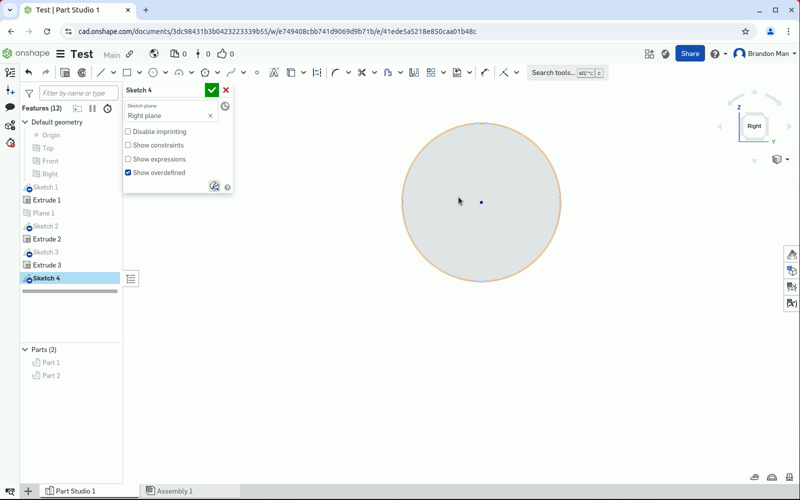
click(458, 196)
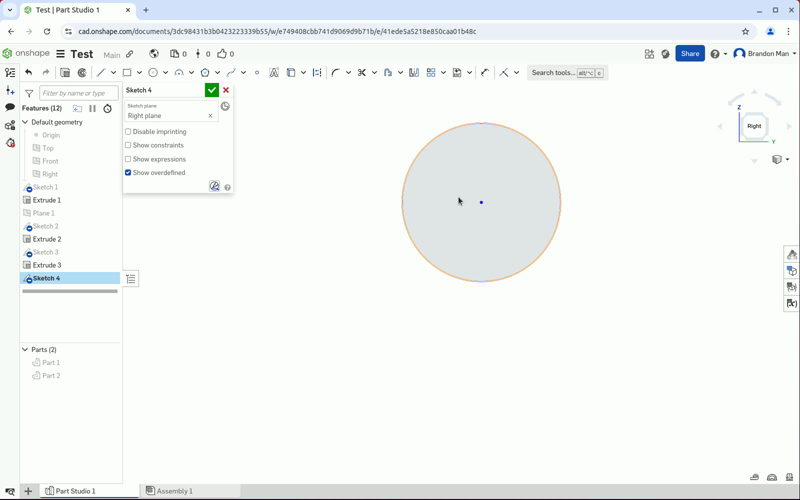
scroll(-6)
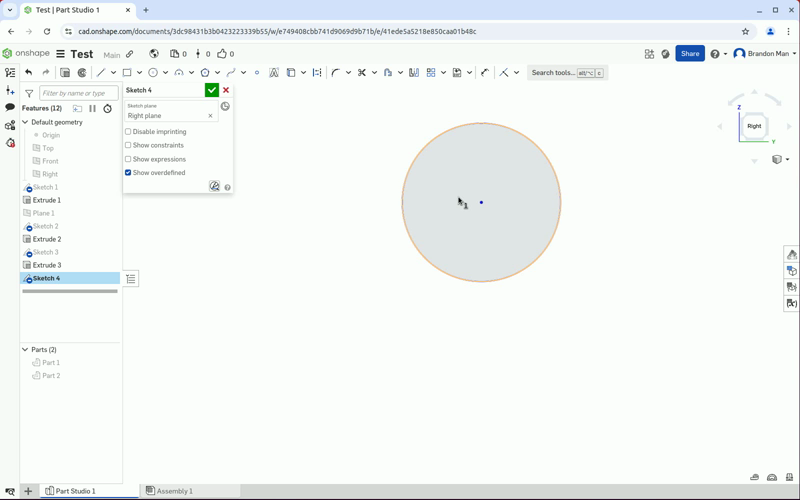
scroll(-6)
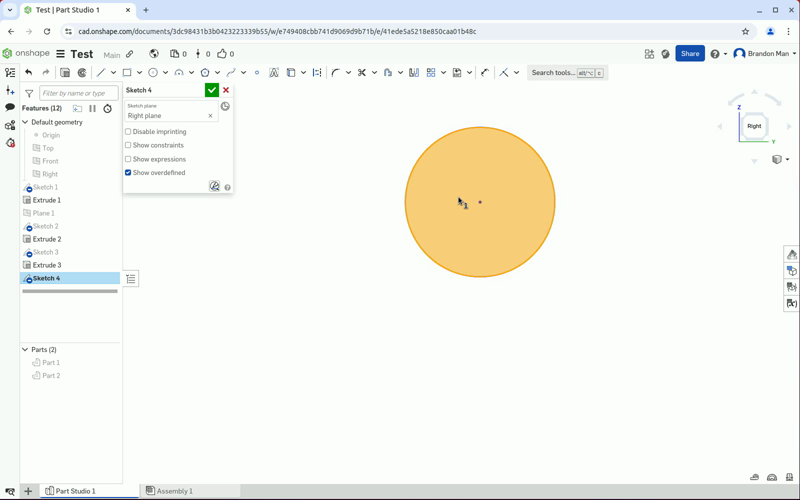
scroll(-6)
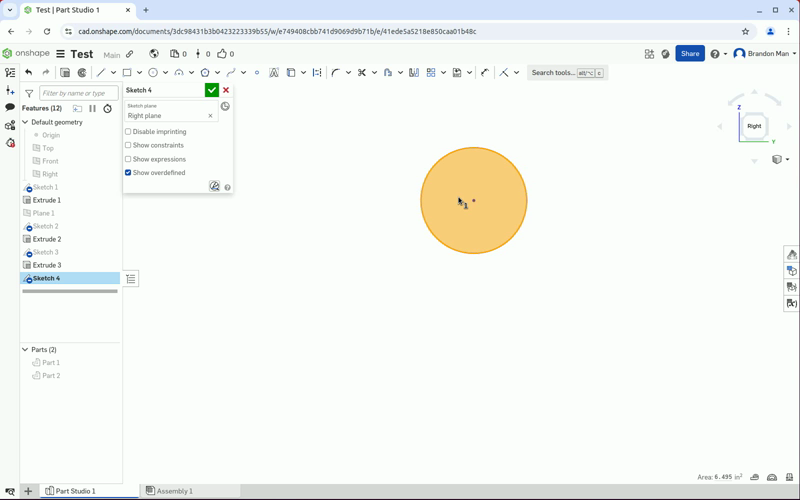
scroll(-6)
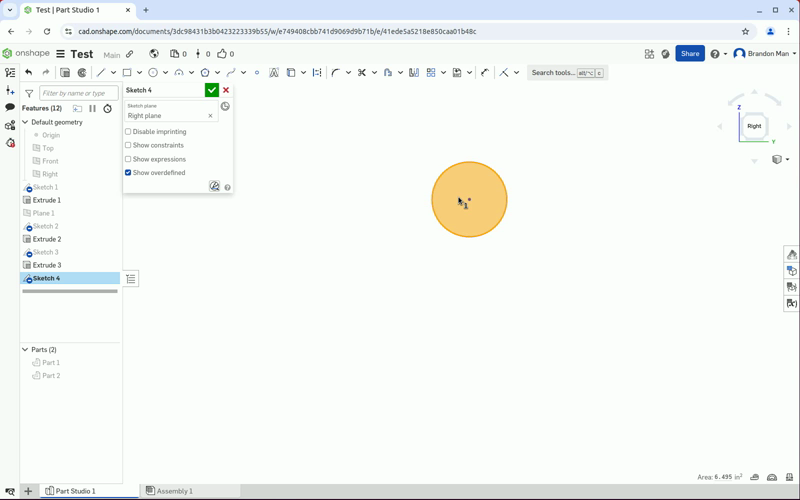
scroll(-6)
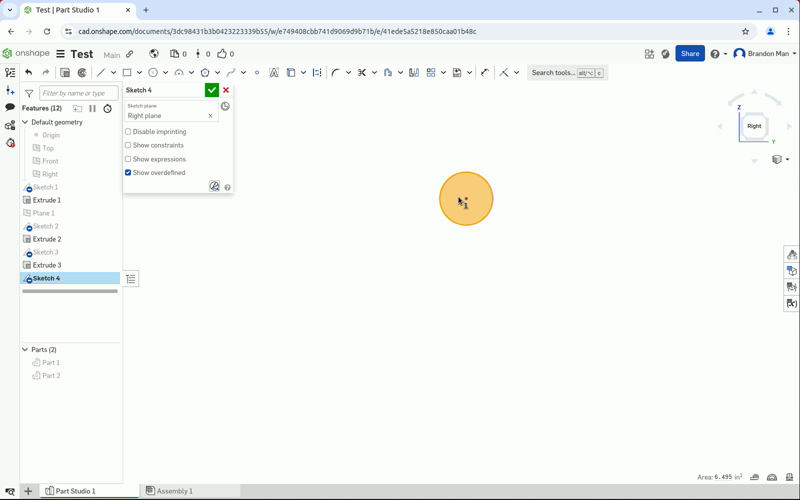
scroll(-6)
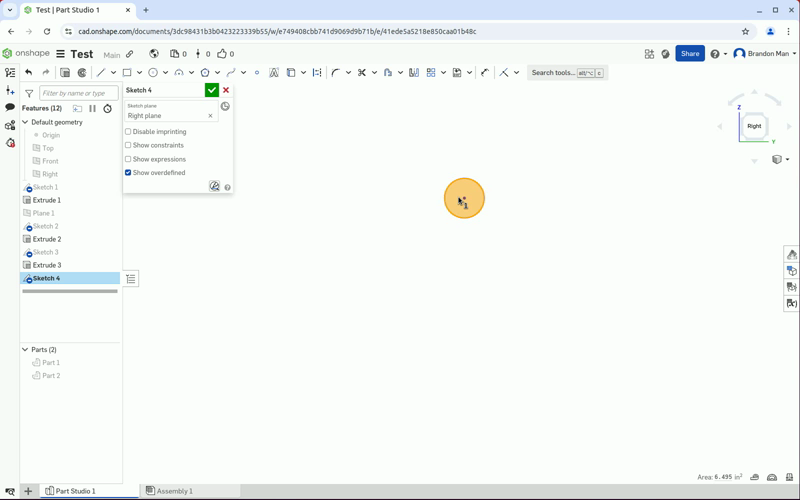
scroll(-6)
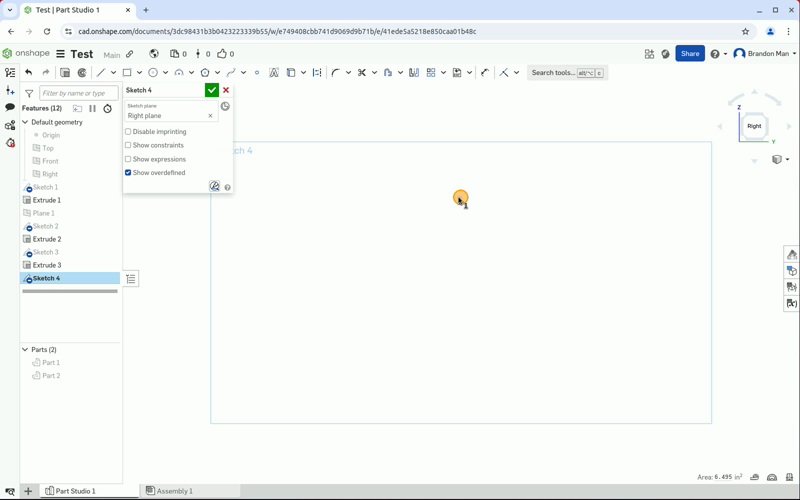
mouse_move(73, 352)
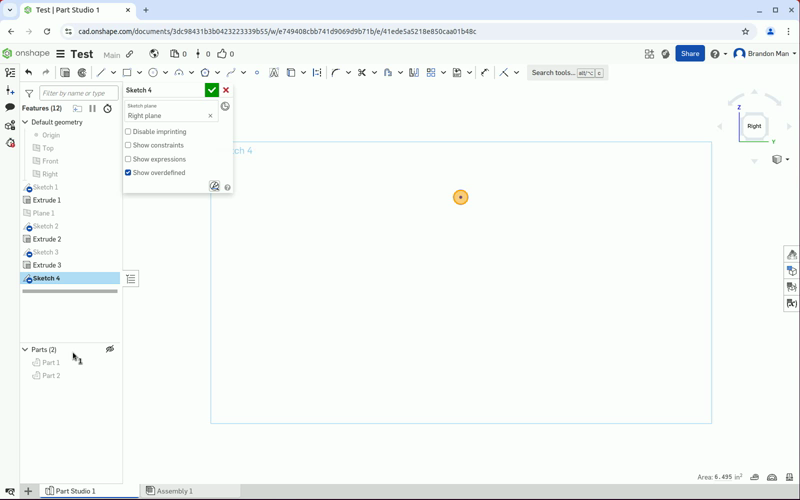
key(shift+y)
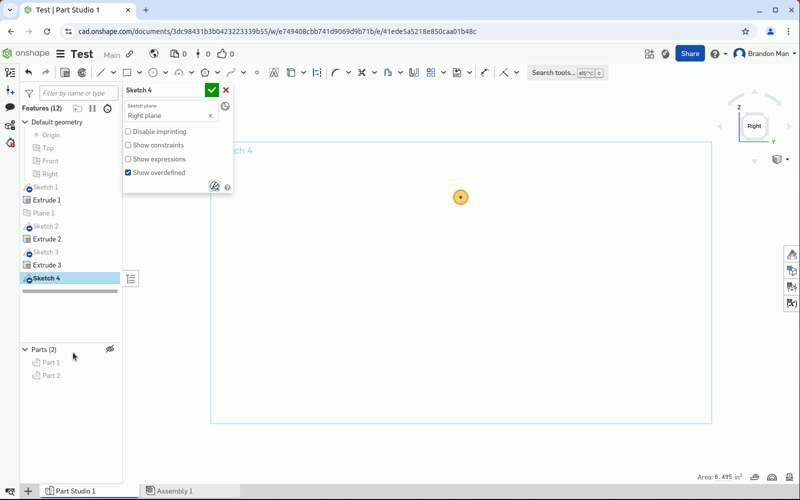
key(shift+e)
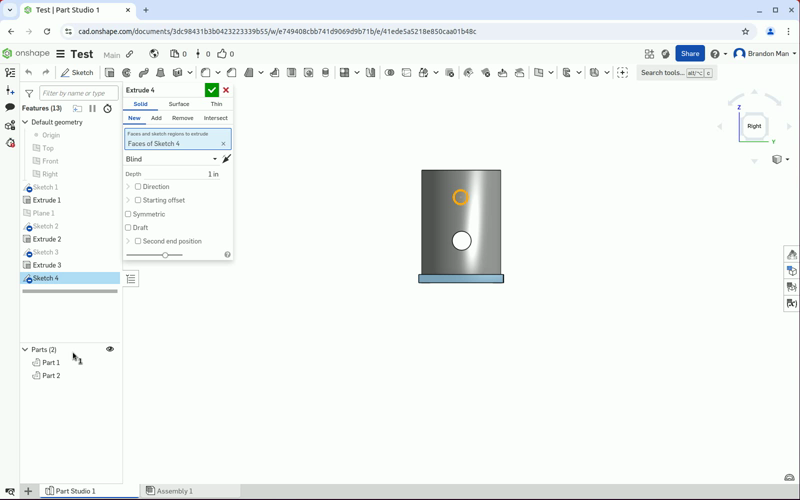
mouse_move(143, 106)
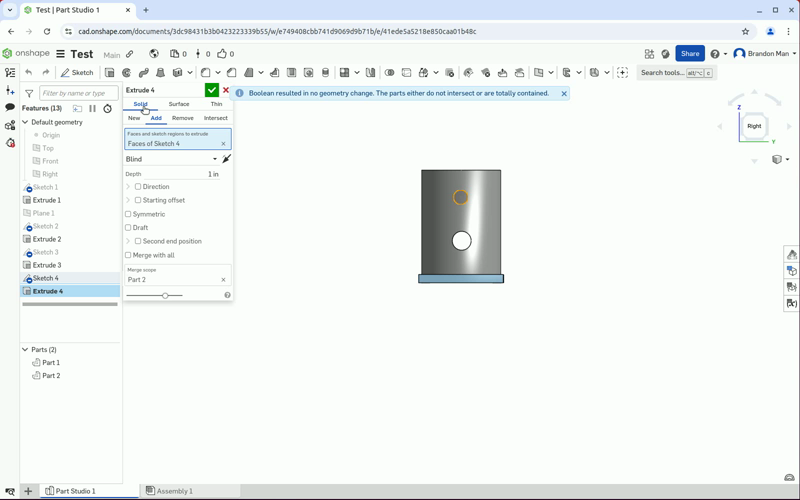
click(143, 106)
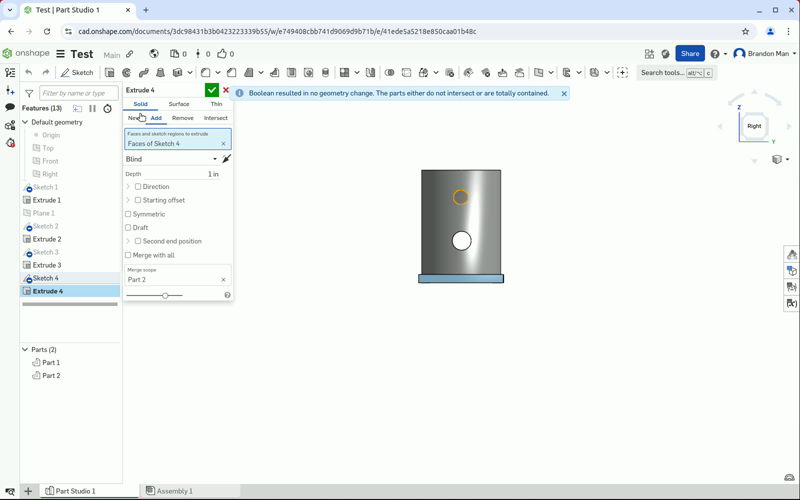
mouse_move(137, 120)
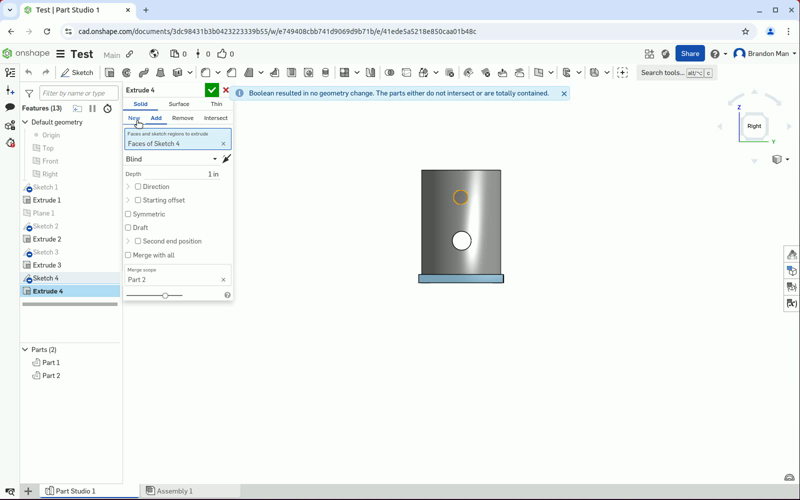
click(137, 120)
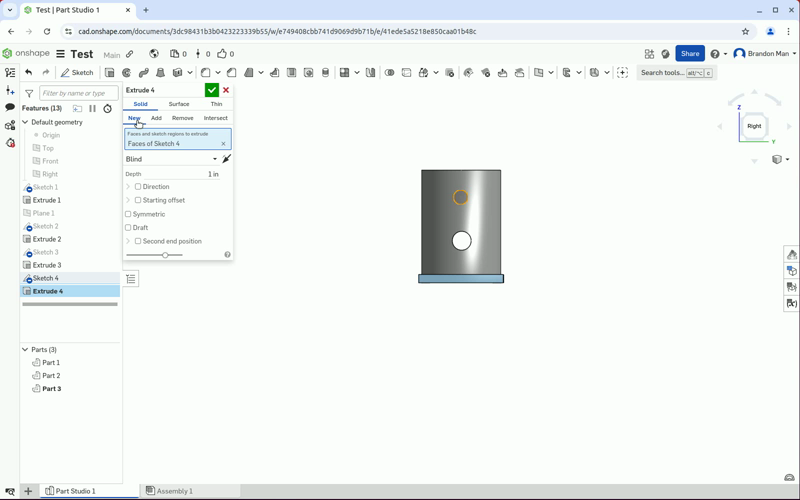
key(tab, 4)
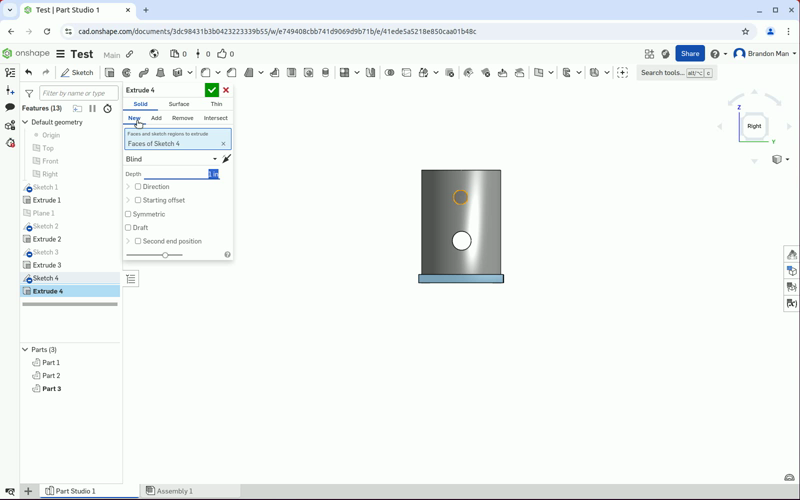
text(10.591)
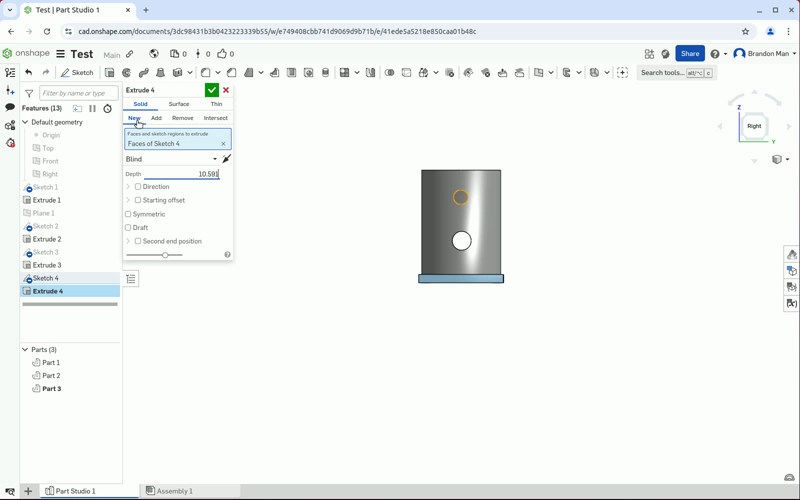
key(enter)
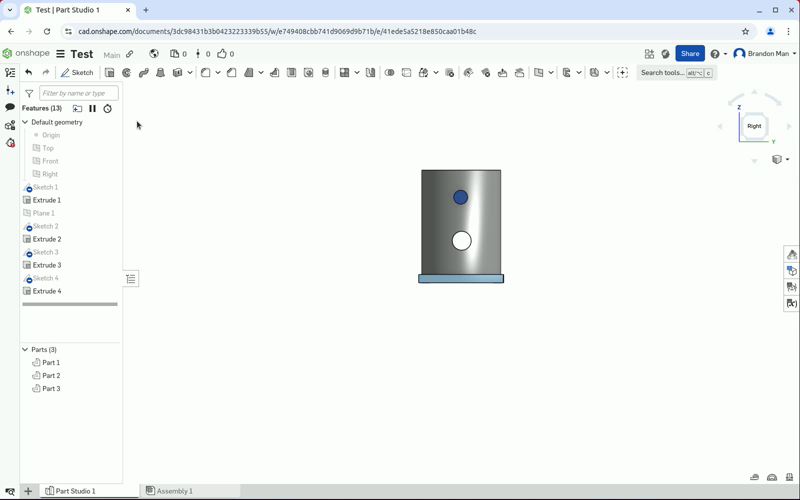
key(shift+h)
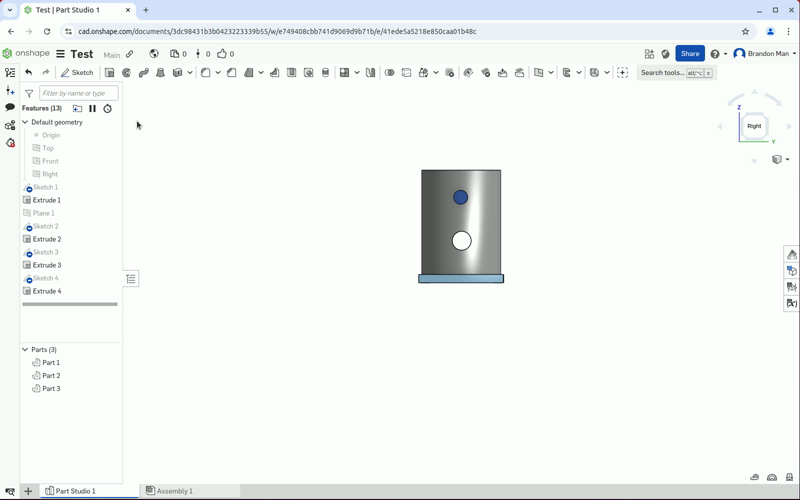
key(shift+h)
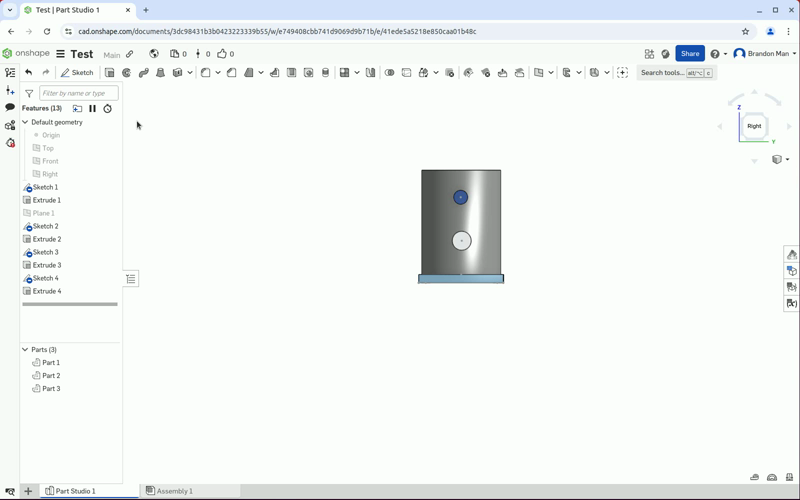
key(shift+7)
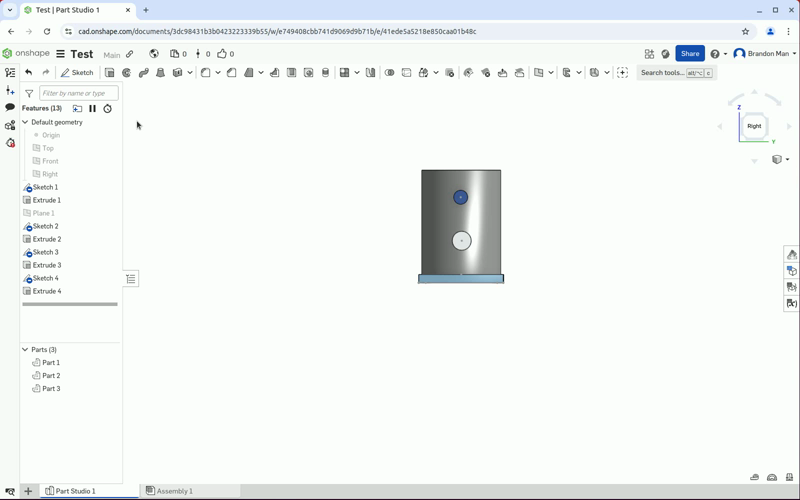
key(right, 2)
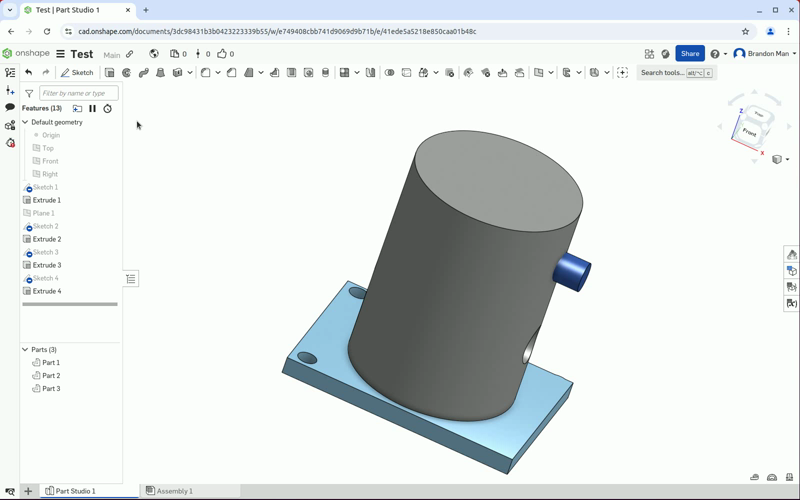
key(down, 2)
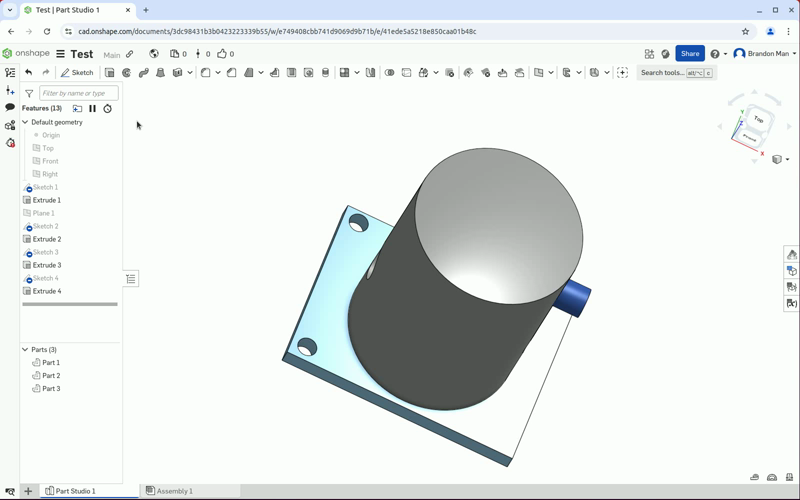
key(up, 2)
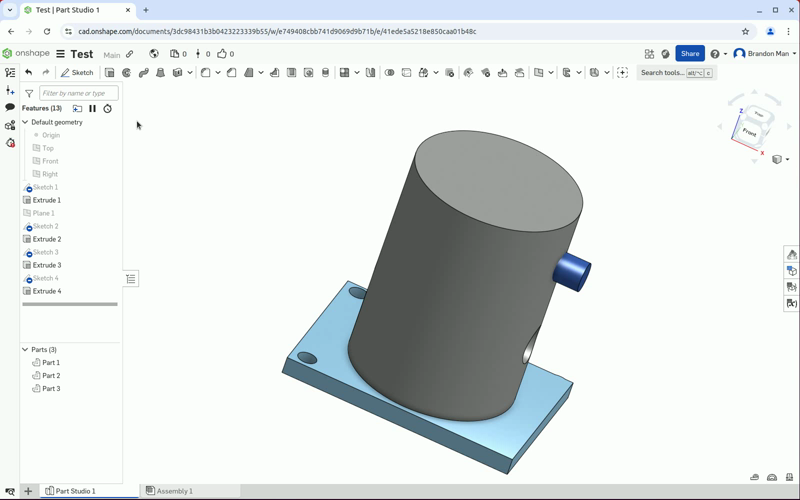
key(left, 2)
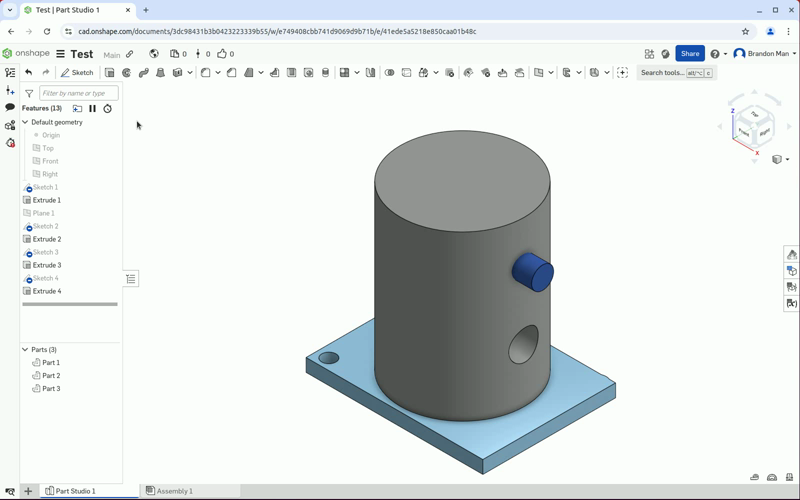
mouse_move(73, 189)
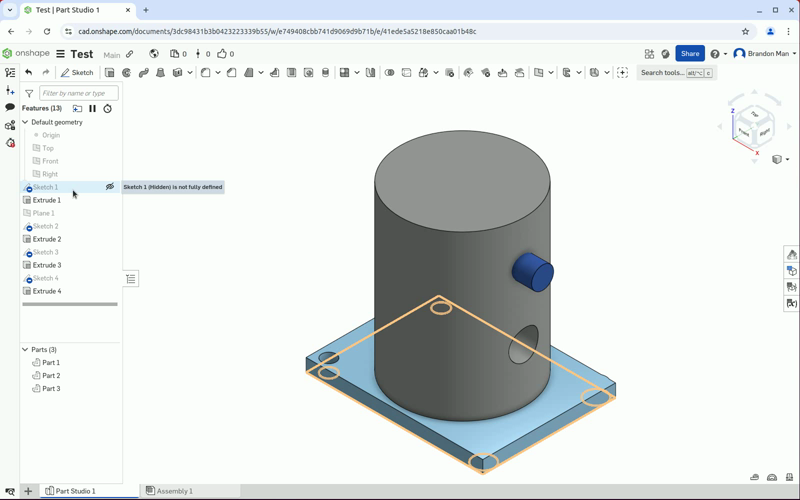
click(73, 189)